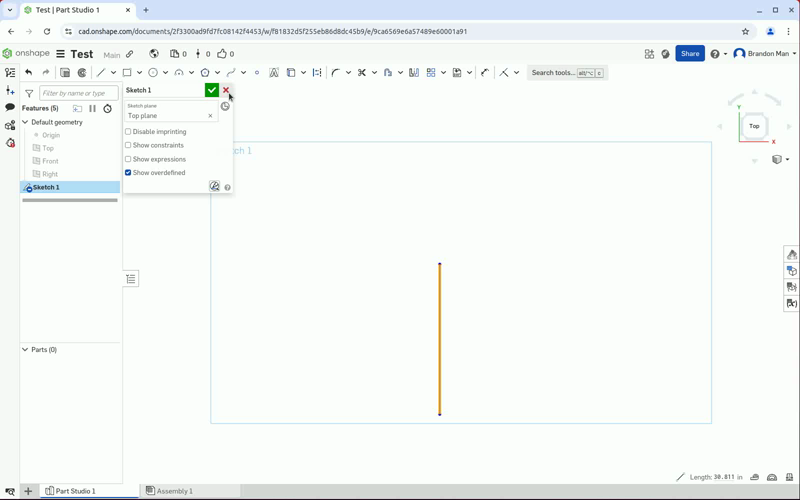
key(shift+h)
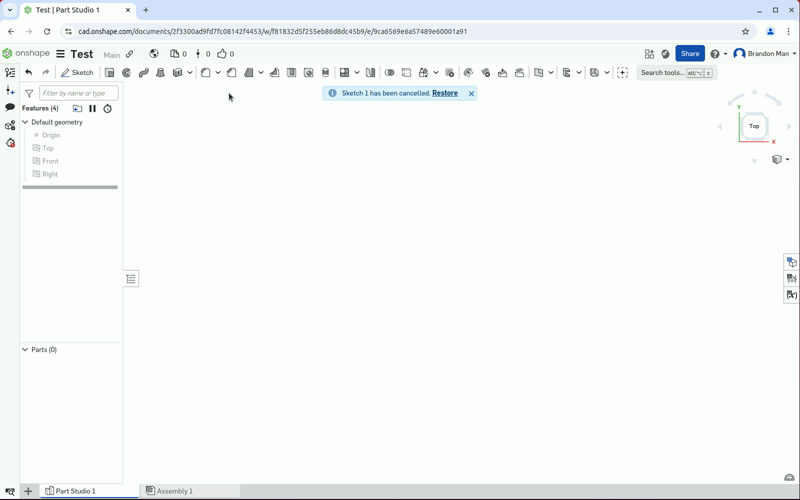
mouse_move(73, 352)
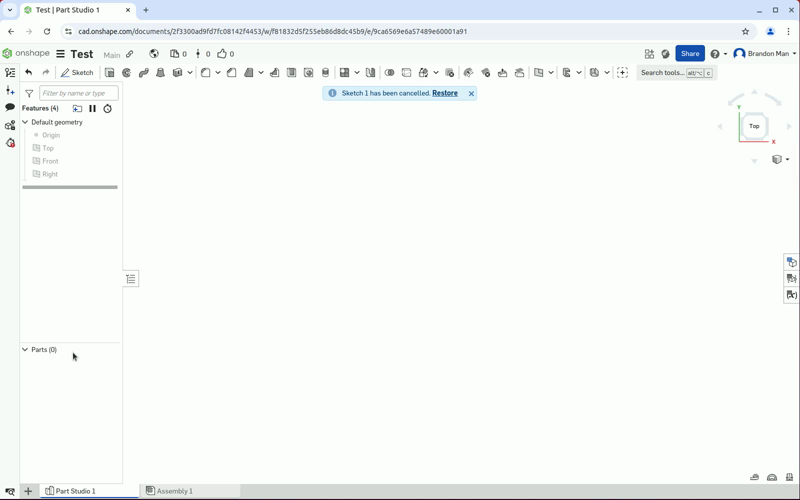
key(y)
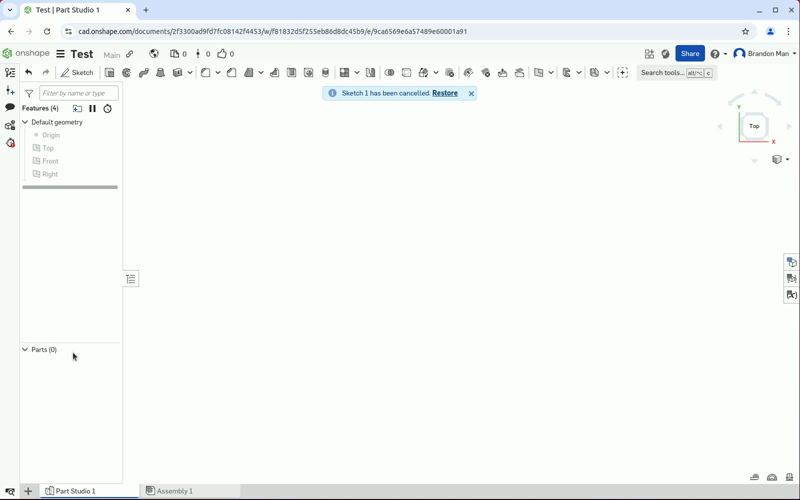
key(shift+p)
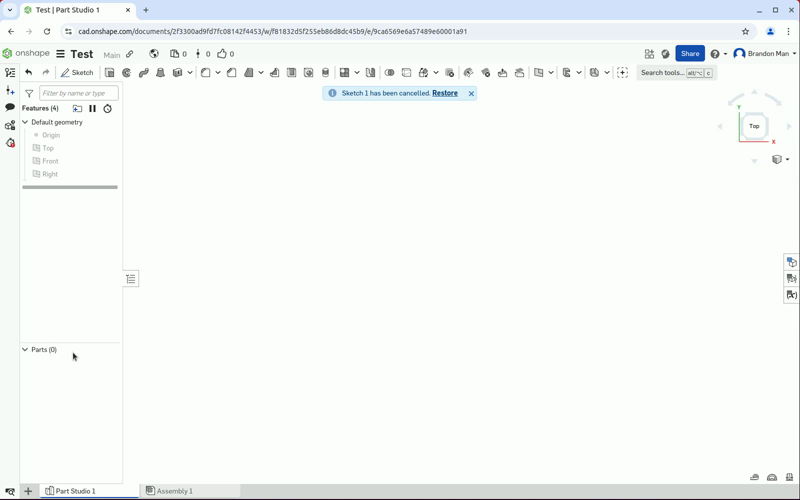
key(space)
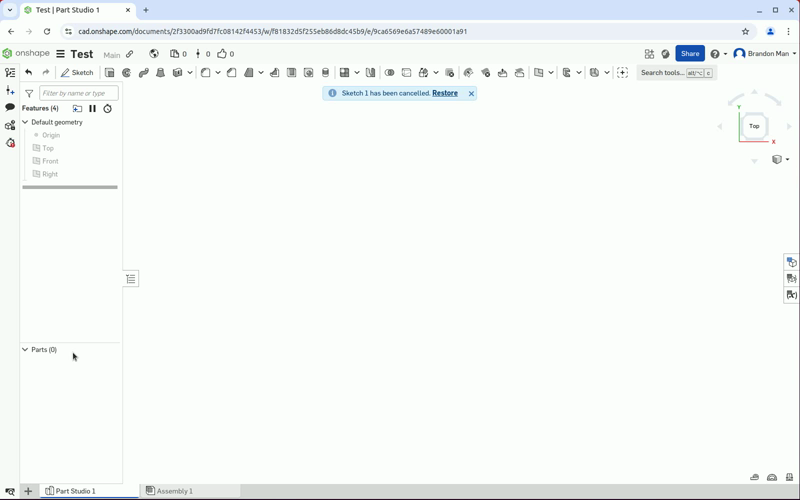
key_down(shift)
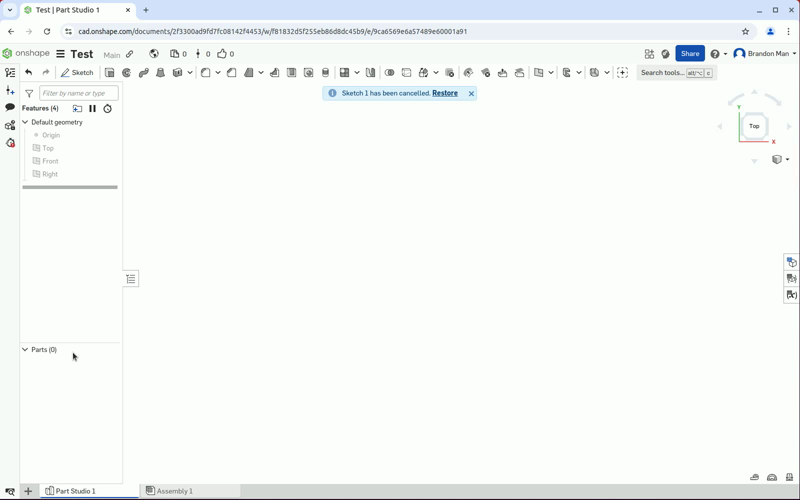
key(up)
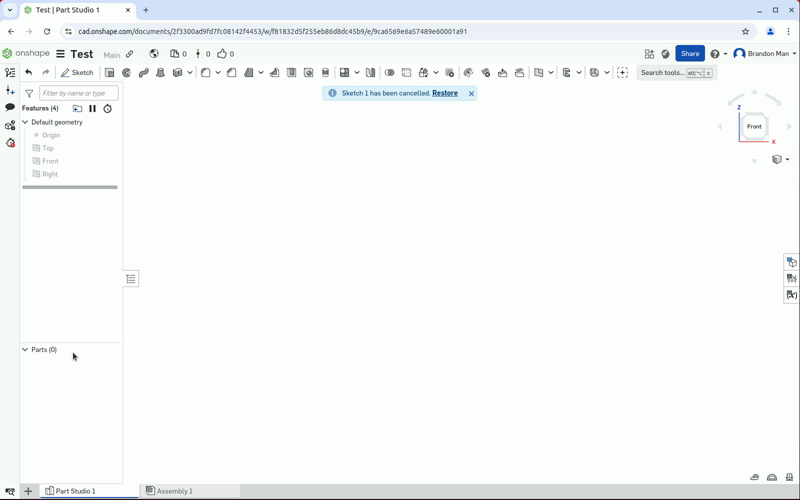
key_up(shift)
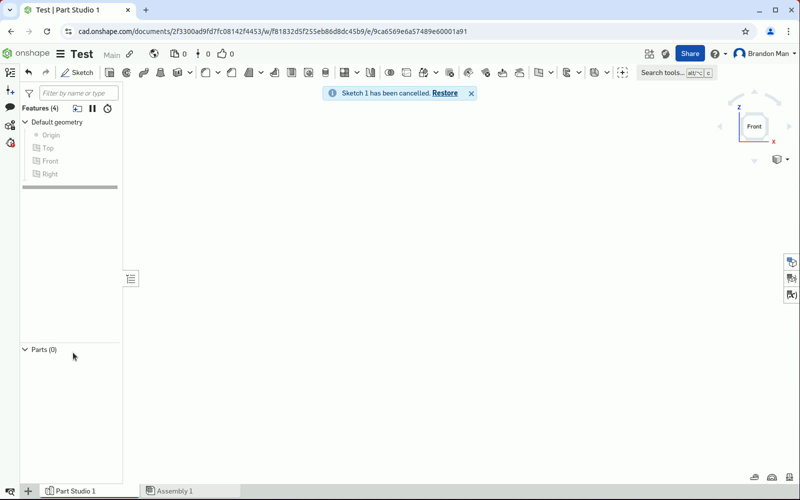
mouse_move(73, 352)
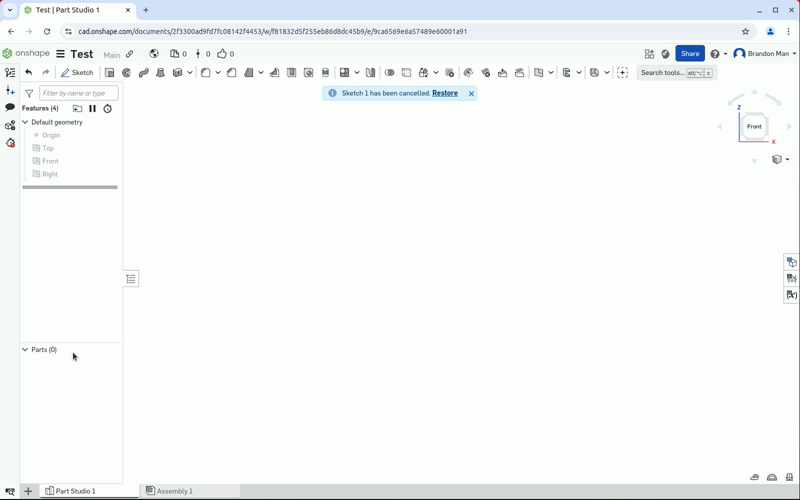
key(shift+y)
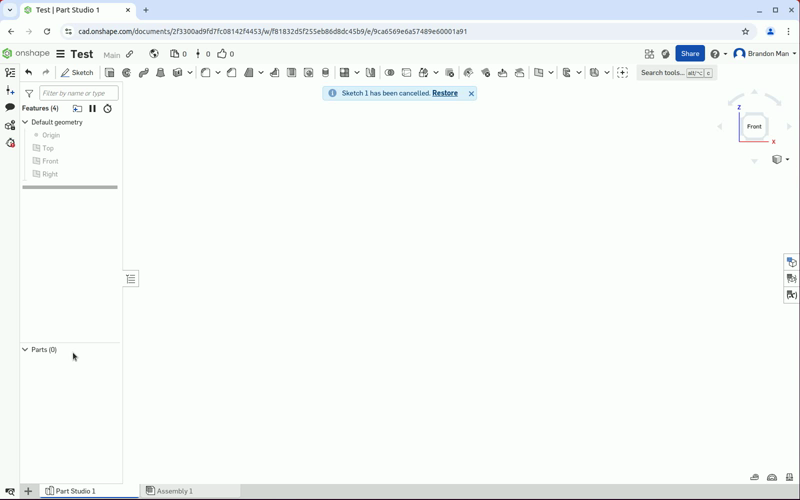
key(shift+s)
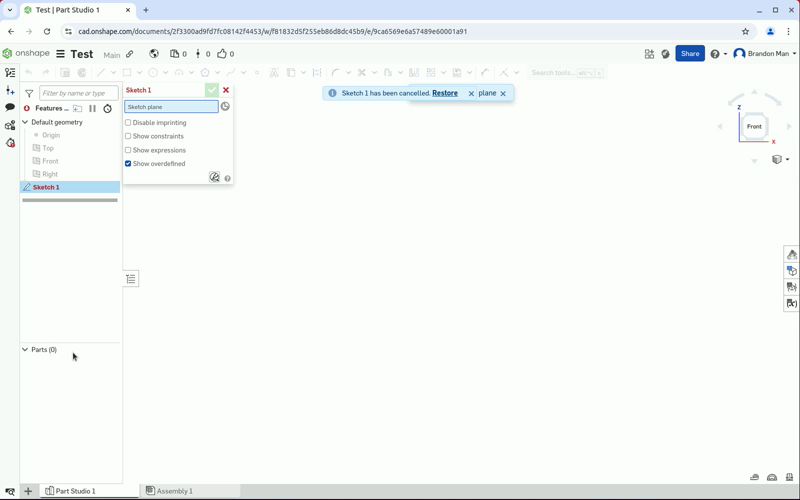
mouse_move(73, 163)
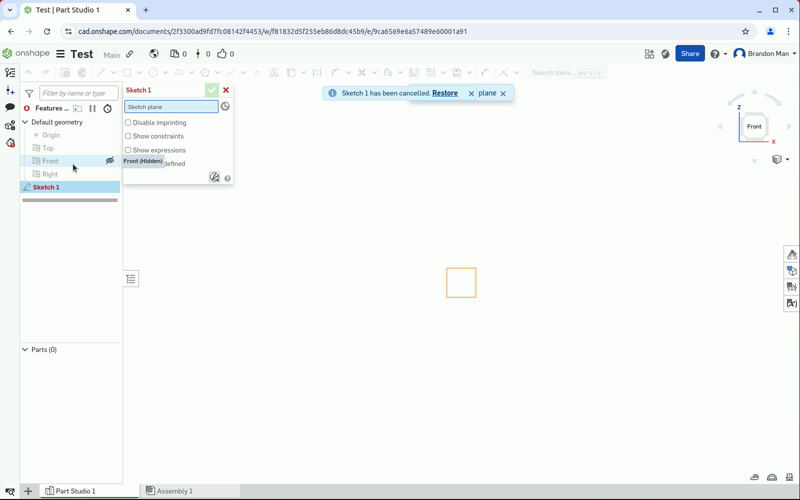
click(73, 163)
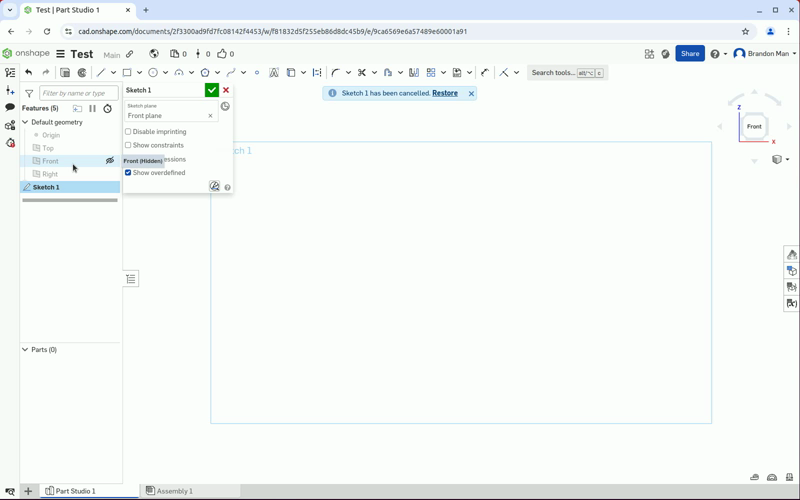
mouse_move(73, 352)
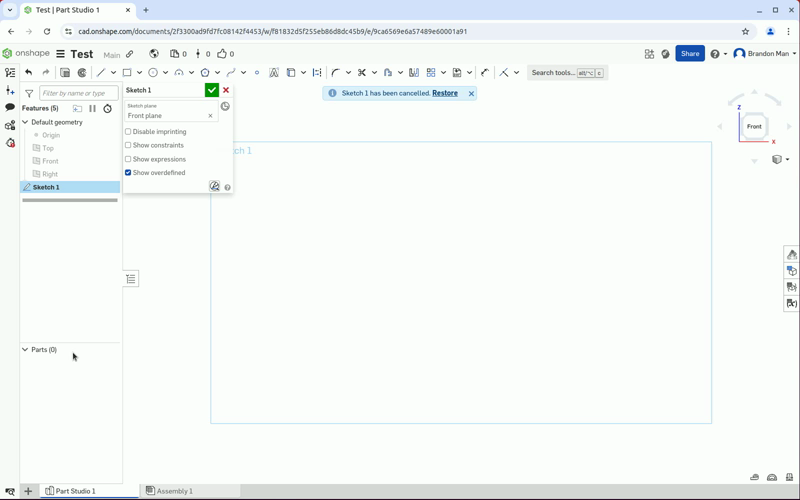
key(y)
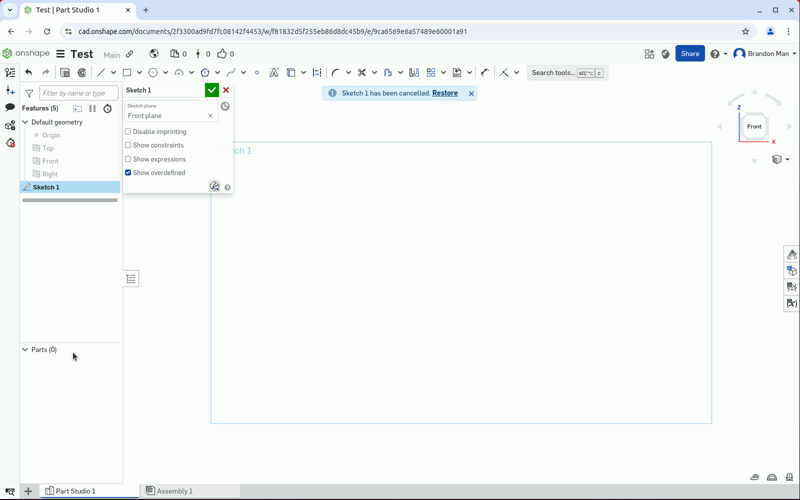
key(l)
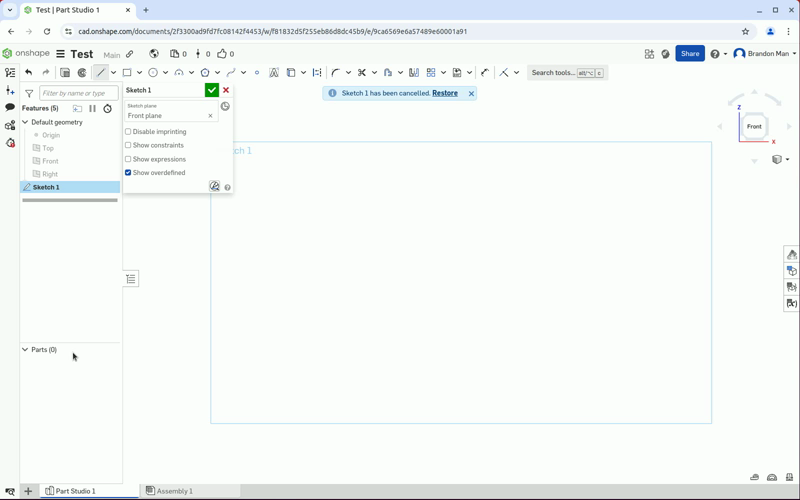
key_down(shift)
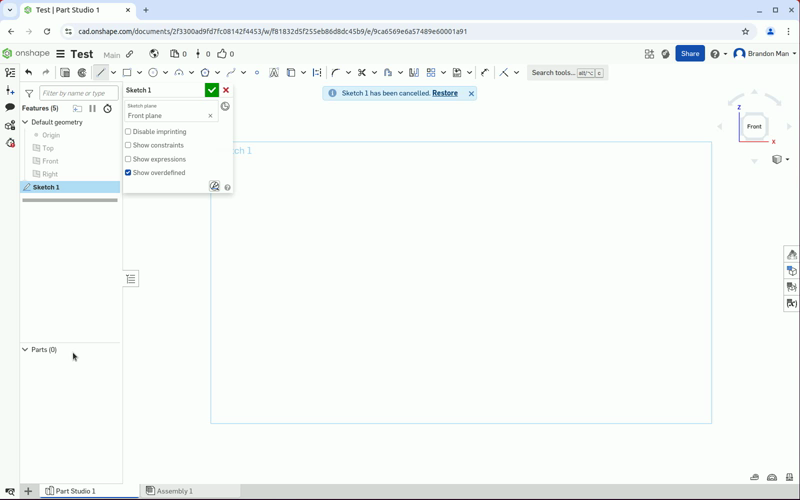
mouse_move(460, 255)
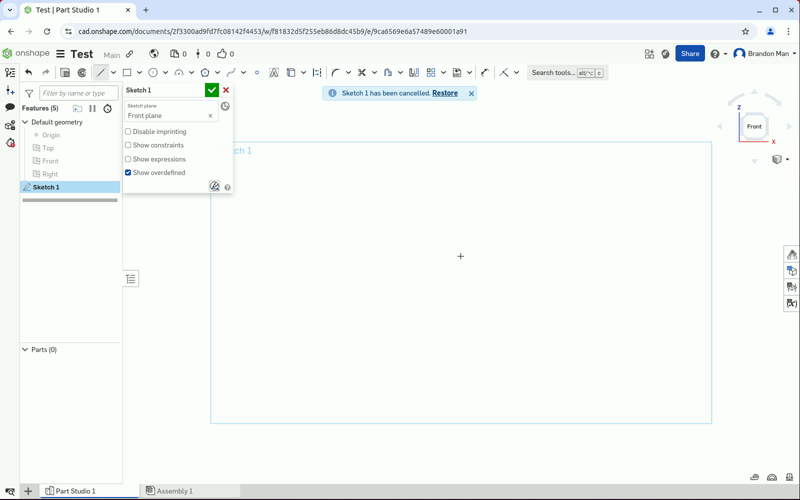
click(460, 255)
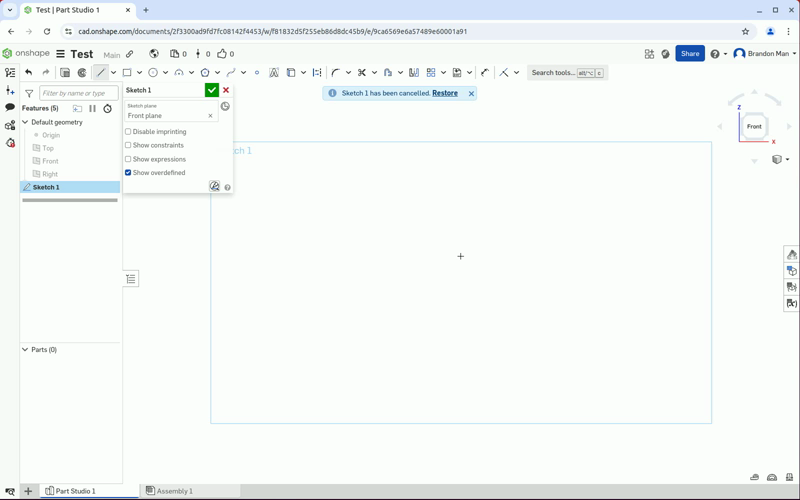
key_up(shift)
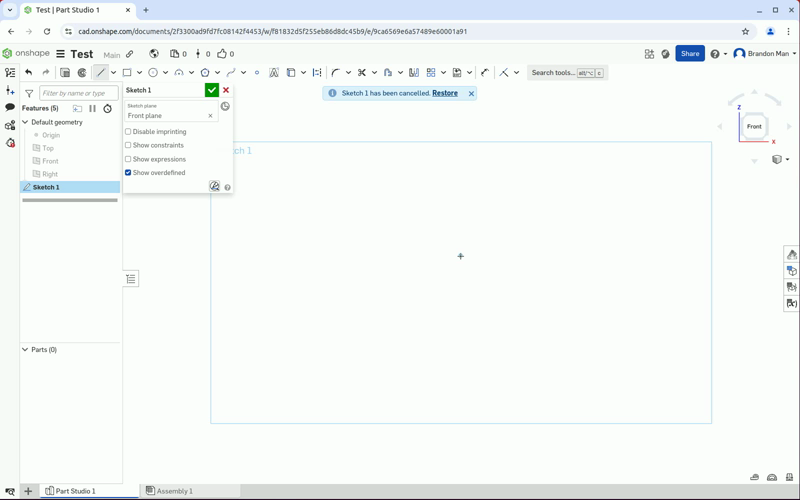
key_down(shift)
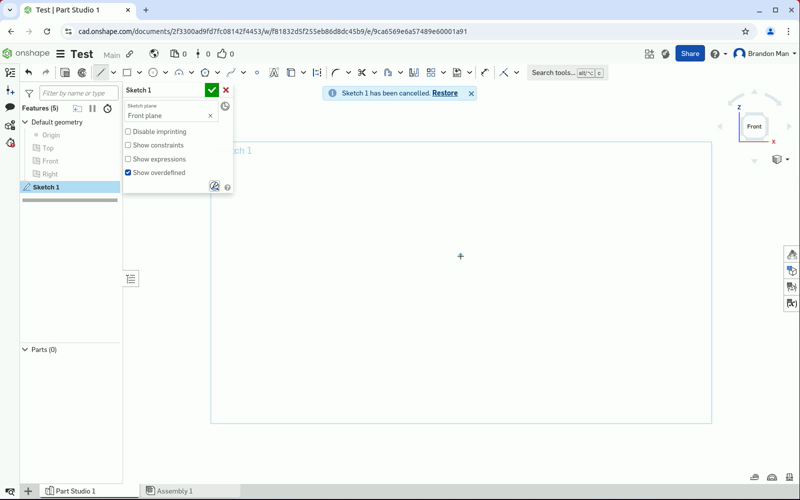
mouse_move(490, 255)
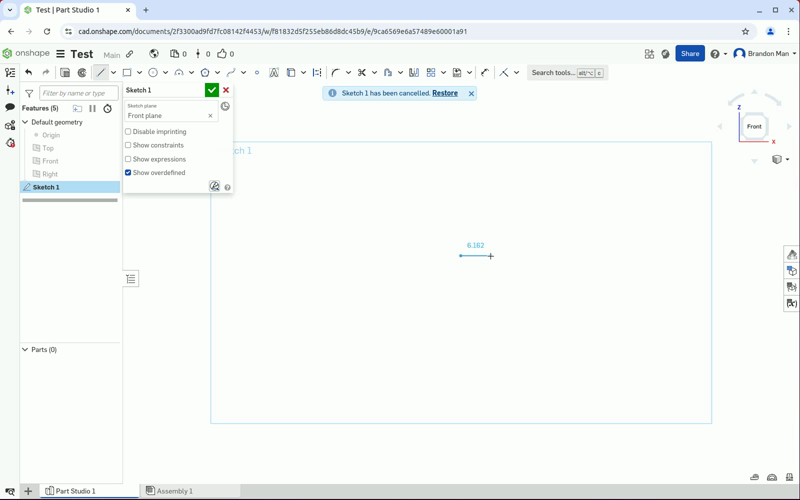
mouse_move(471, 258)
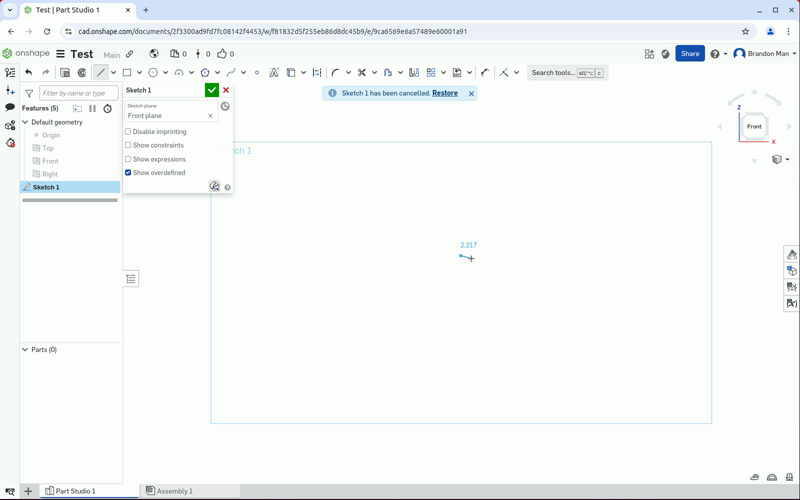
click(471, 258)
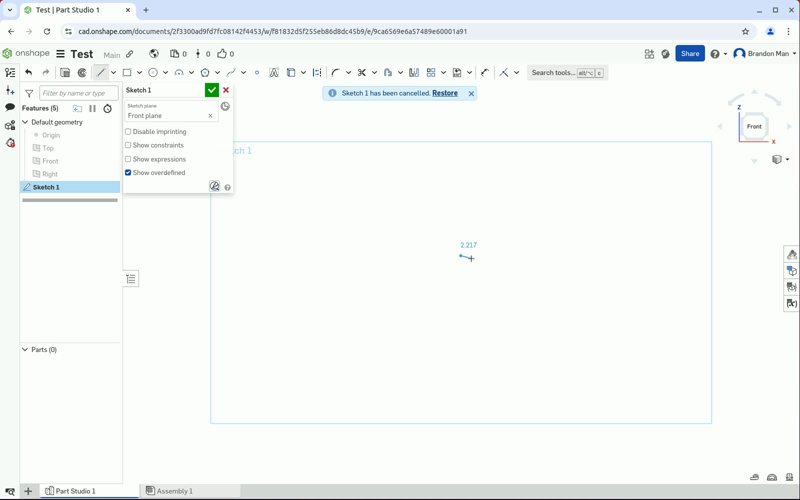
key_up(shift)
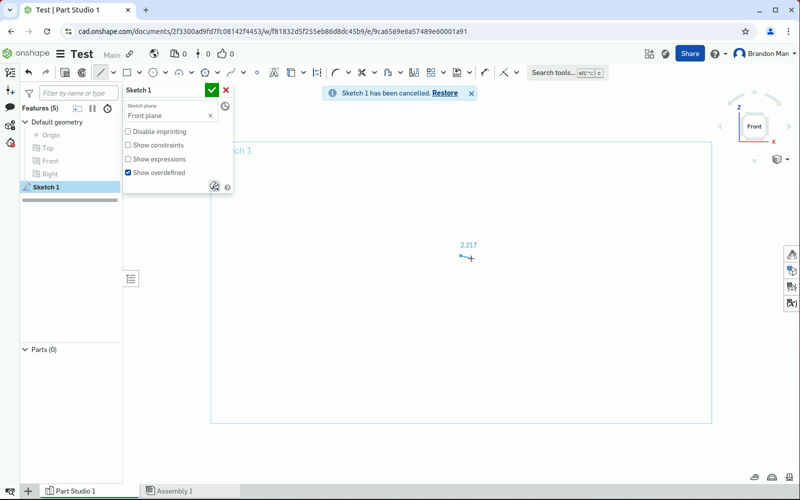
key(esc)
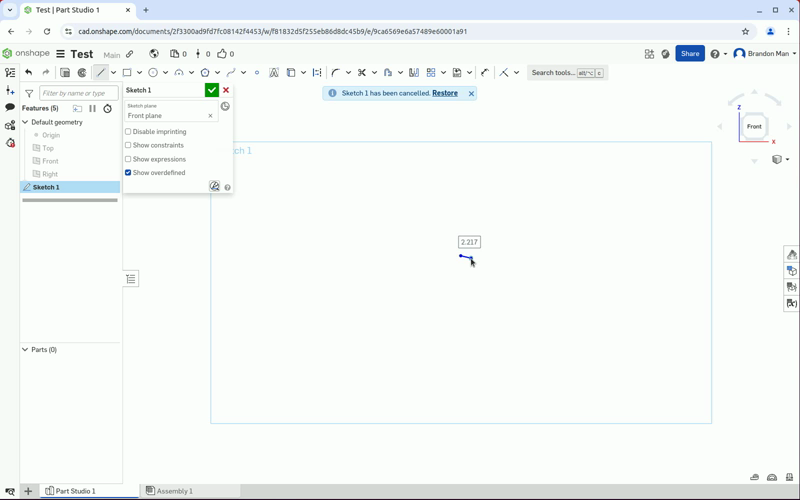
key(a)
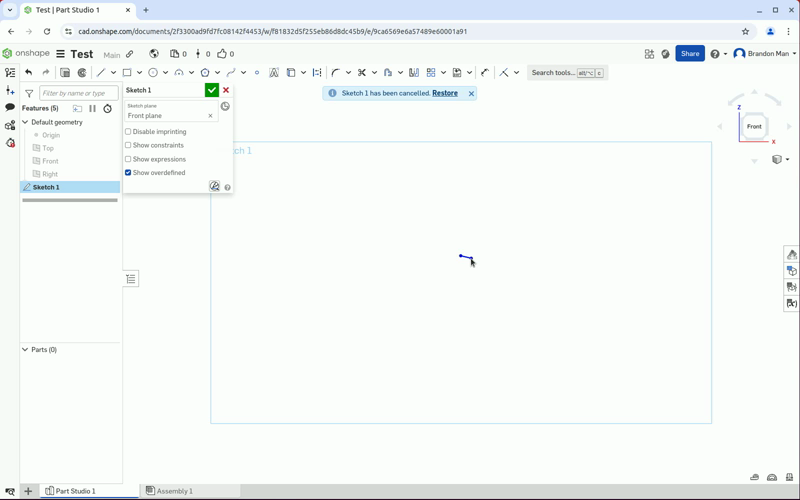
mouse_move(471, 258)
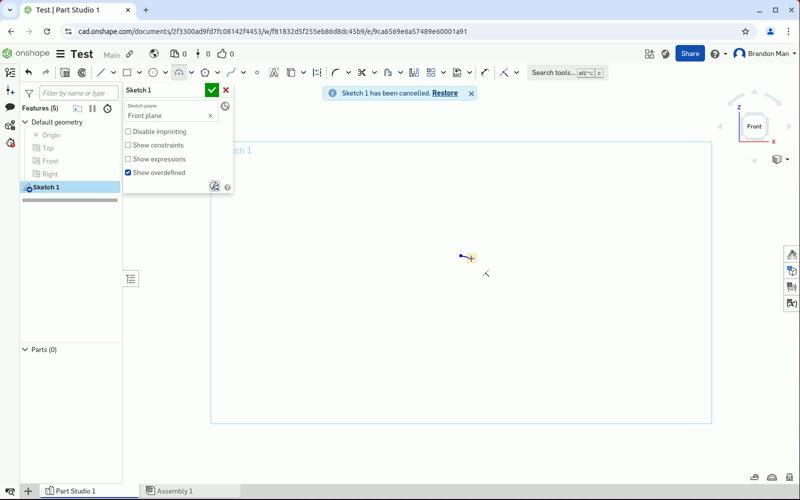
click(471, 258)
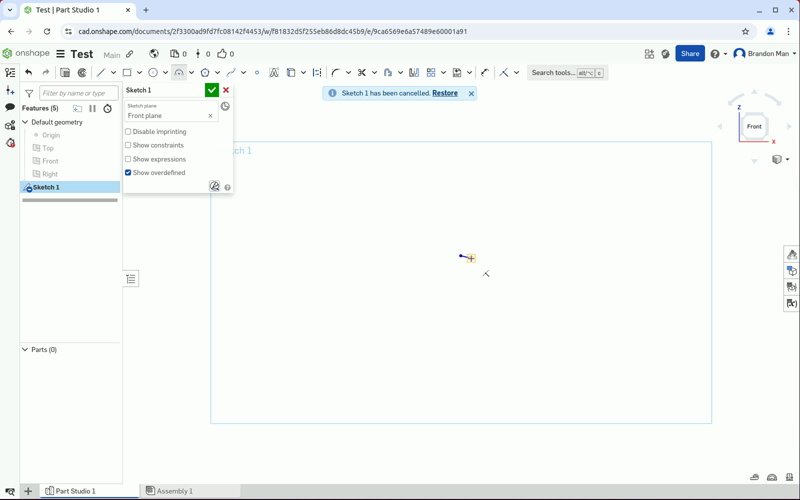
mouse_move(460, 255)
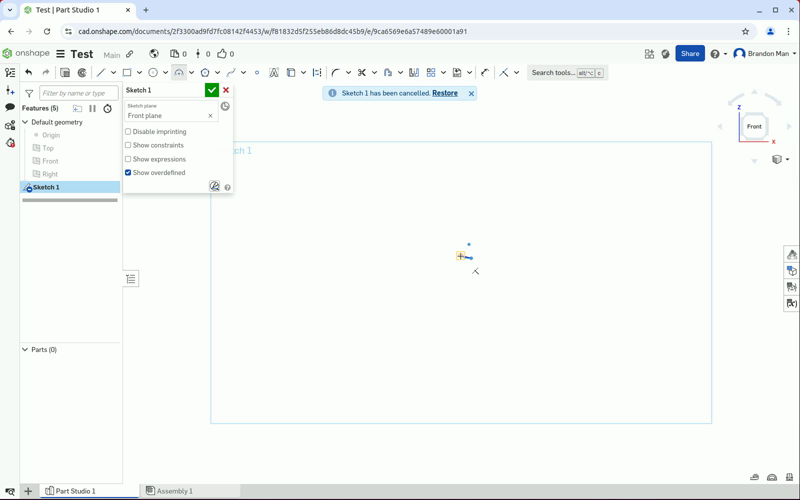
click(460, 255)
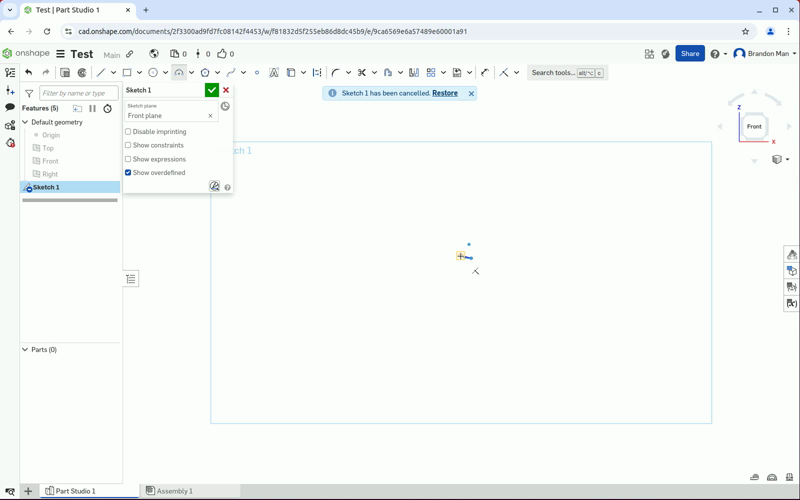
key_down(shift)
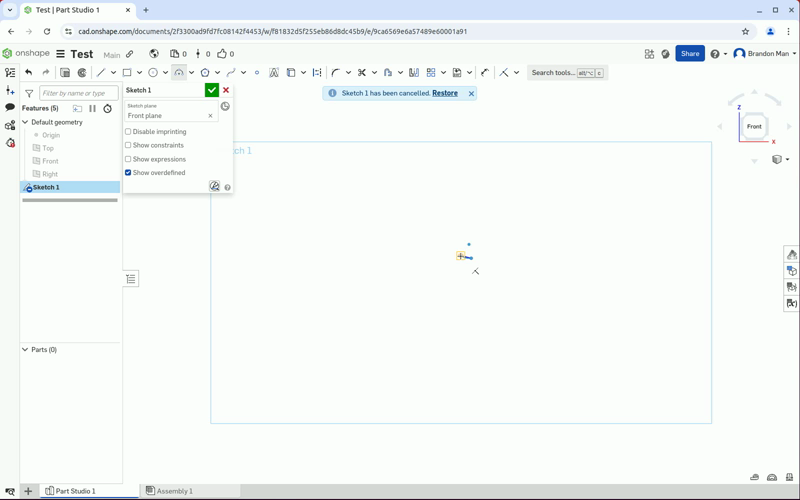
mouse_move(466, 256)
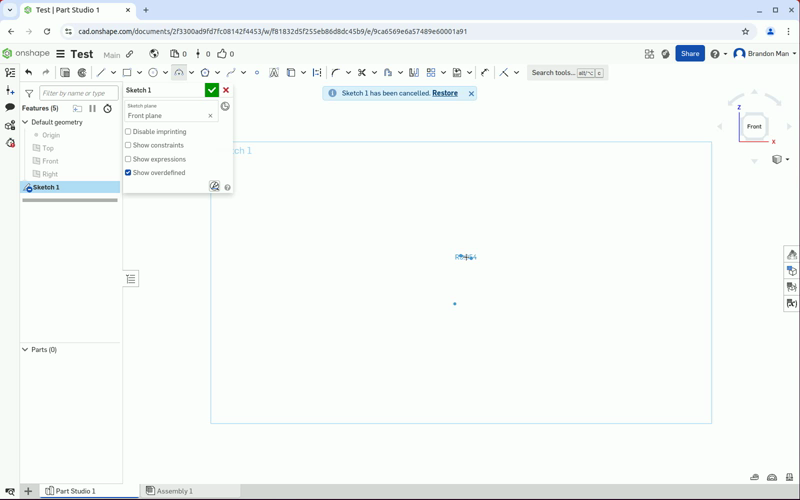
click(466, 256)
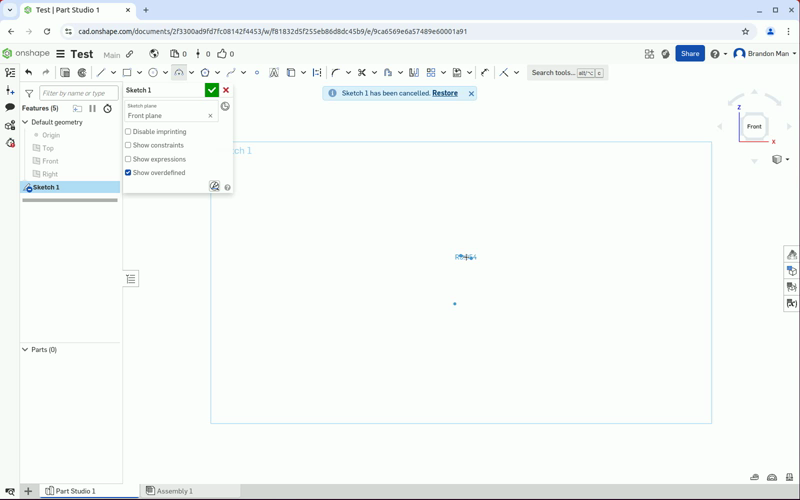
key_up(shift)
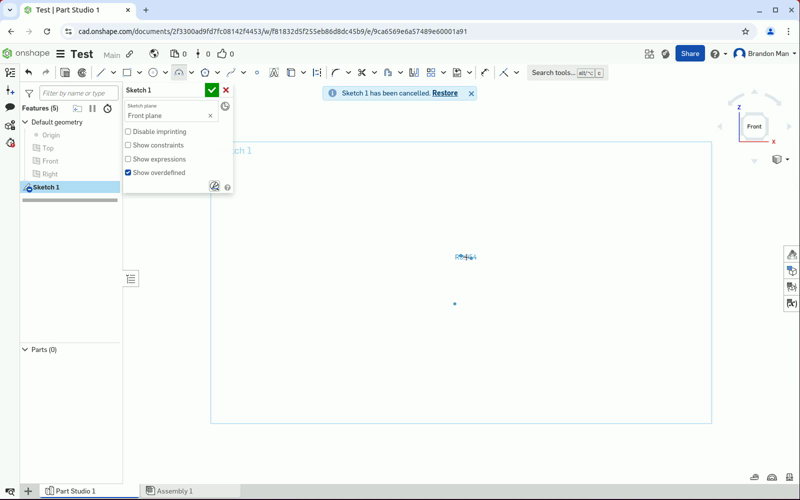
key(esc)
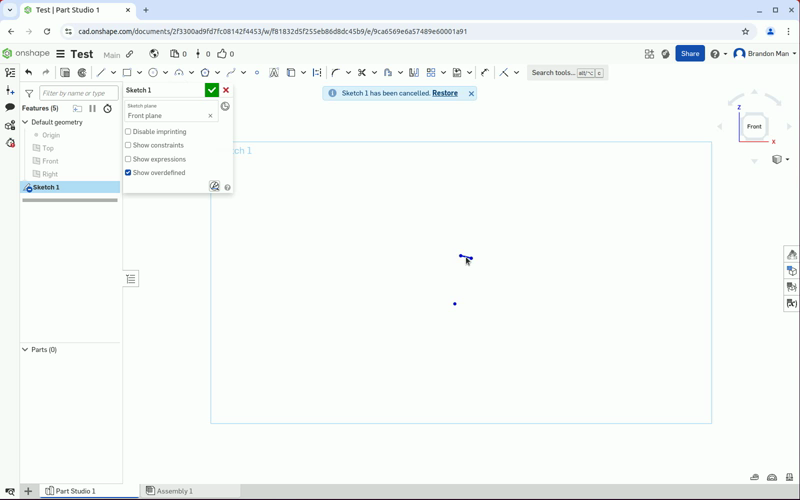
mouse_move(466, 256)
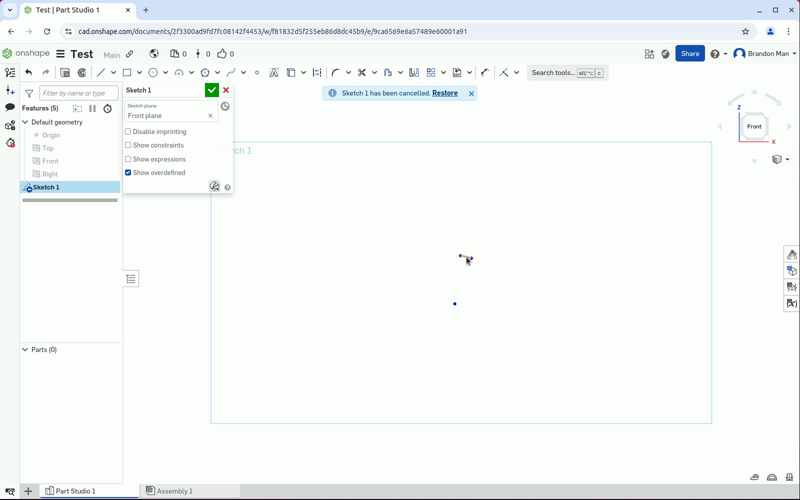
scroll(6)
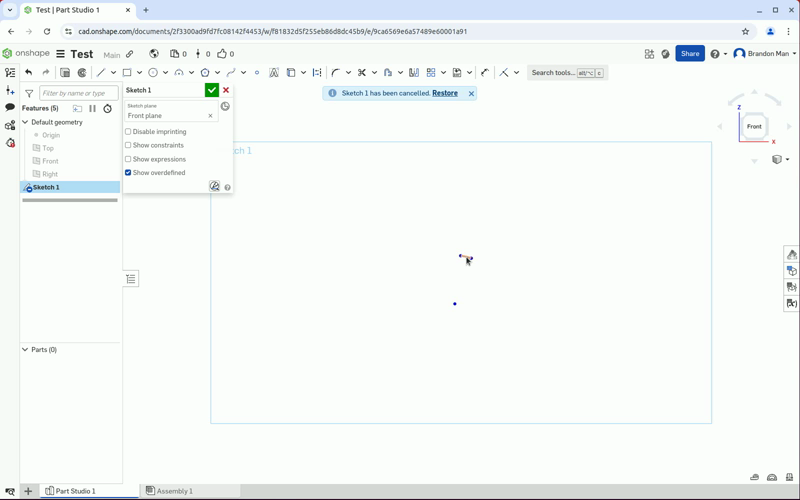
scroll(6)
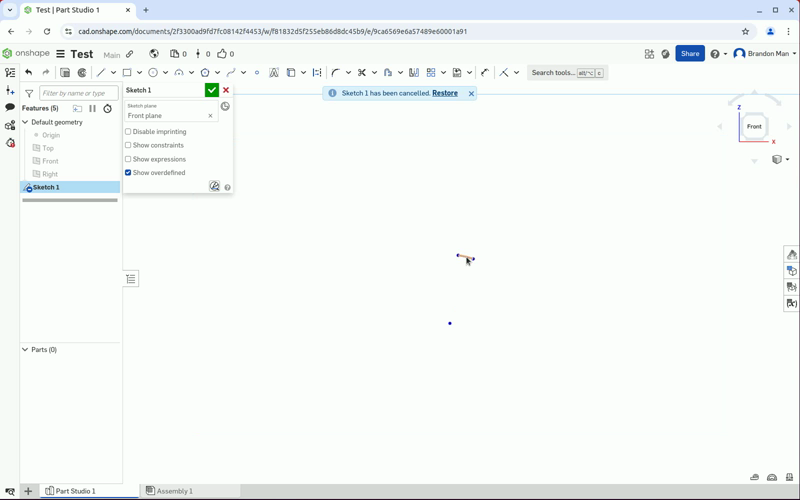
scroll(6)
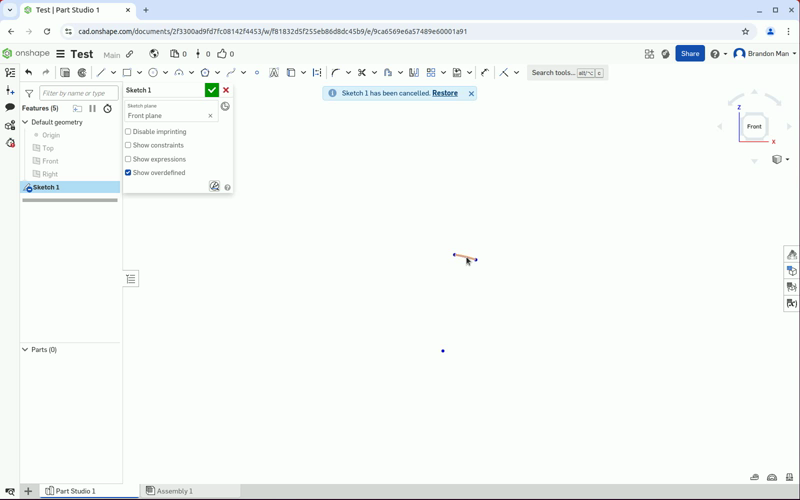
scroll(6)
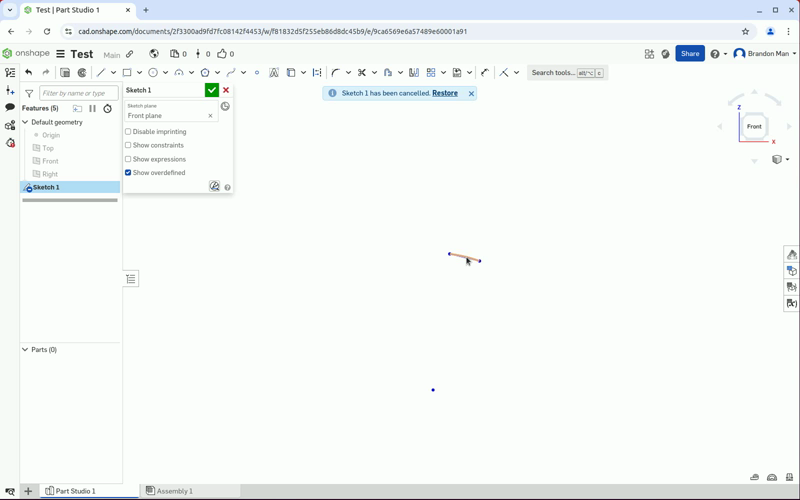
scroll(6)
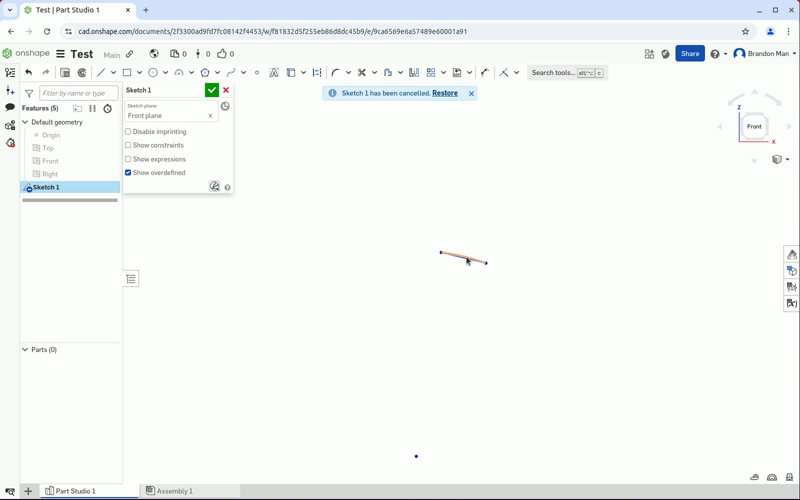
scroll(6)
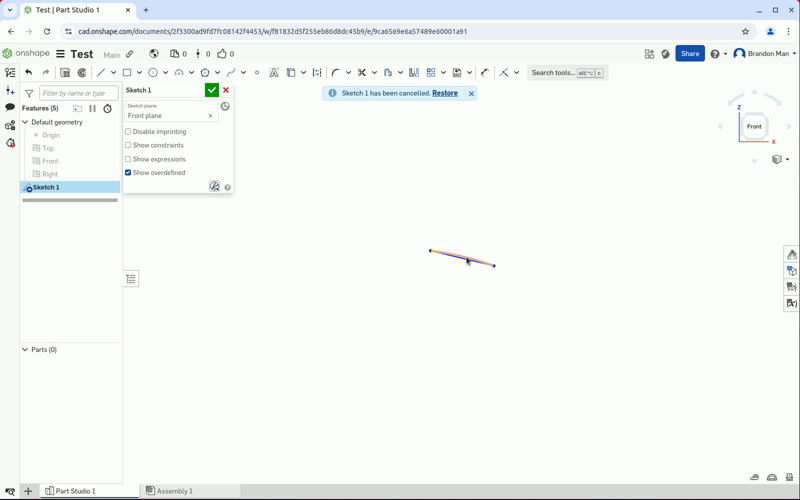
scroll(6)
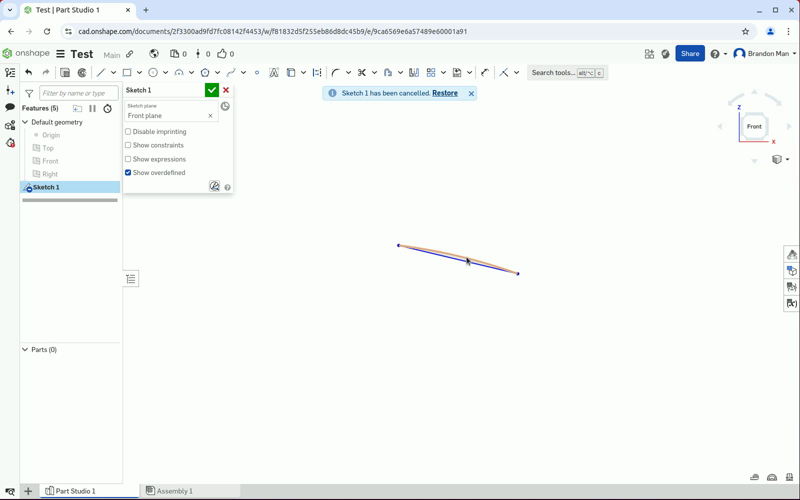
click(466, 256)
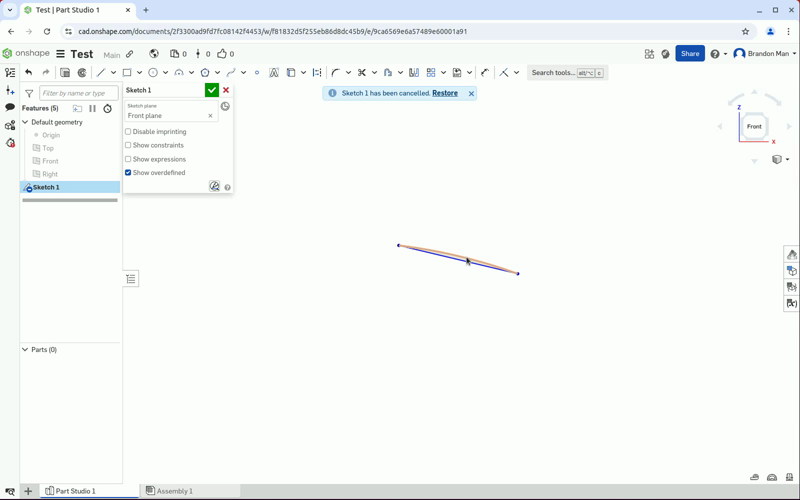
scroll(-6)
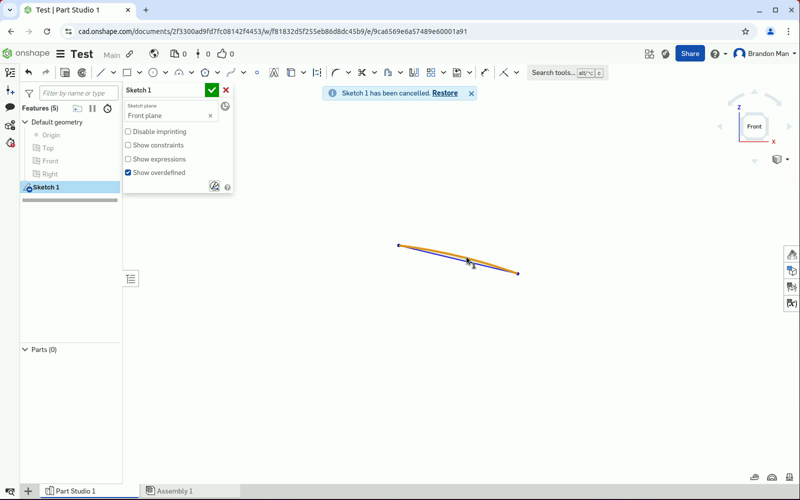
scroll(-6)
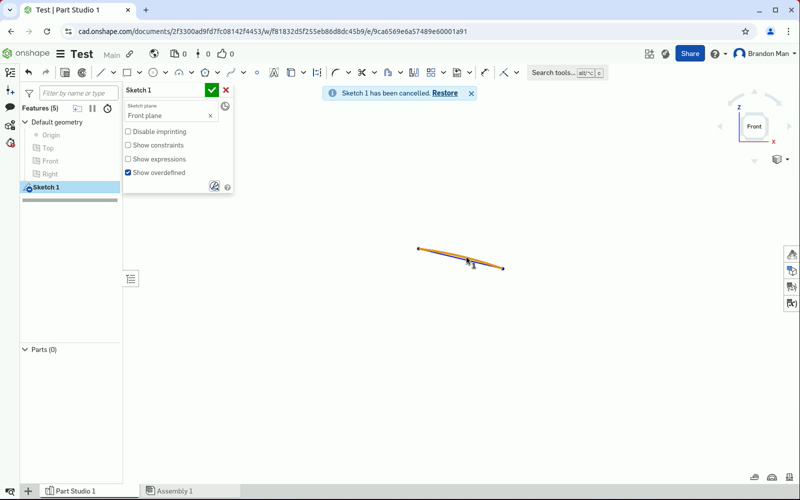
scroll(-6)
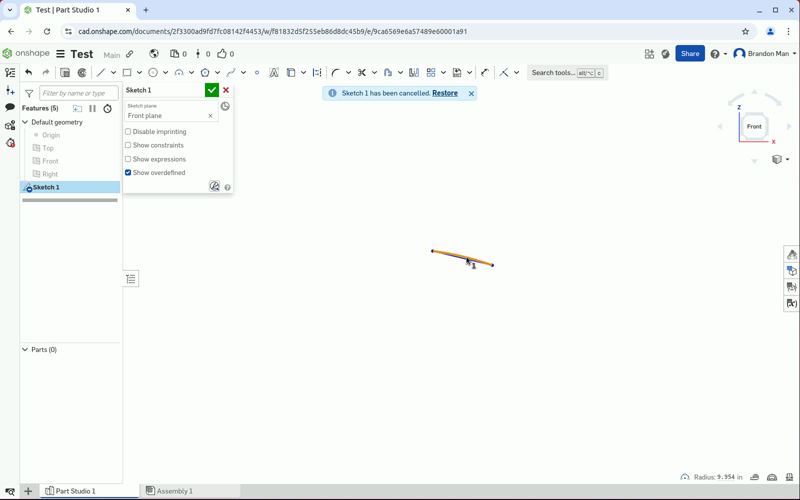
scroll(-6)
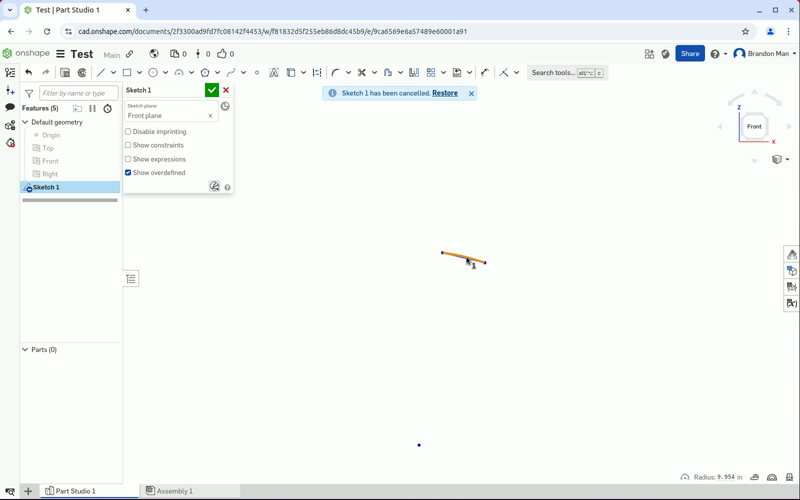
scroll(-6)
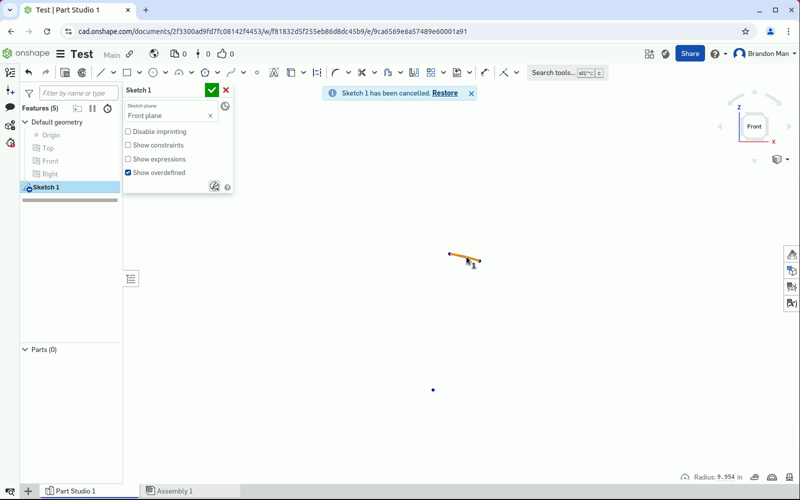
scroll(-6)
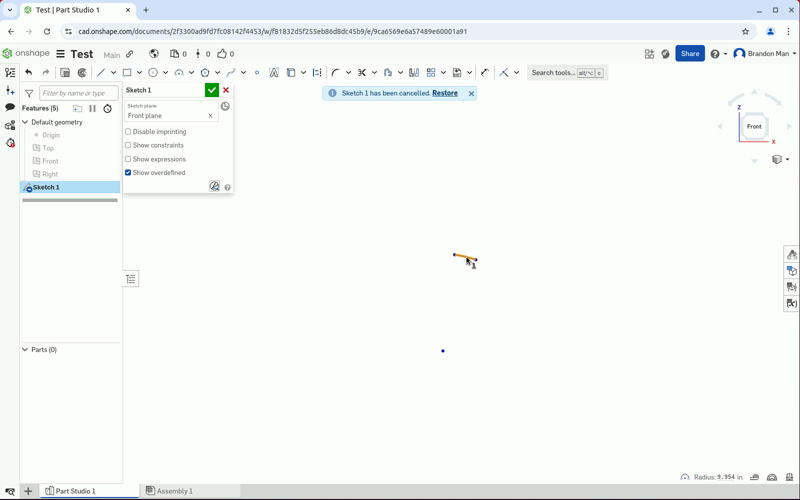
scroll(-6)
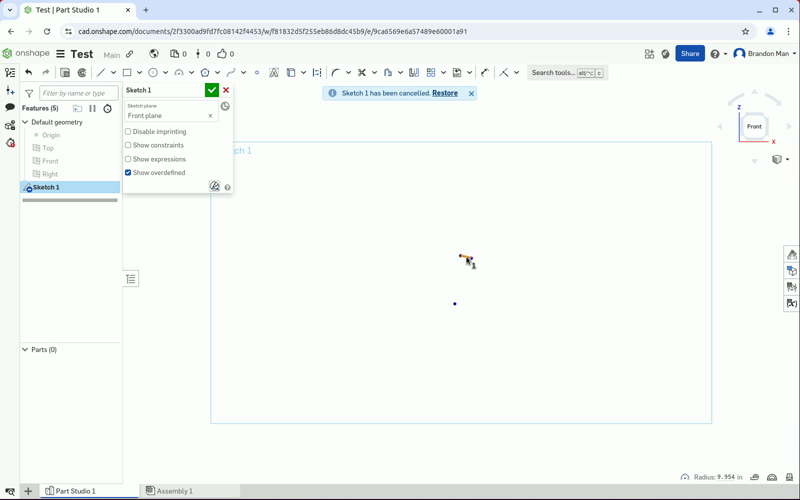
mouse_move(73, 352)
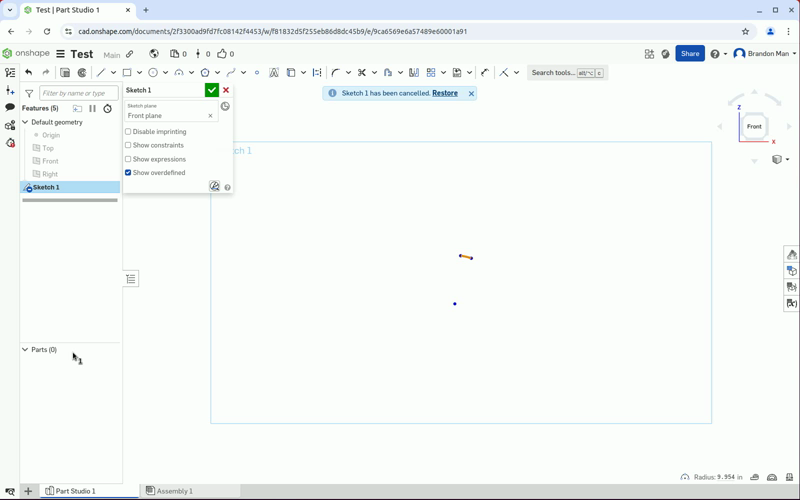
key(shift+y)
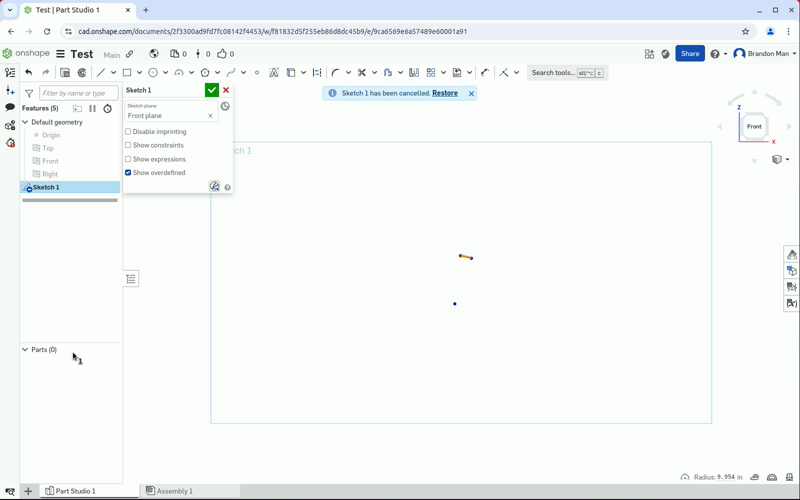
key(shift+e)
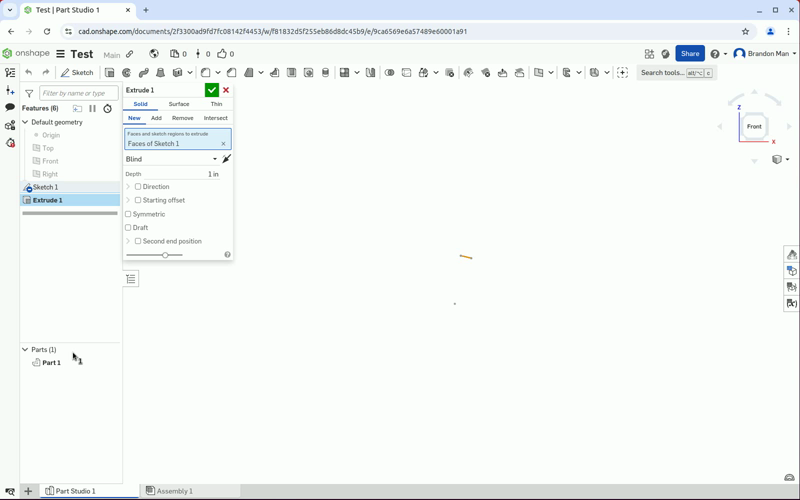
mouse_move(143, 106)
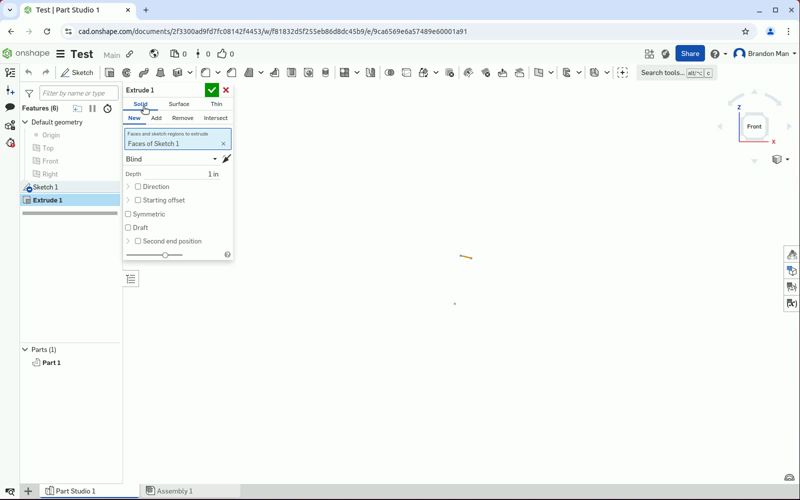
click(143, 106)
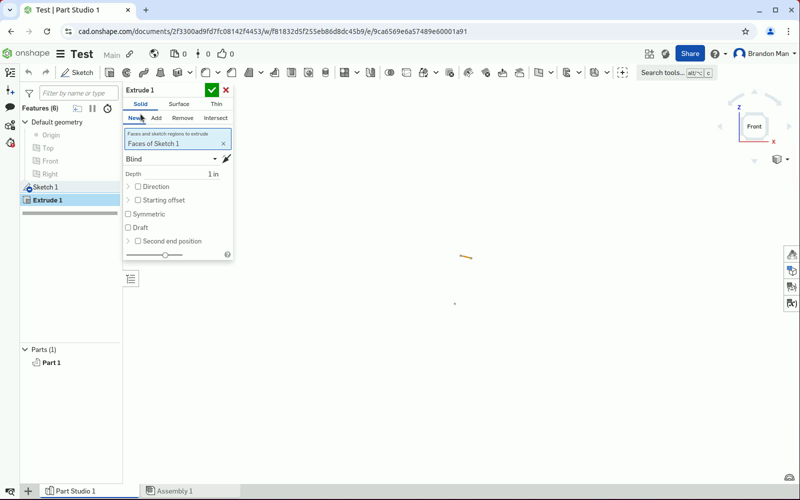
mouse_move(137, 120)
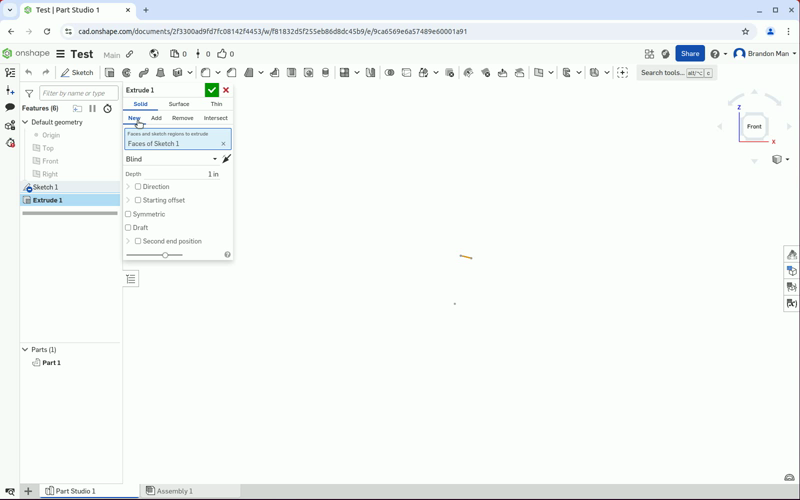
click(137, 120)
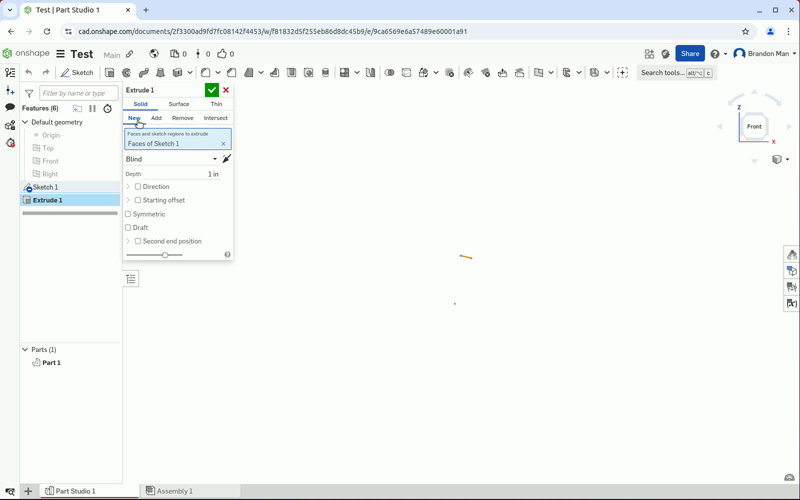
key(tab, 4)
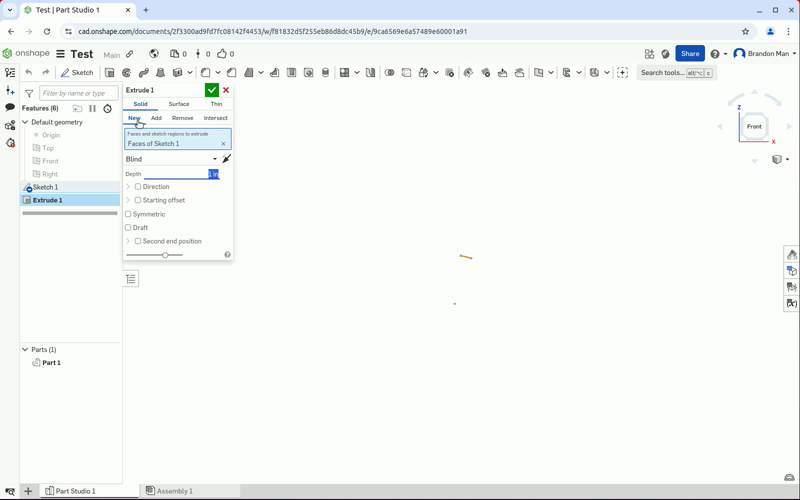
text(1.444)
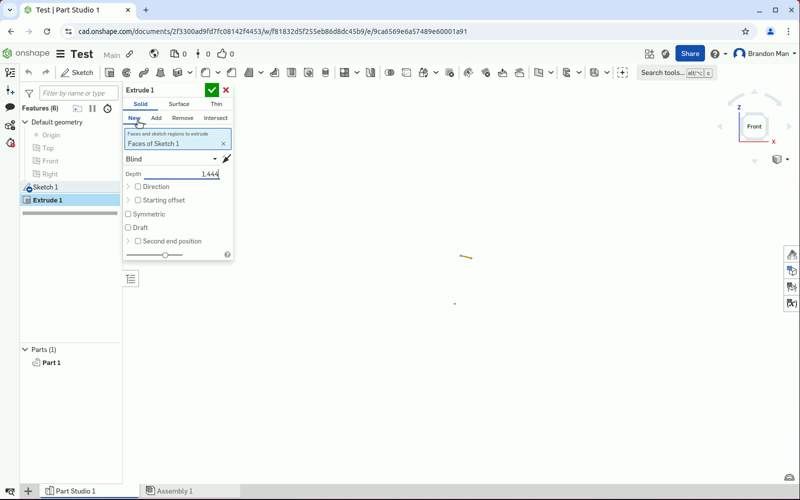
key(enter)
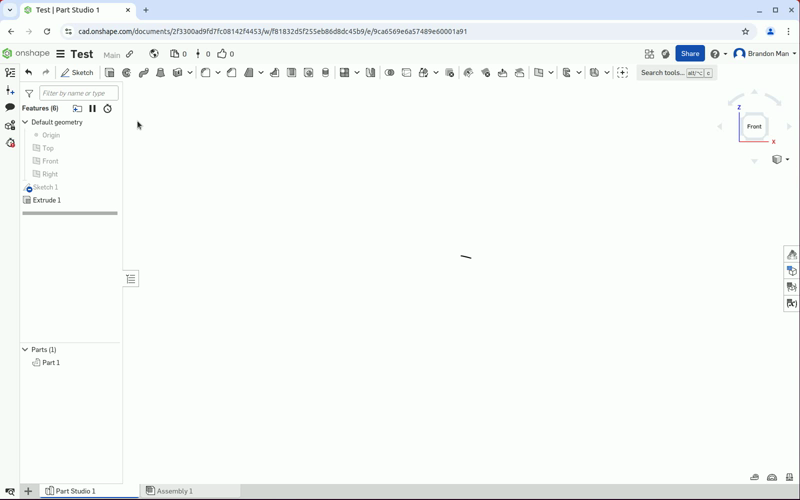
key(shift+h)
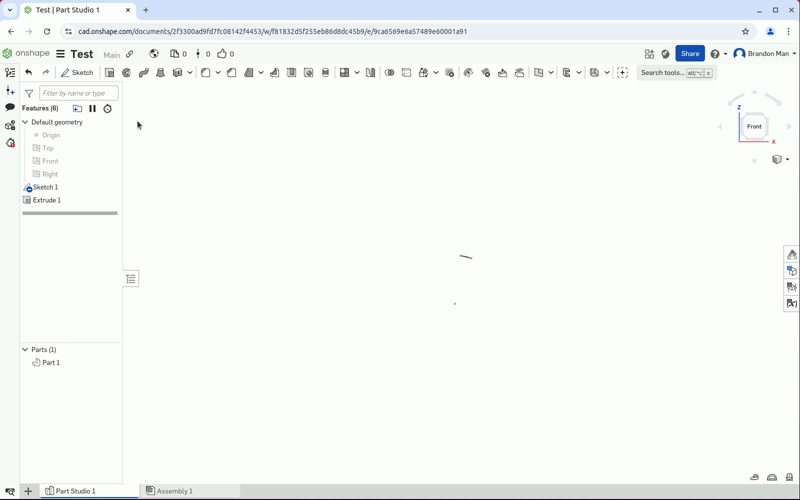
key(shift+h)
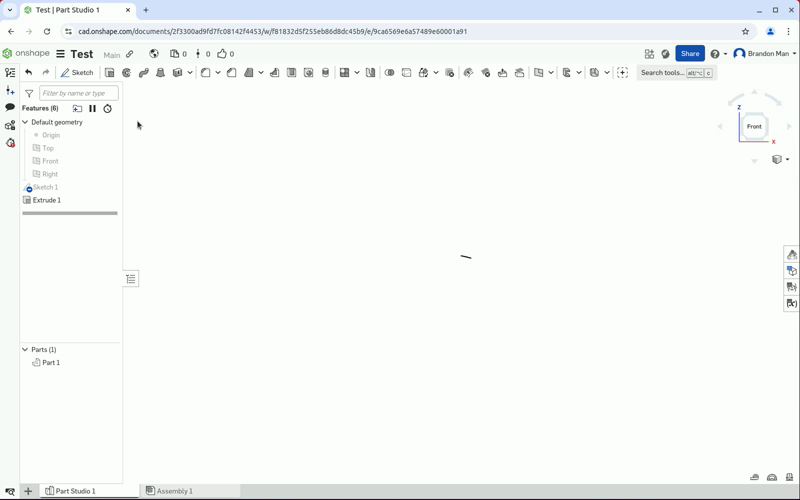
mouse_move(73, 189)
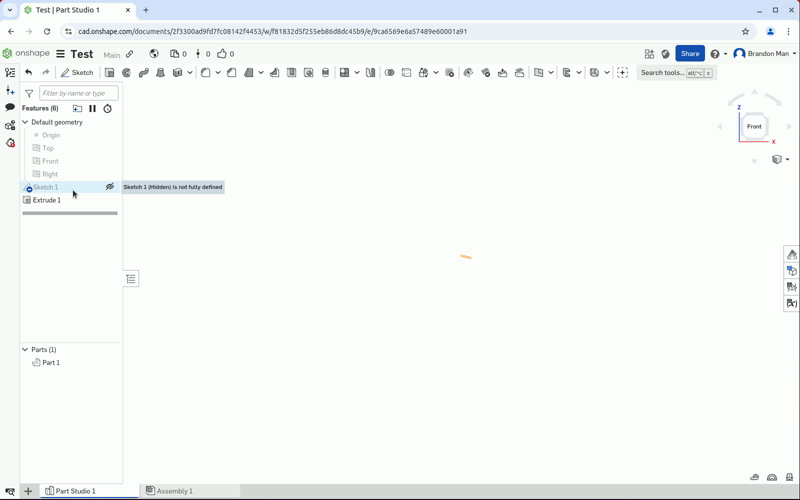
click(73, 189)
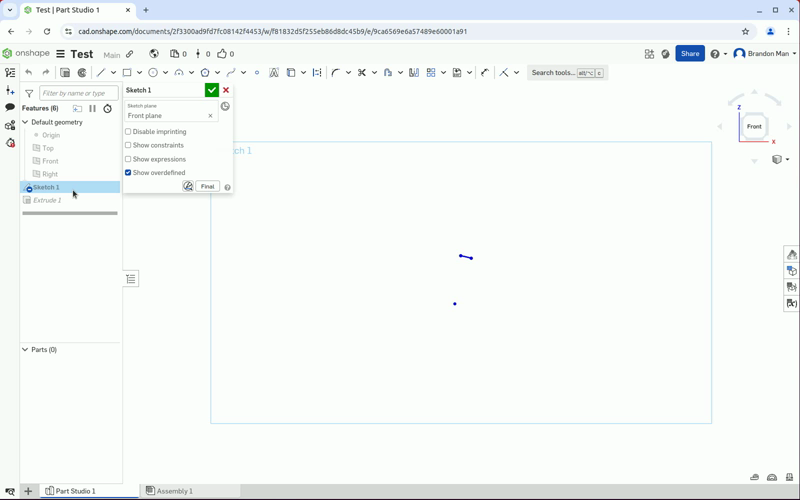
mouse_move(229, 92)
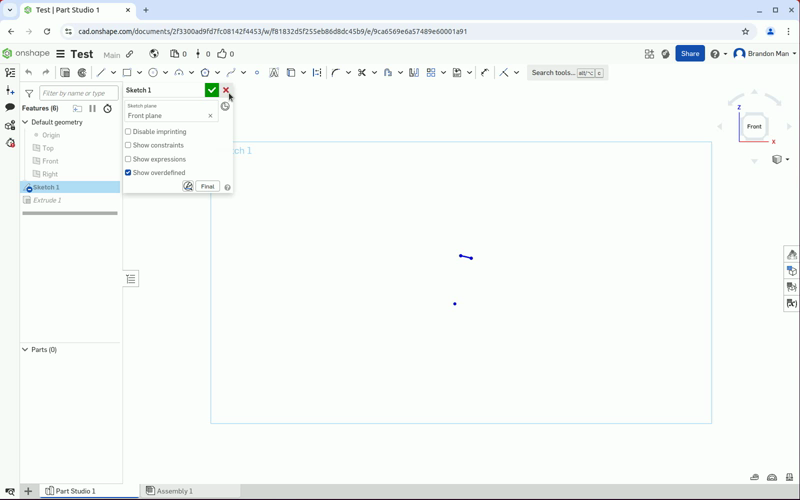
click(229, 92)
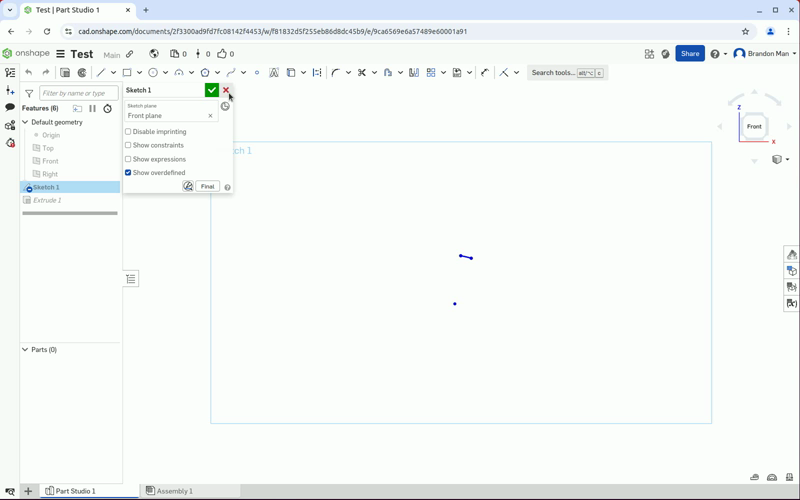
key(shift+s)
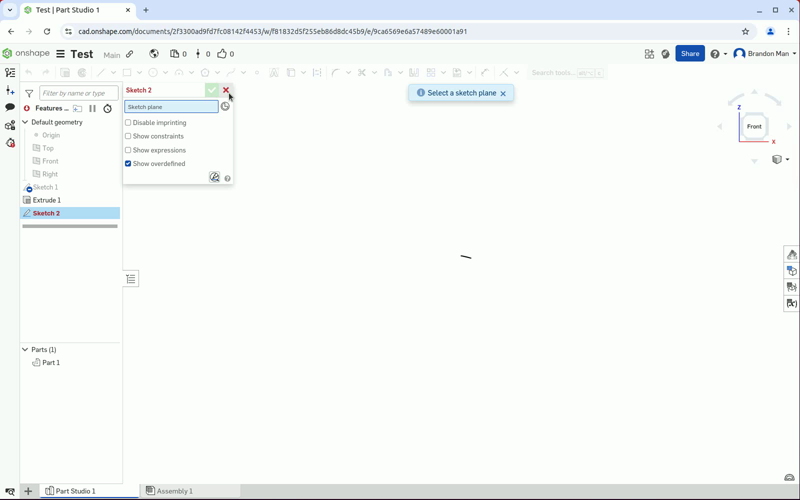
mouse_move(73, 163)
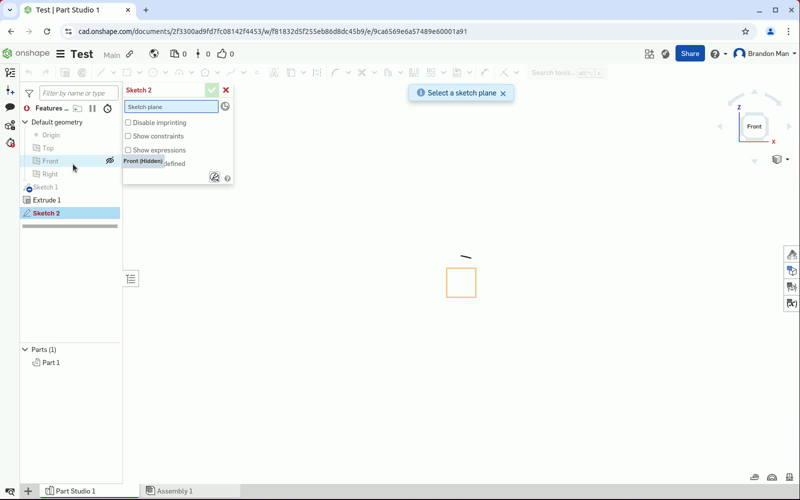
click(73, 163)
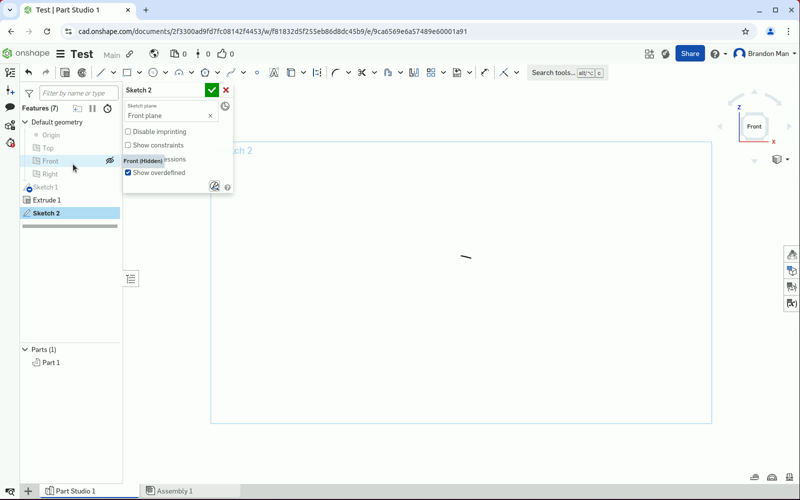
mouse_move(73, 352)
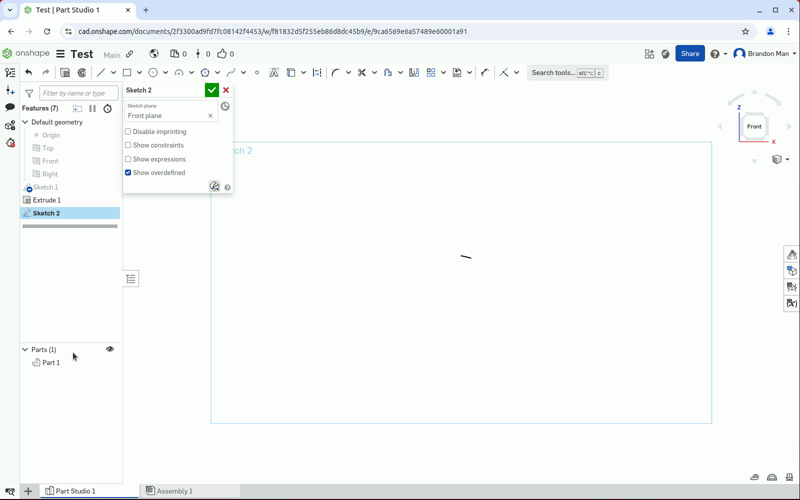
key(y)
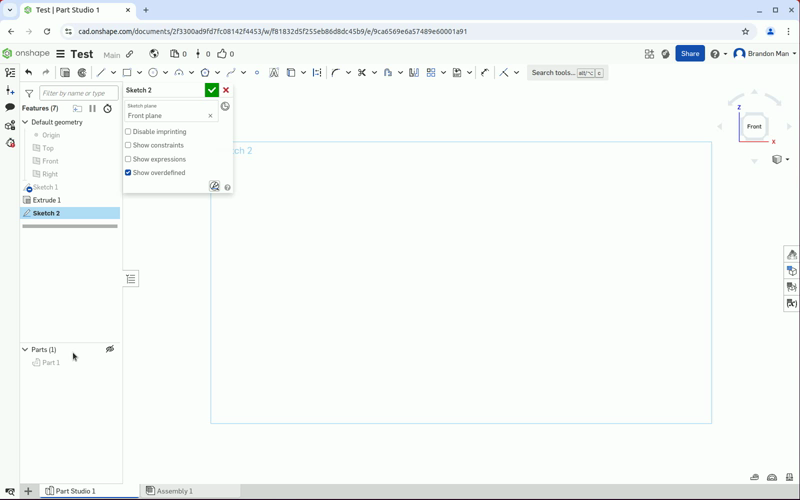
key(a)
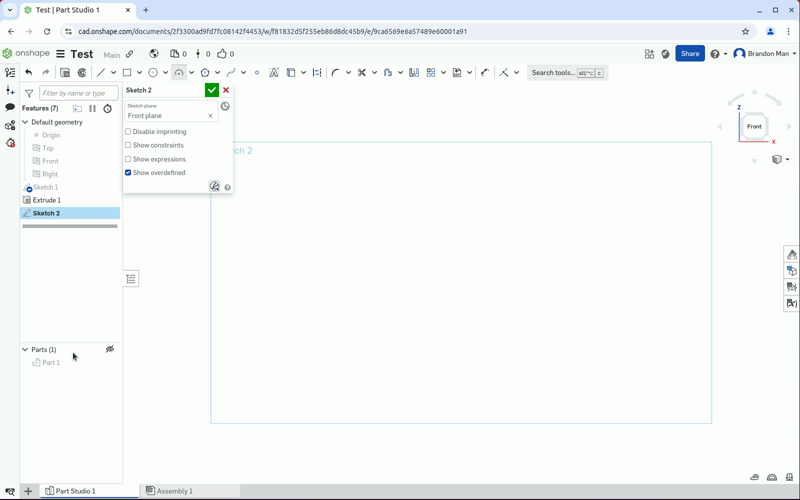
key_down(shift)
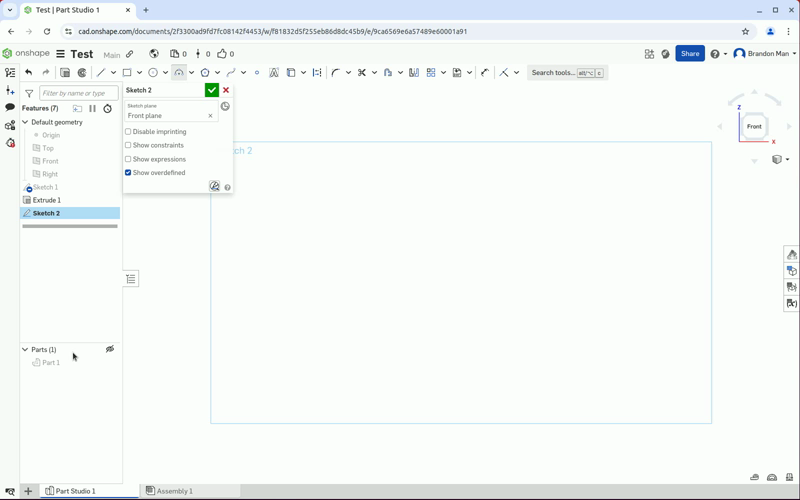
mouse_move(460, 309)
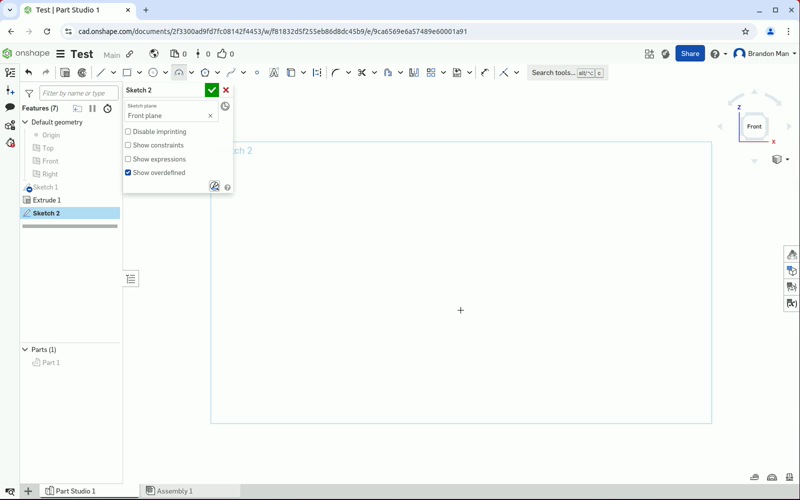
click(460, 309)
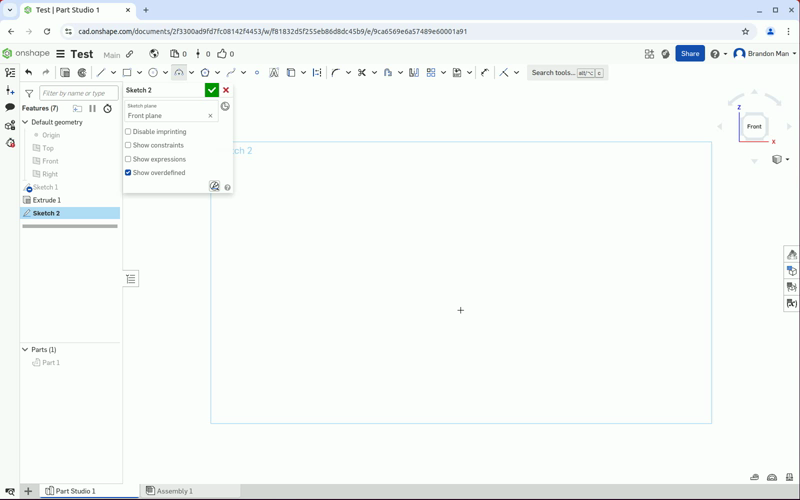
key_up(shift)
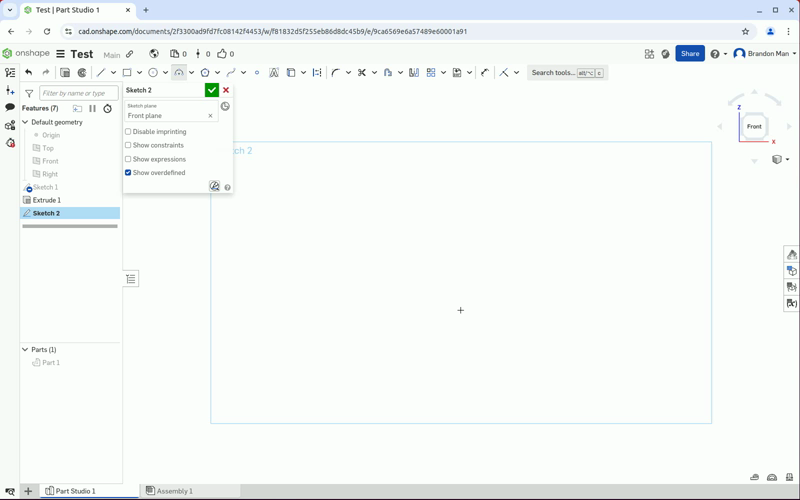
key_down(shift)
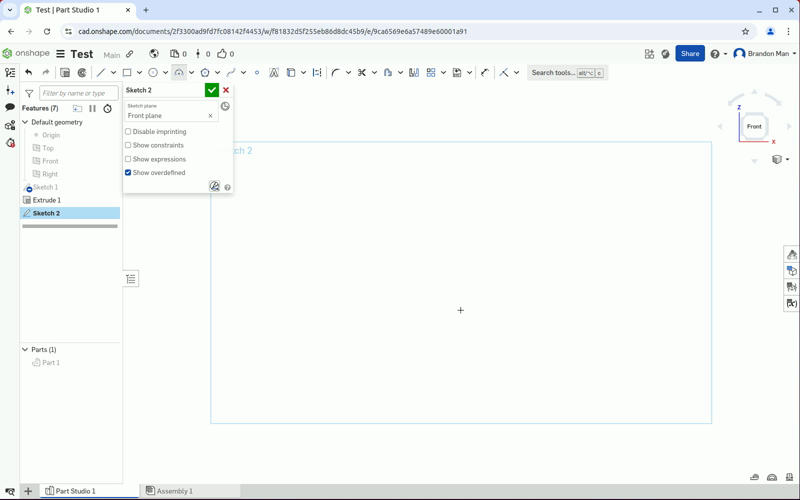
mouse_move(471, 307)
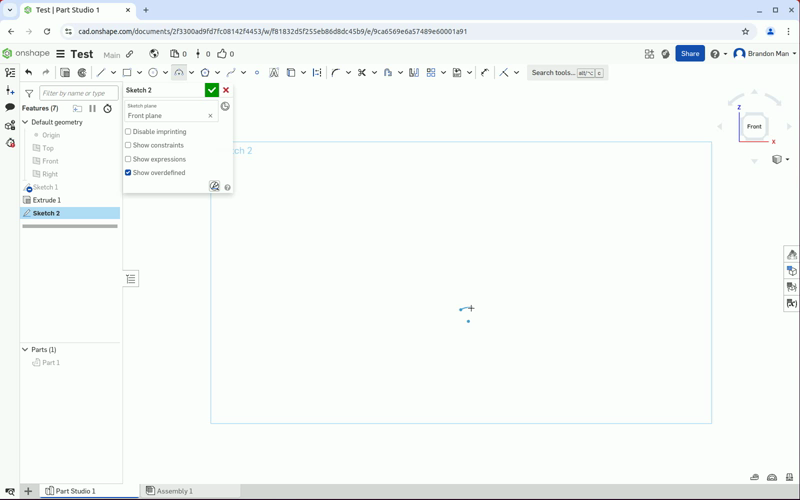
click(471, 307)
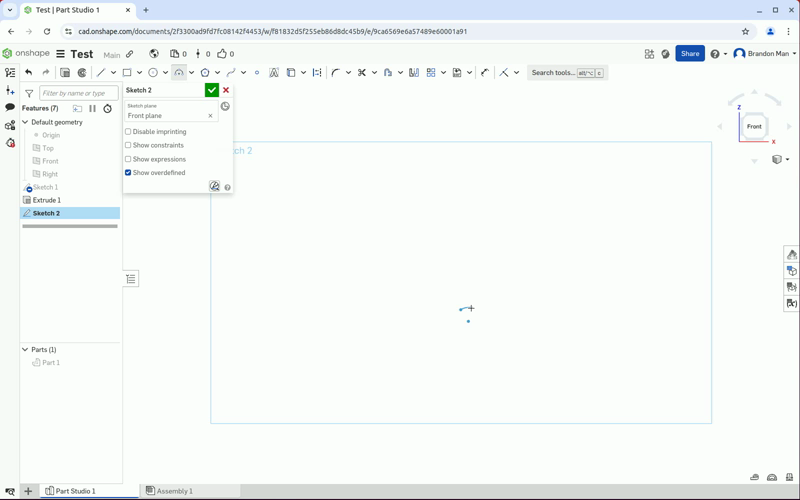
mouse_move(466, 309)
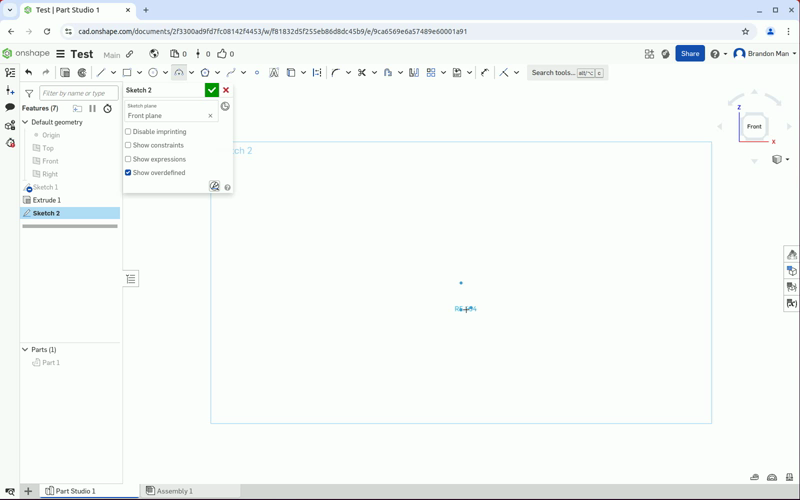
click(466, 309)
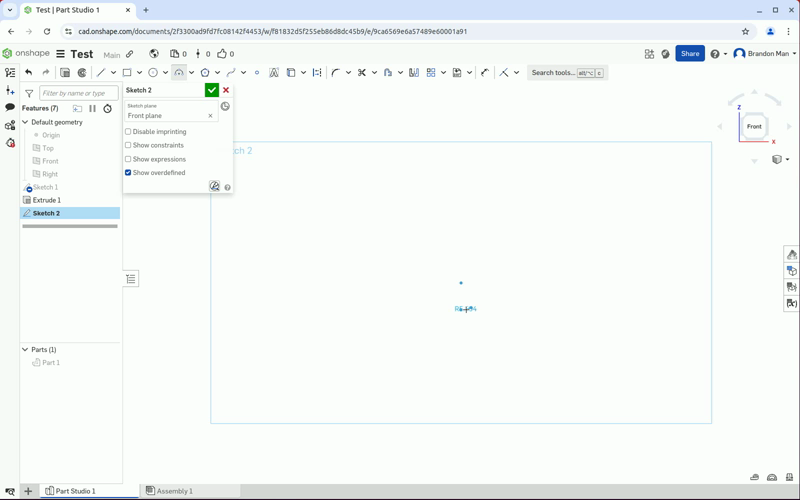
key_up(shift)
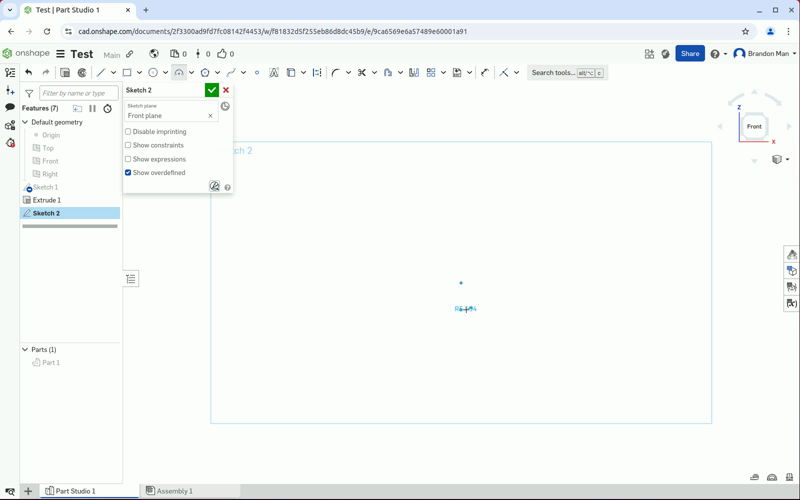
key(esc)
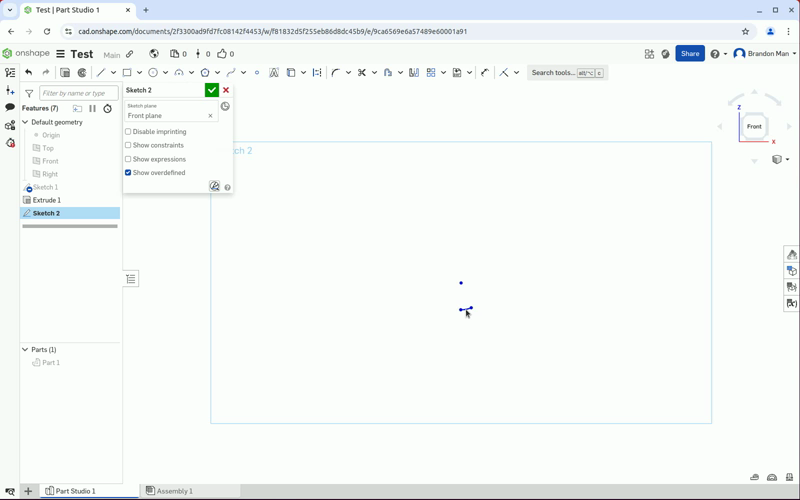
key(l)
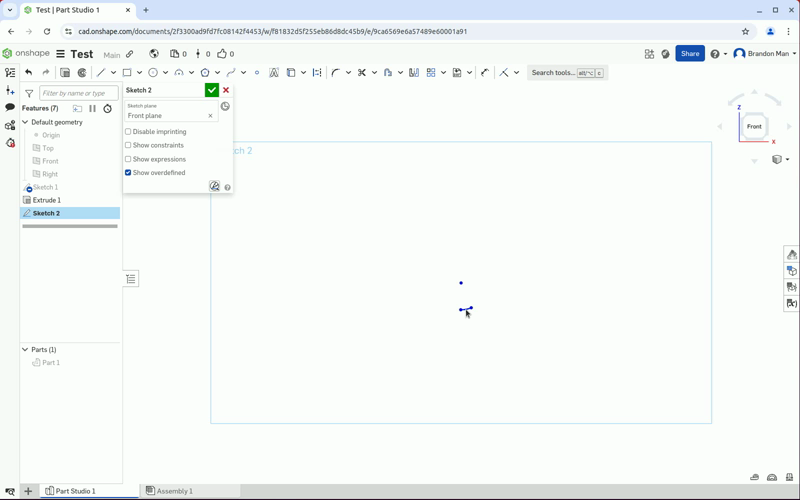
mouse_move(471, 307)
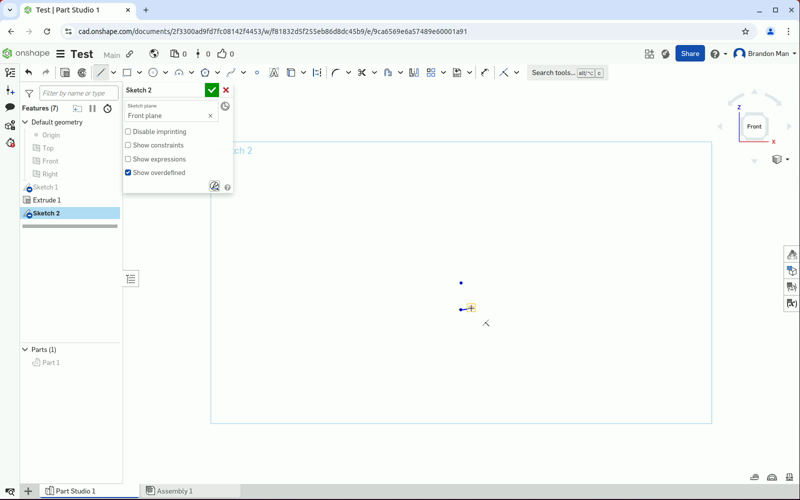
click(471, 307)
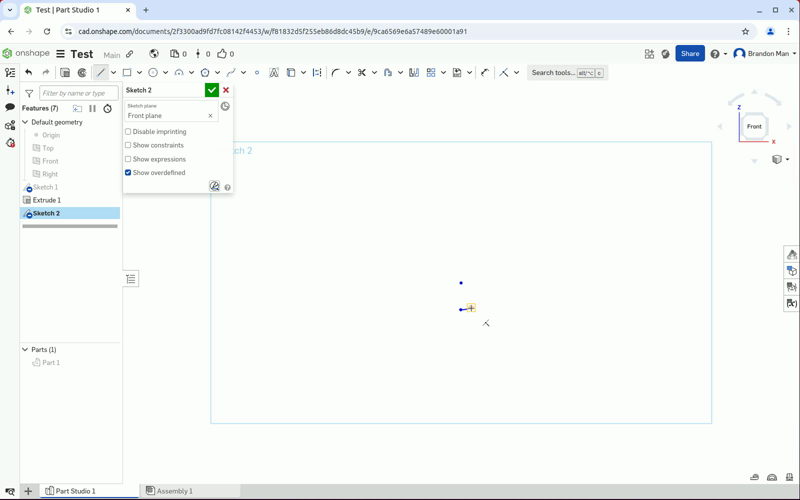
mouse_move(501, 307)
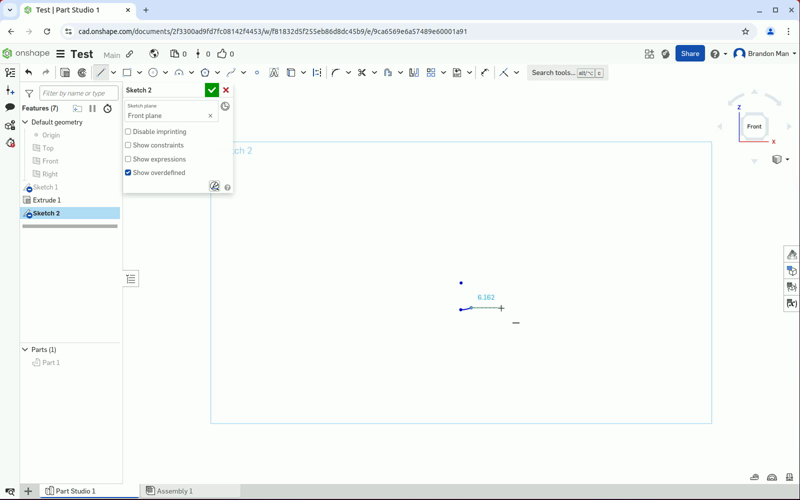
key_down(shift)
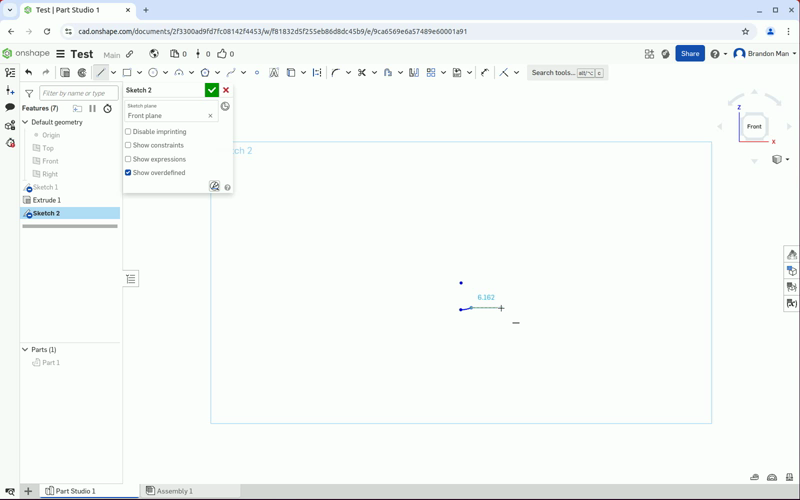
mouse_move(460, 309)
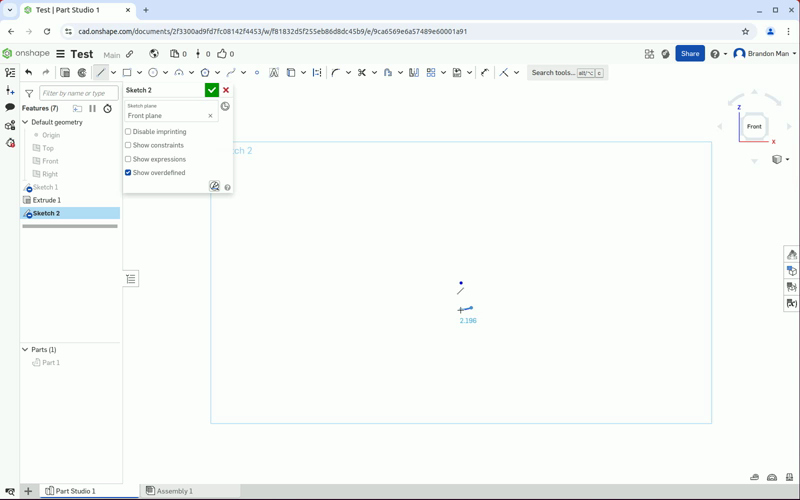
key_up(shift)
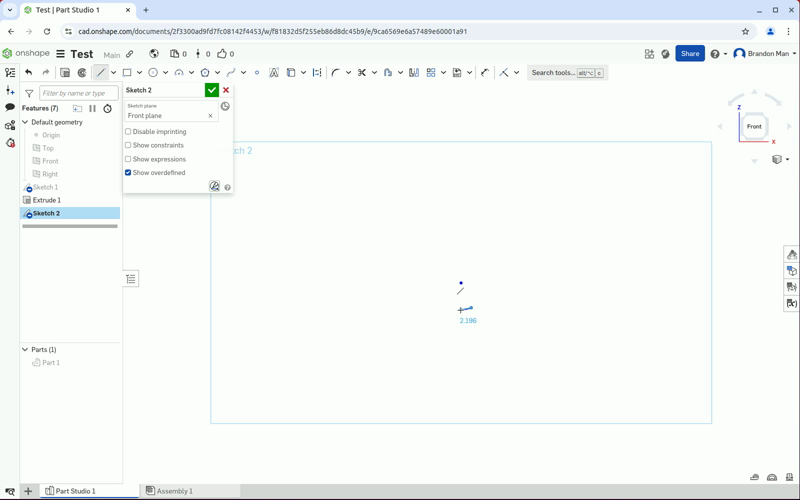
click(460, 309)
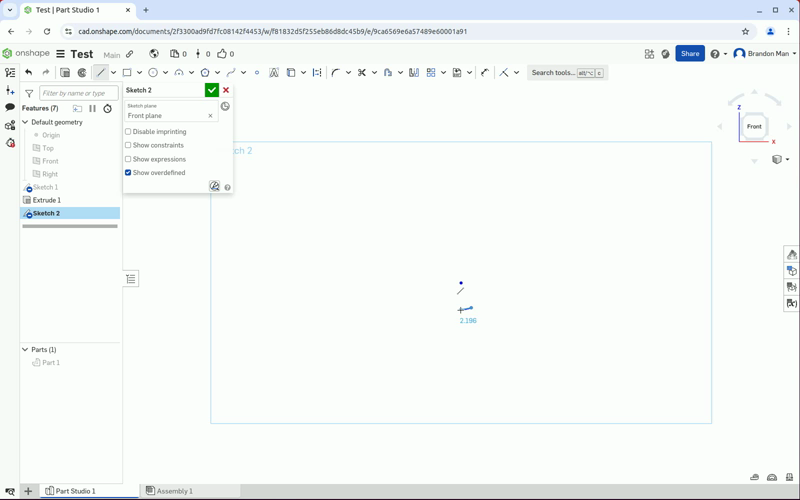
key(esc)
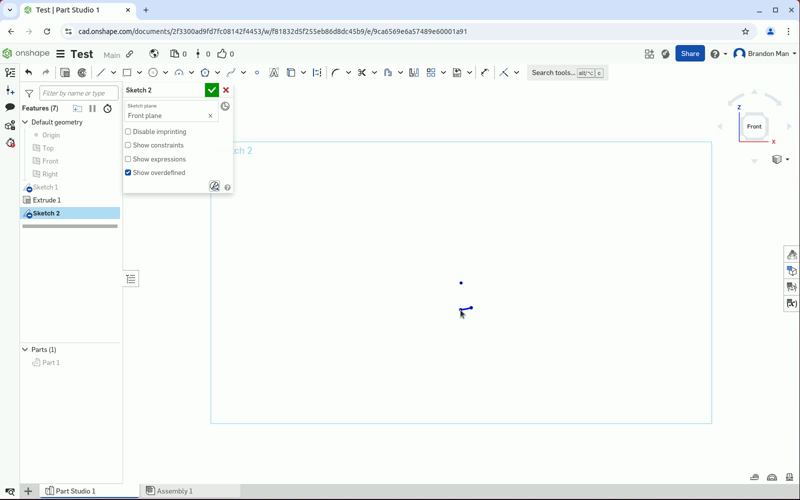
mouse_move(466, 309)
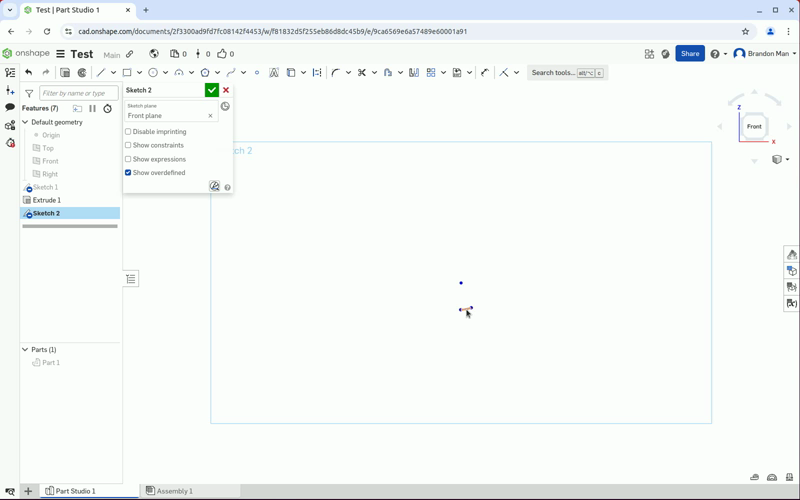
scroll(6)
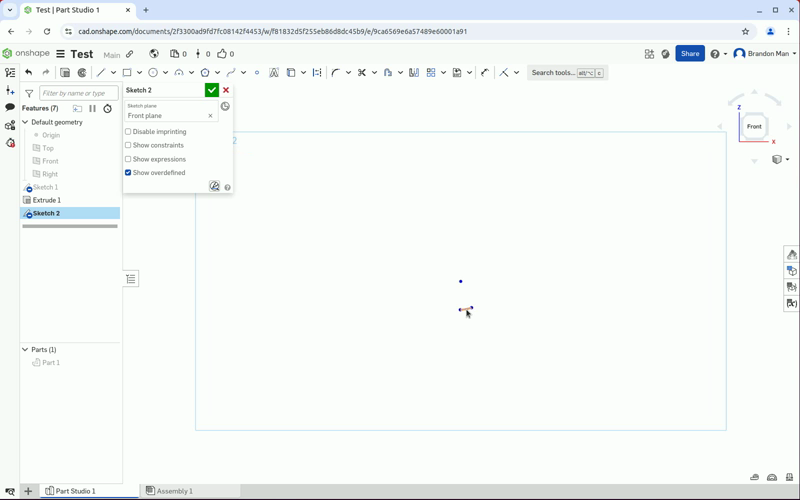
scroll(6)
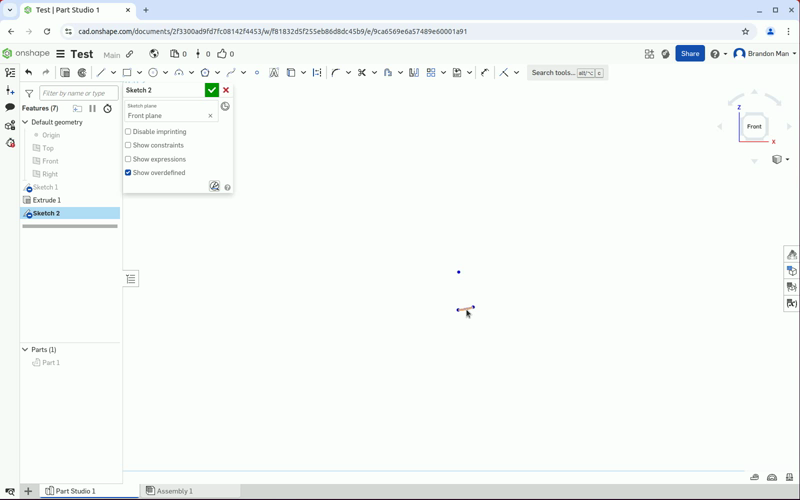
scroll(6)
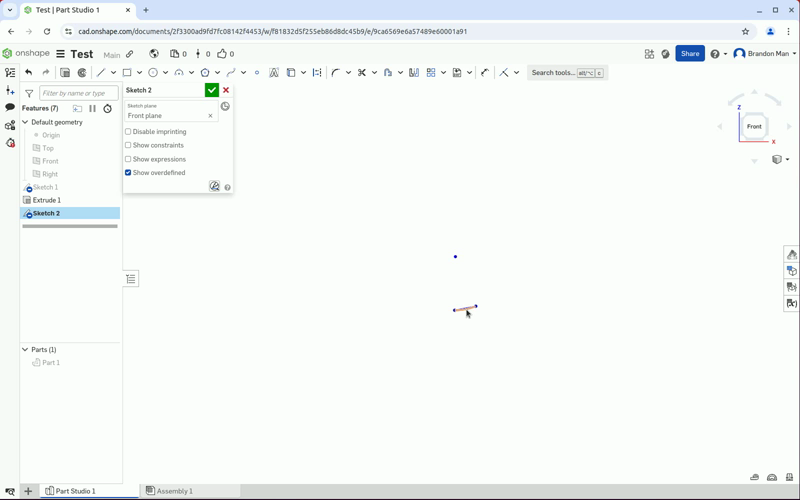
scroll(6)
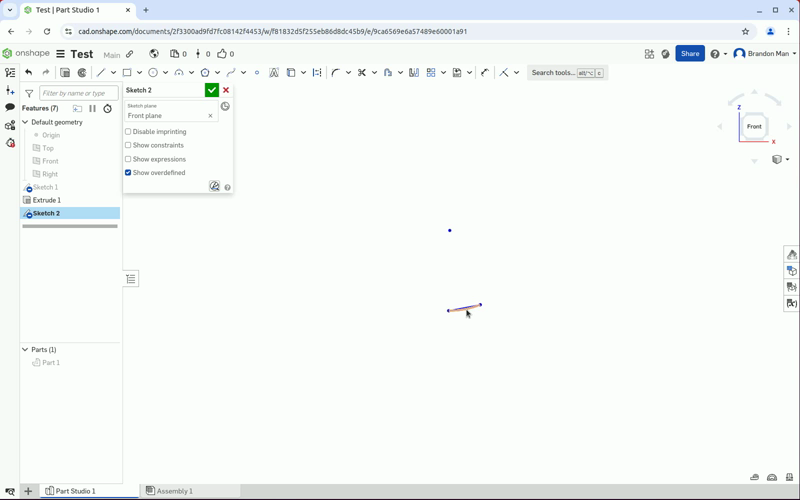
scroll(6)
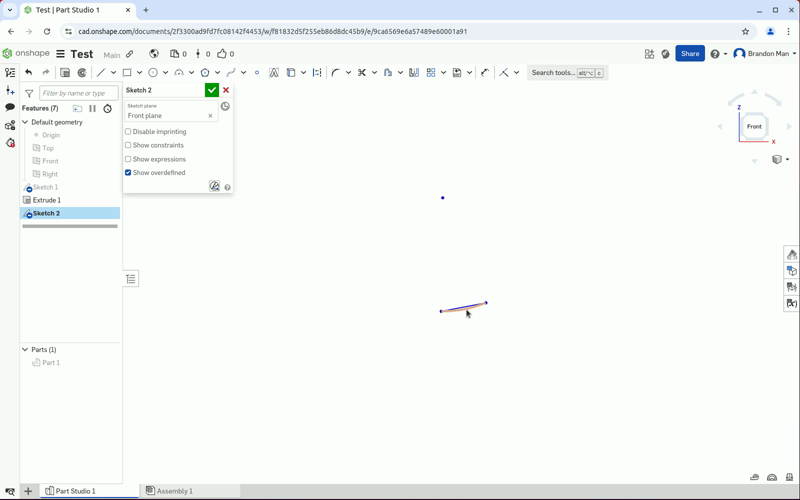
scroll(6)
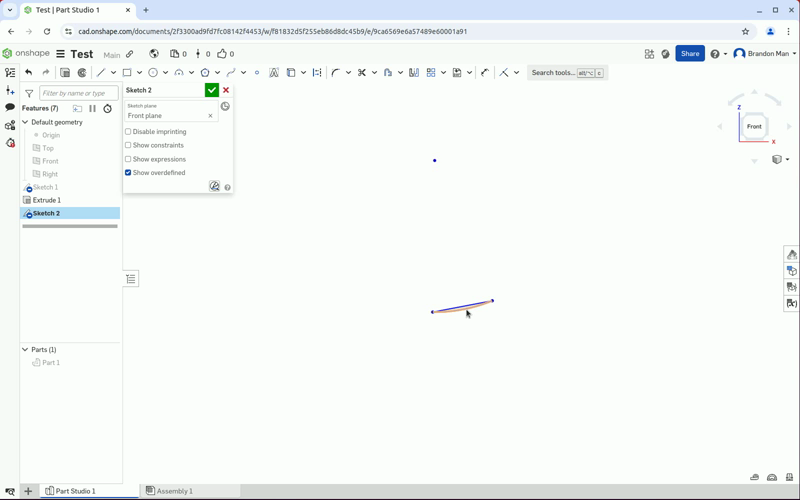
scroll(6)
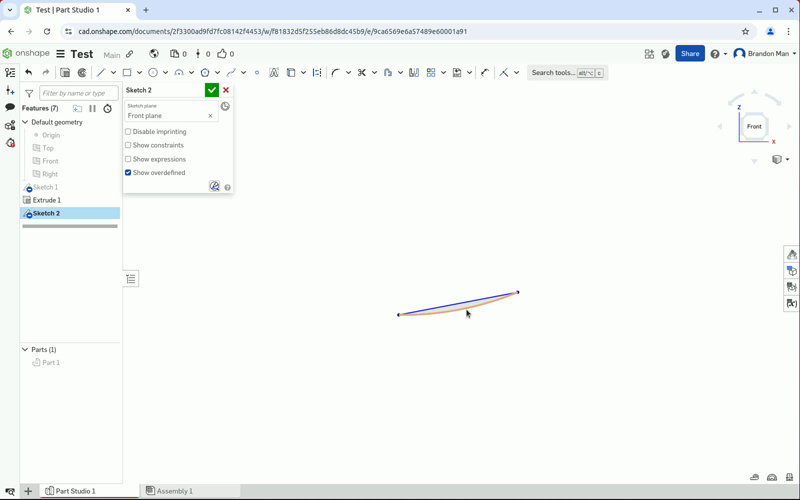
click(466, 309)
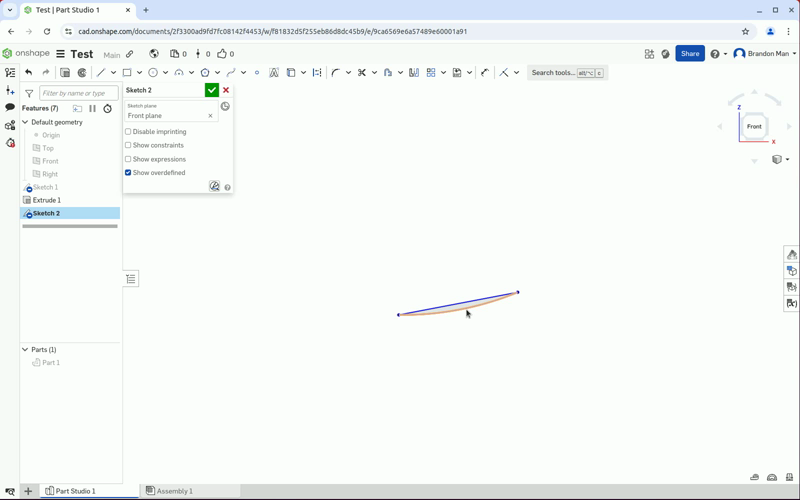
scroll(-6)
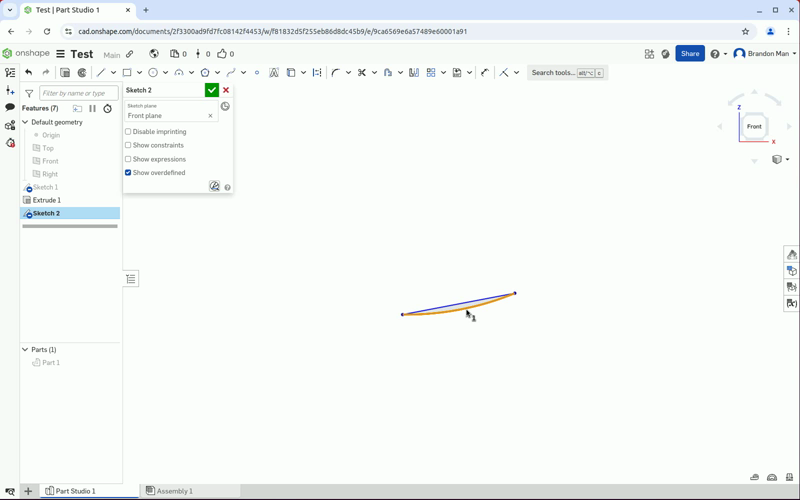
scroll(-6)
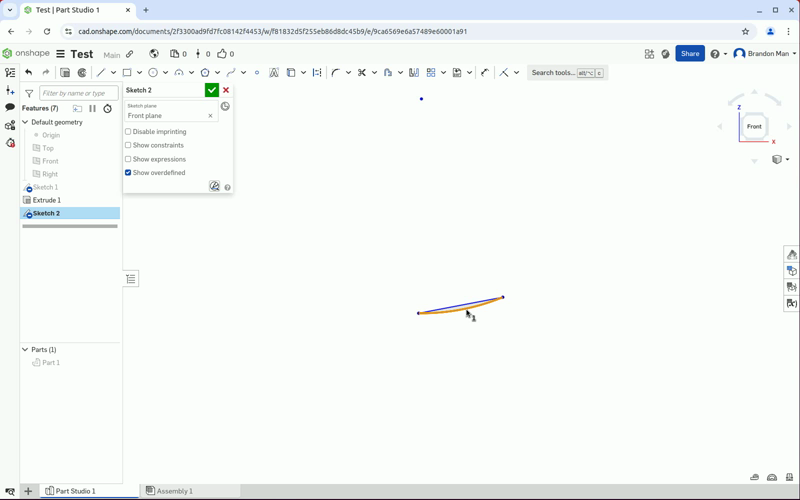
scroll(-6)
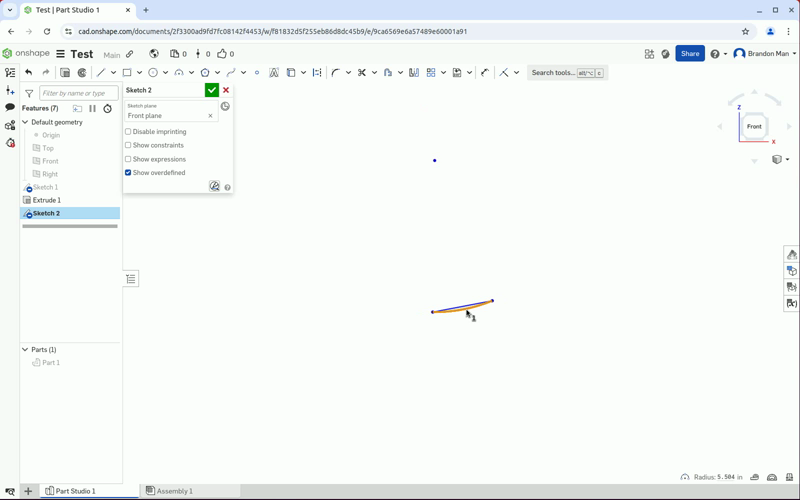
scroll(-6)
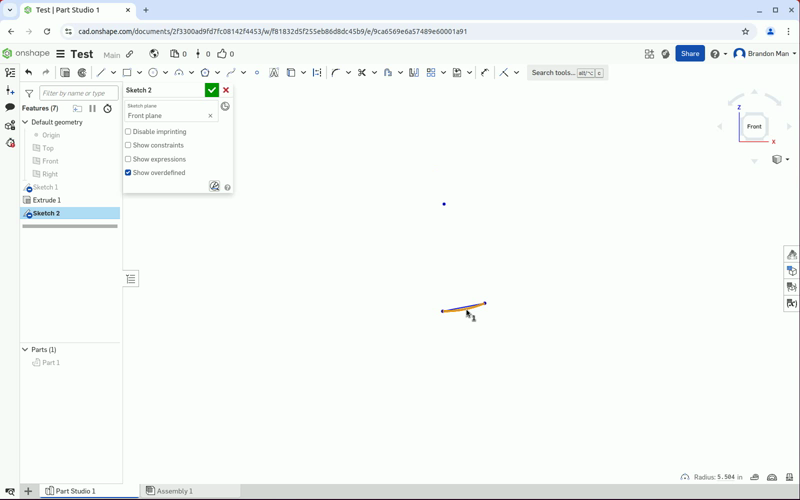
scroll(-6)
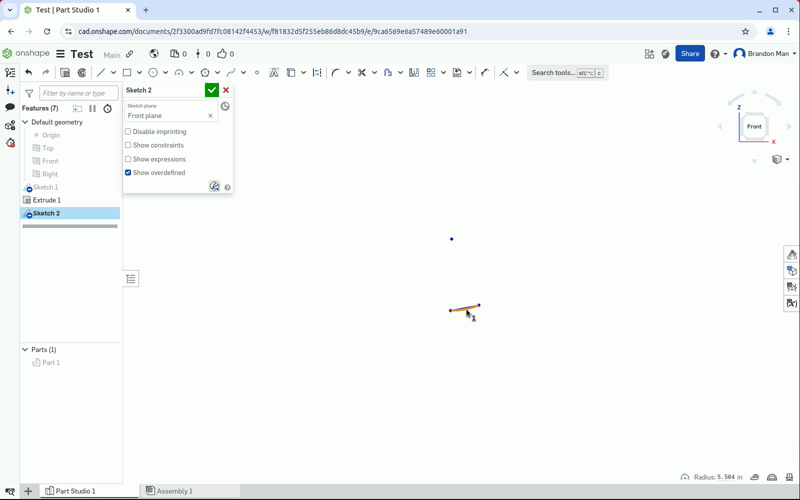
scroll(-6)
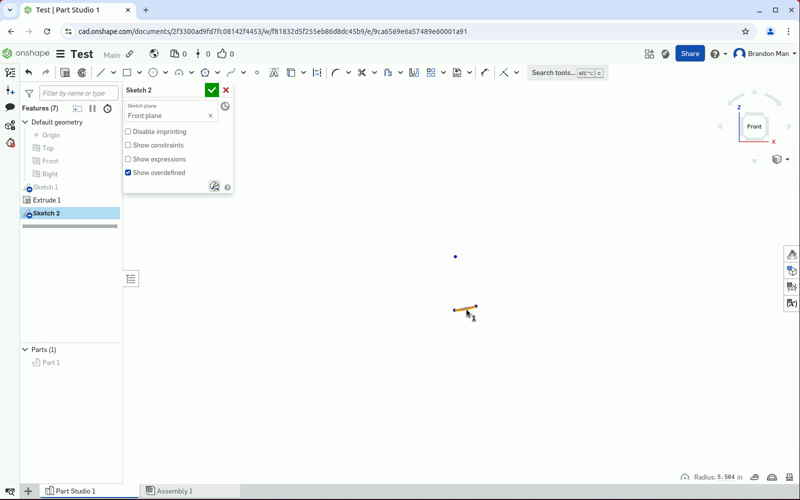
scroll(-6)
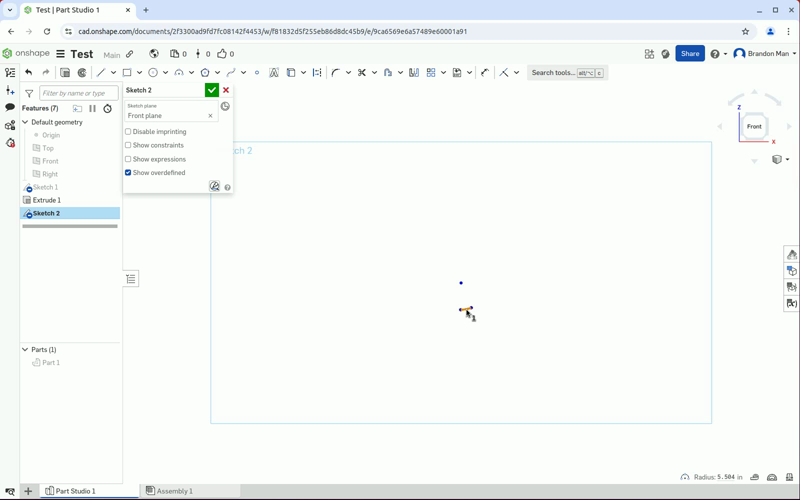
mouse_move(73, 352)
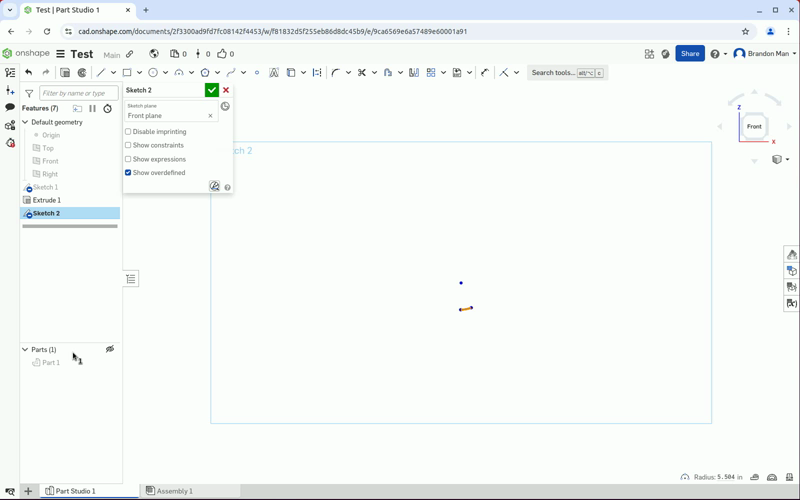
key(shift+y)
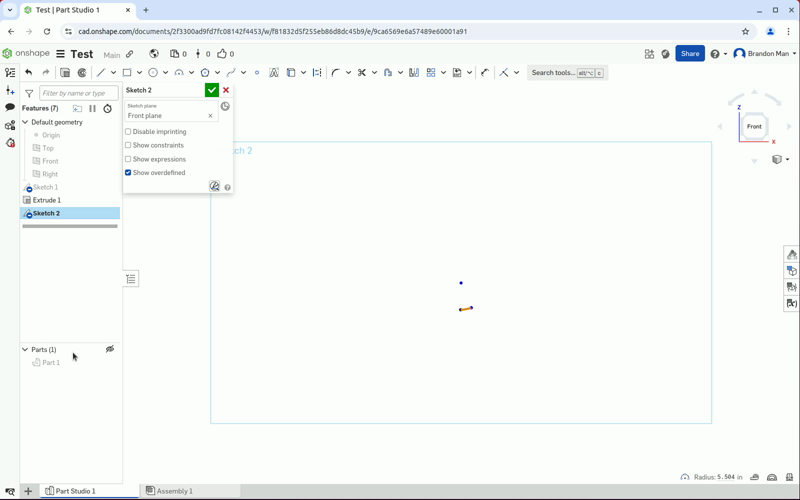
key(shift+e)
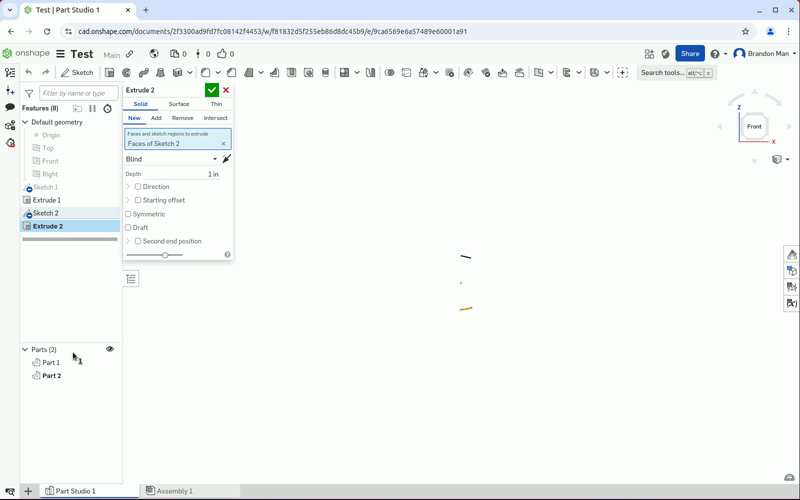
mouse_move(143, 106)
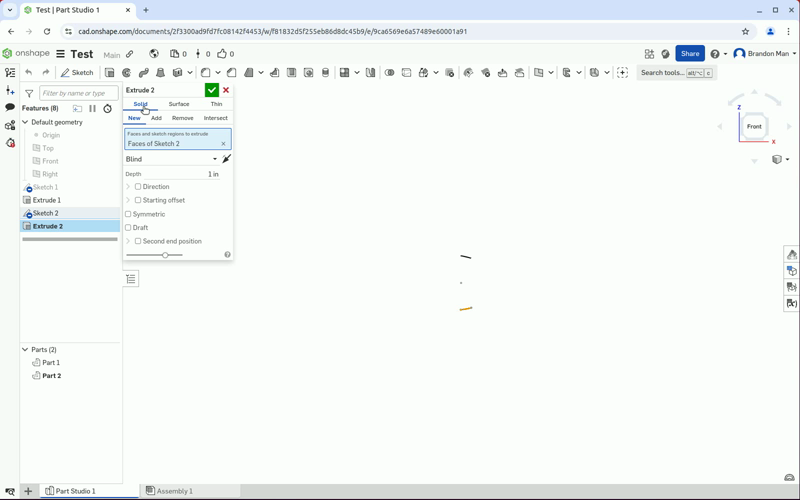
click(143, 106)
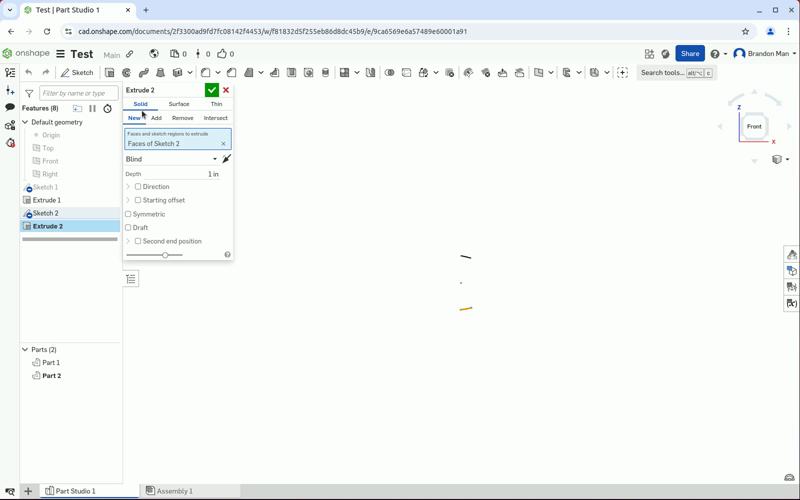
mouse_move(137, 120)
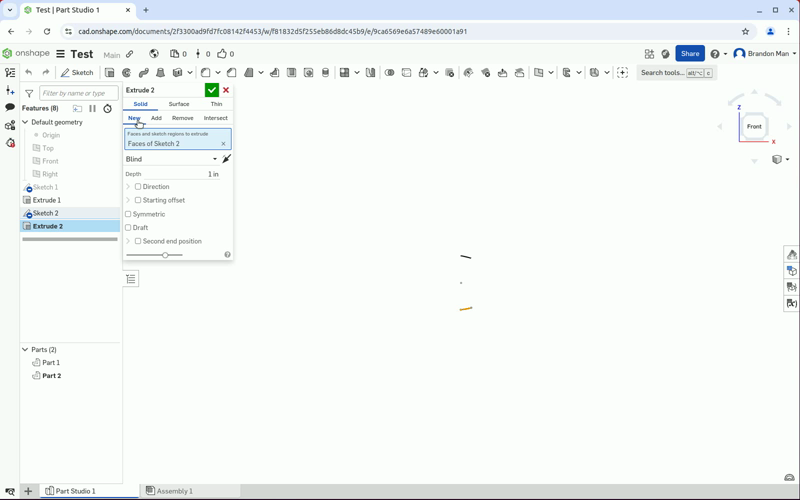
click(137, 120)
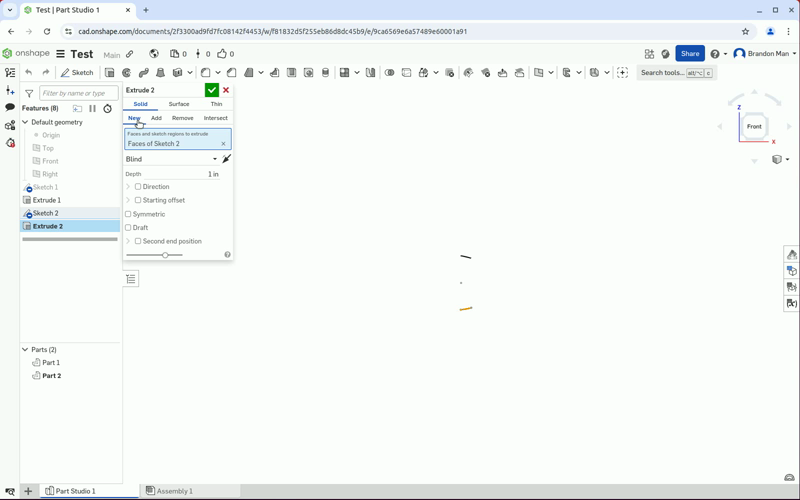
key(tab, 4)
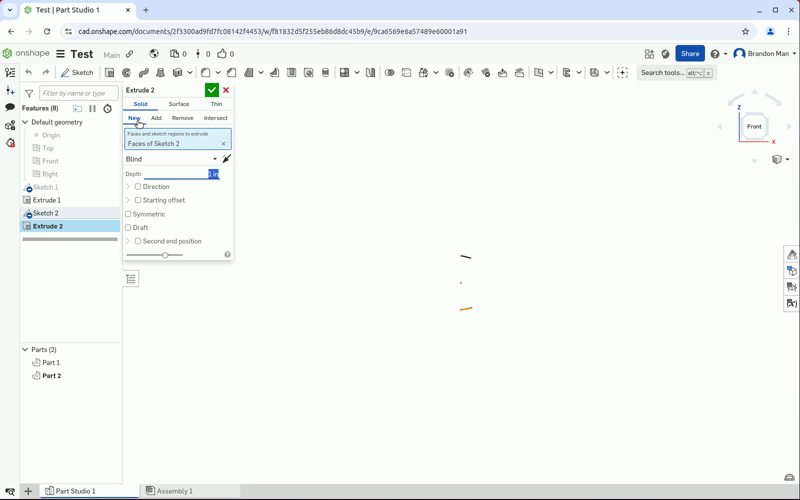
text(1.444)
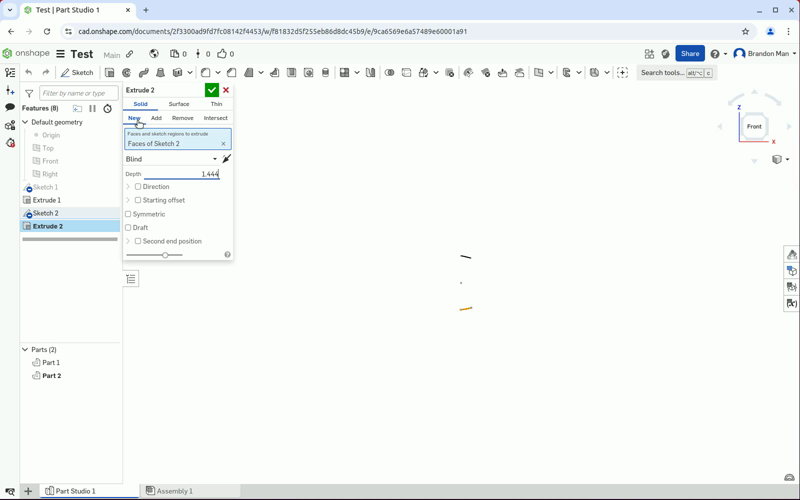
key(enter)
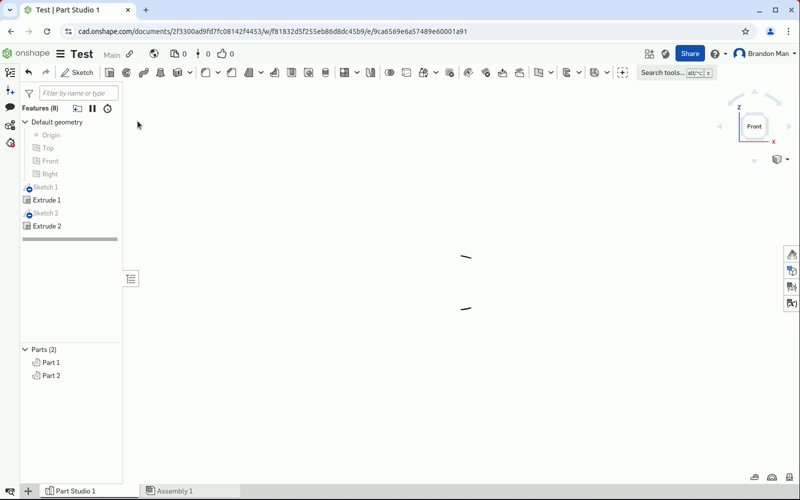
key(shift+h)
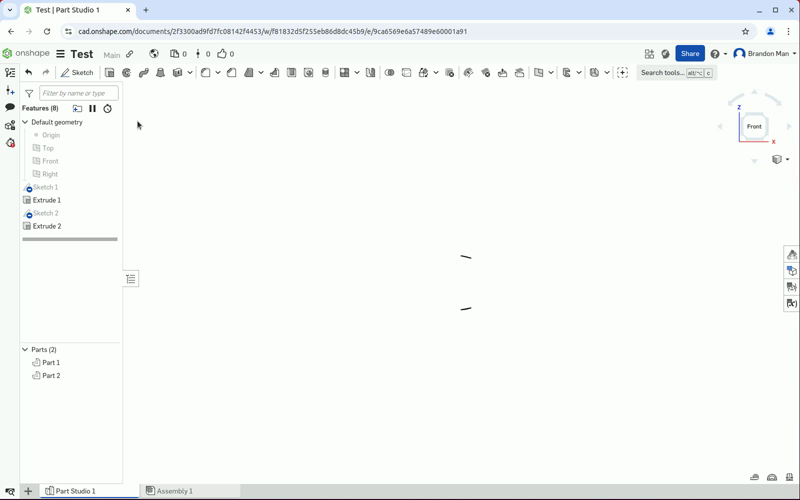
key(shift+h)
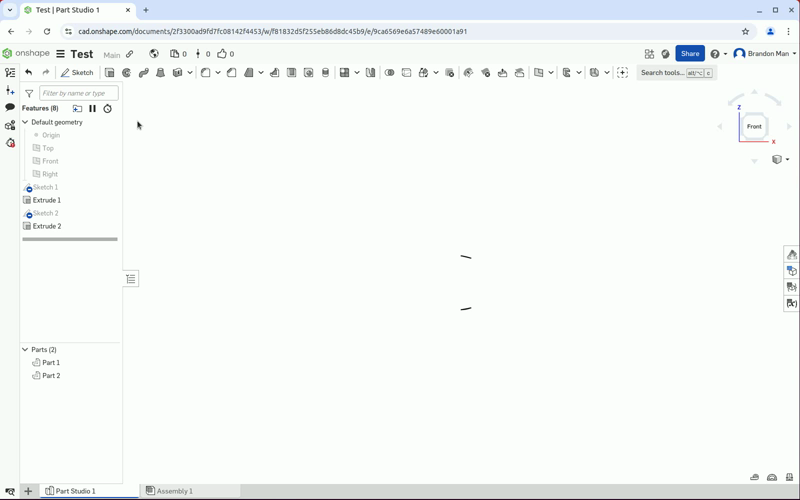
mouse_move(73, 189)
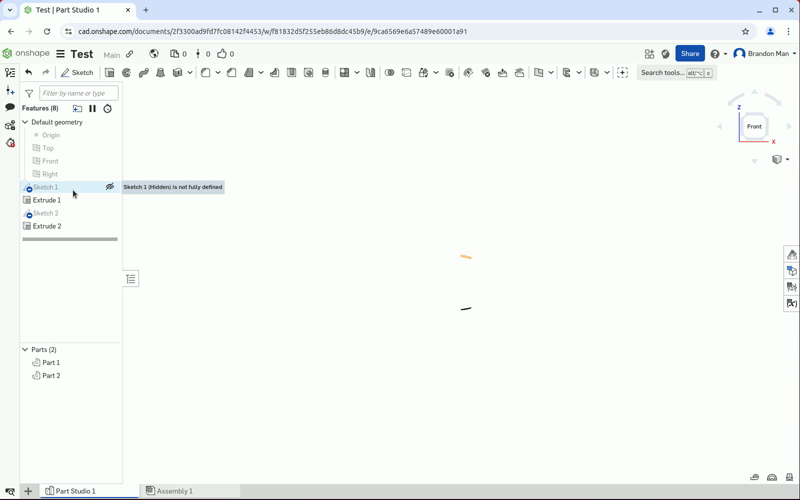
click(73, 189)
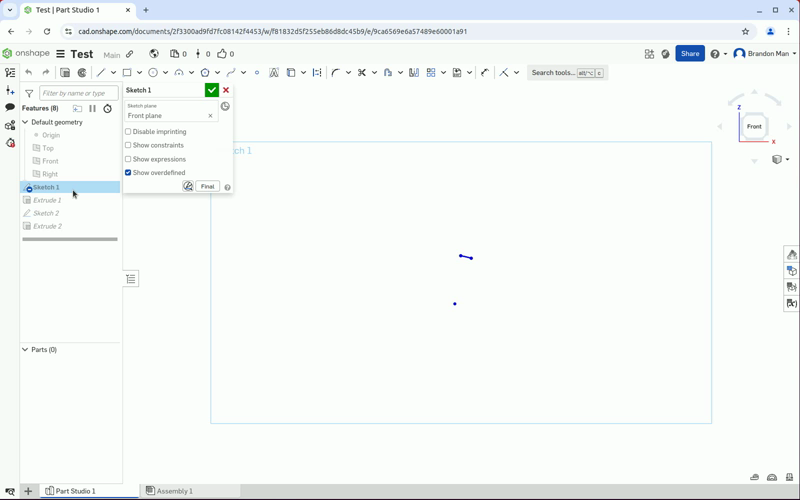
mouse_move(229, 92)
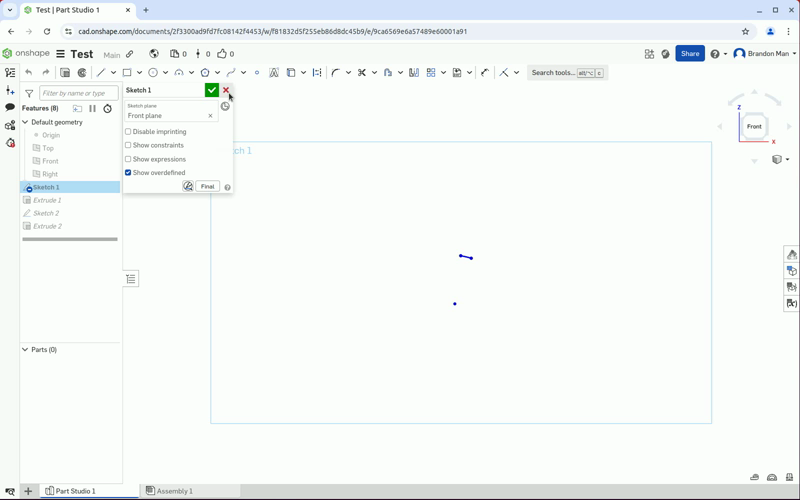
click(229, 92)
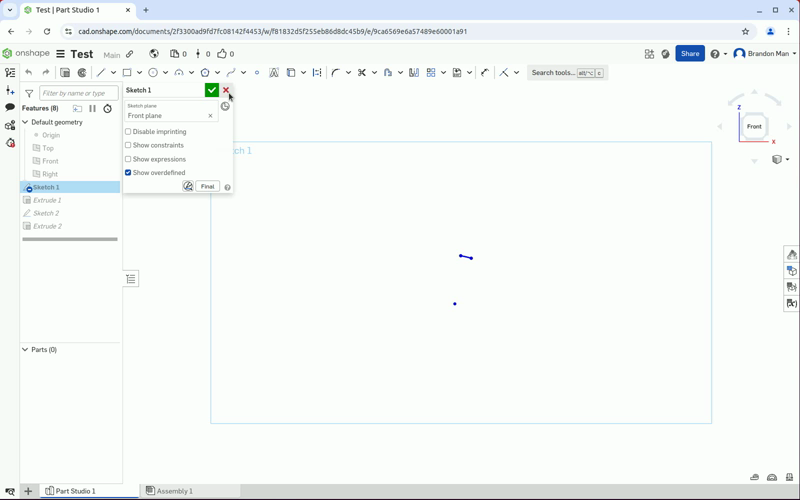
key(shift+s)
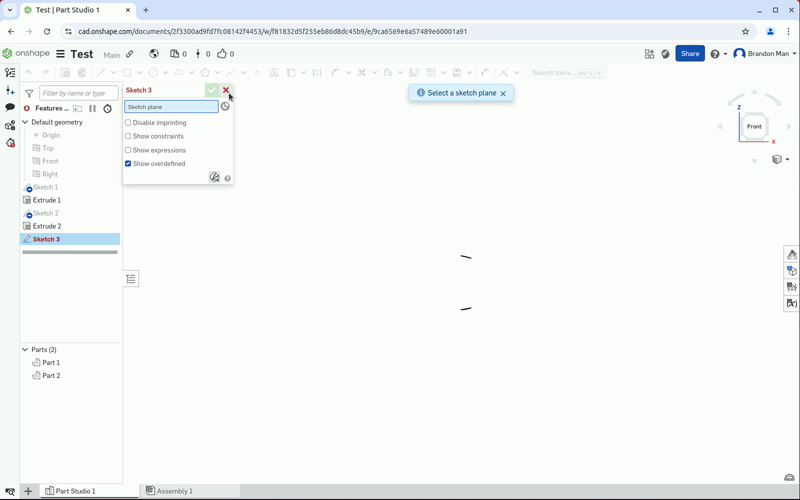
mouse_move(73, 163)
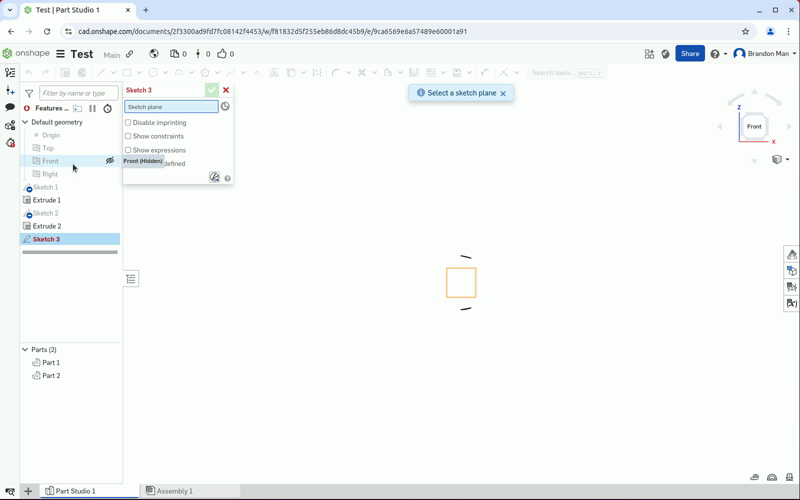
click(73, 163)
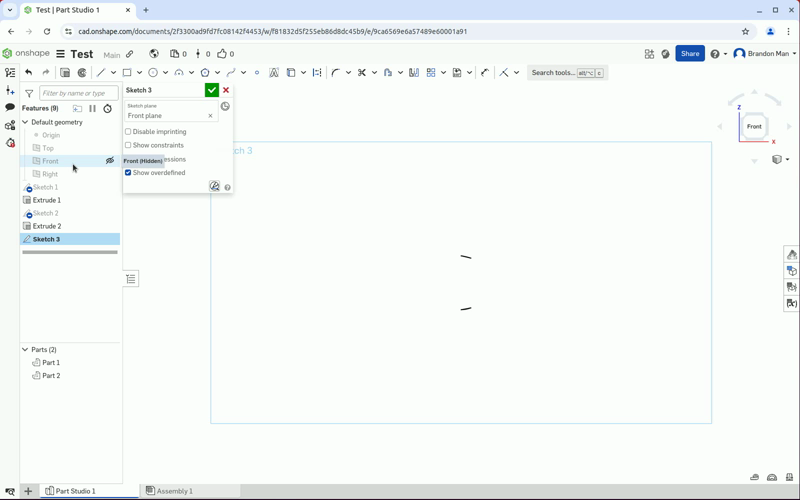
mouse_move(73, 352)
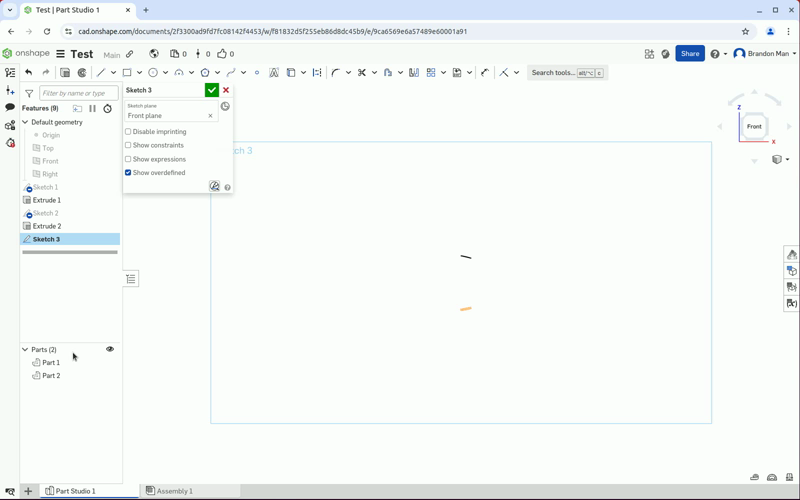
key(y)
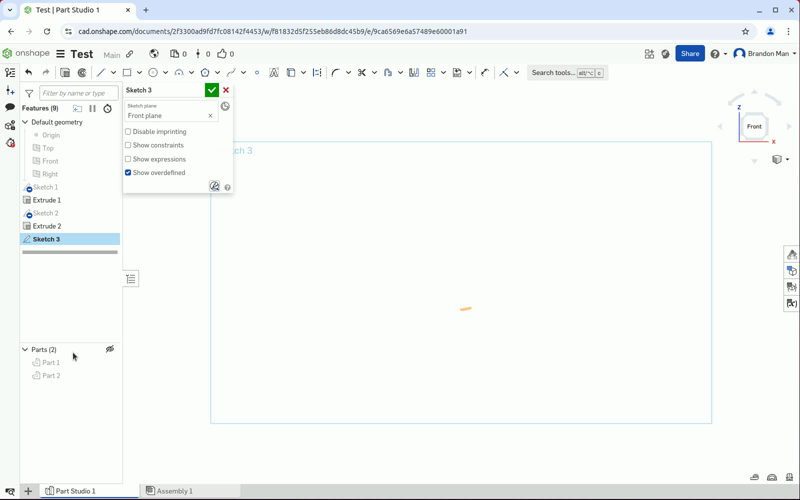
key(l)
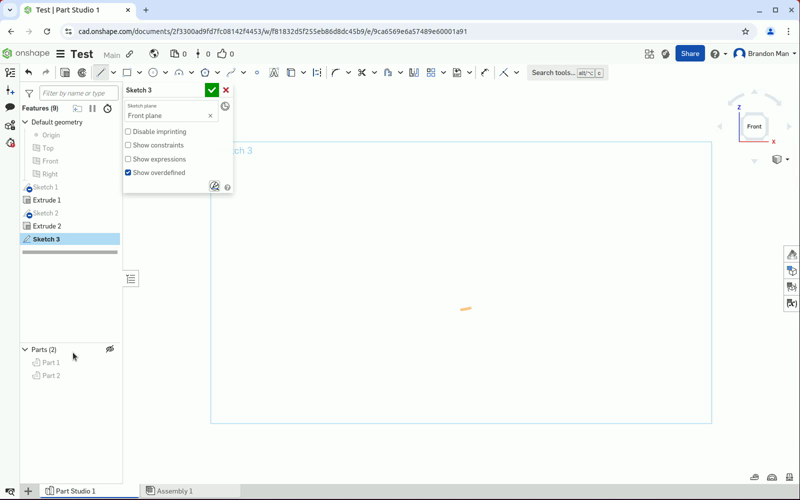
key_down(shift)
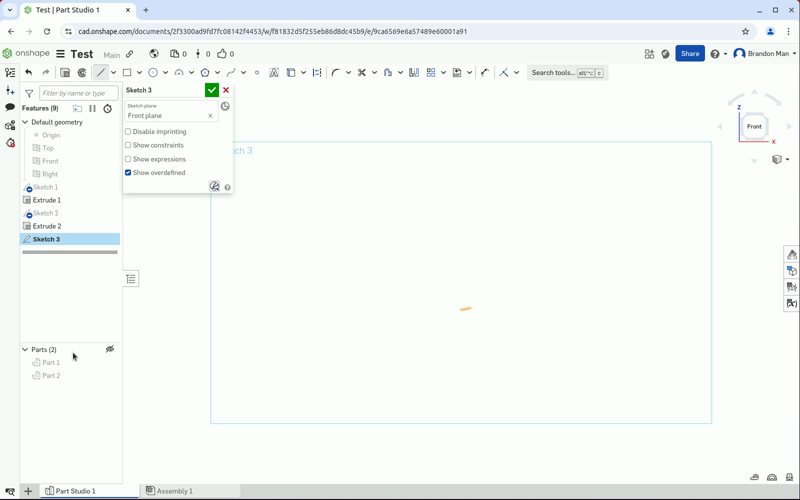
mouse_move(460, 309)
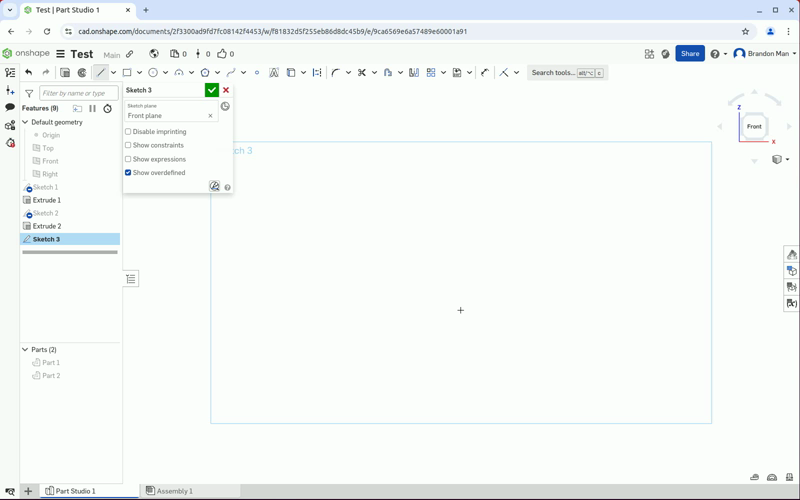
click(460, 309)
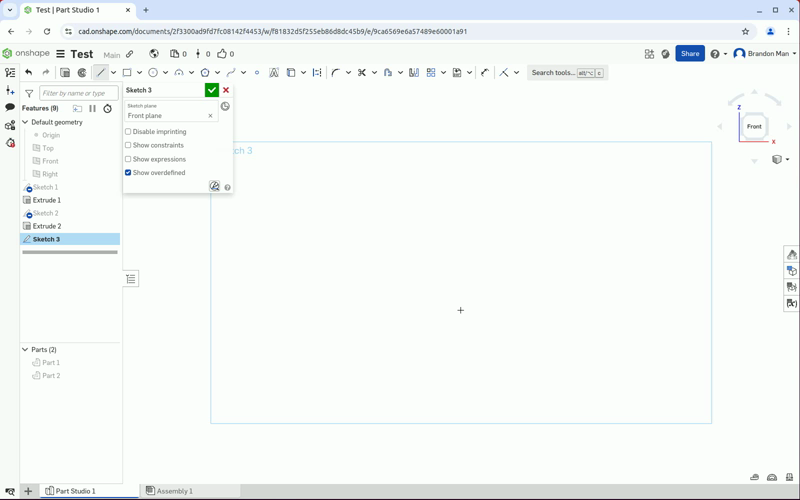
key_up(shift)
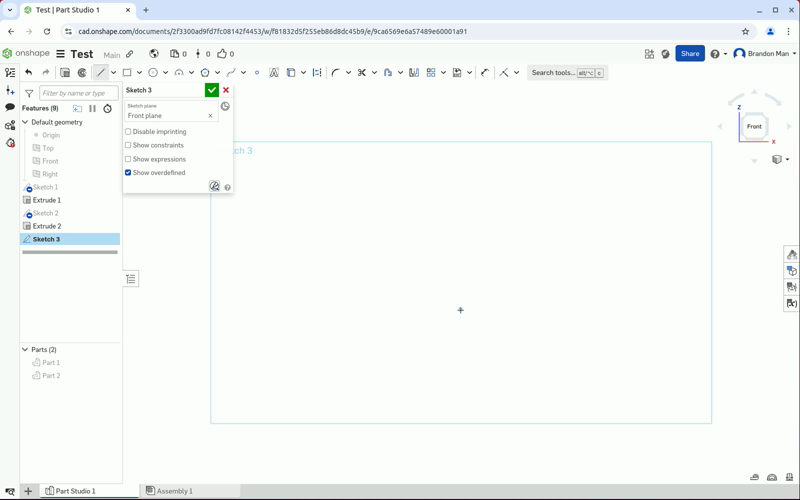
key_down(shift)
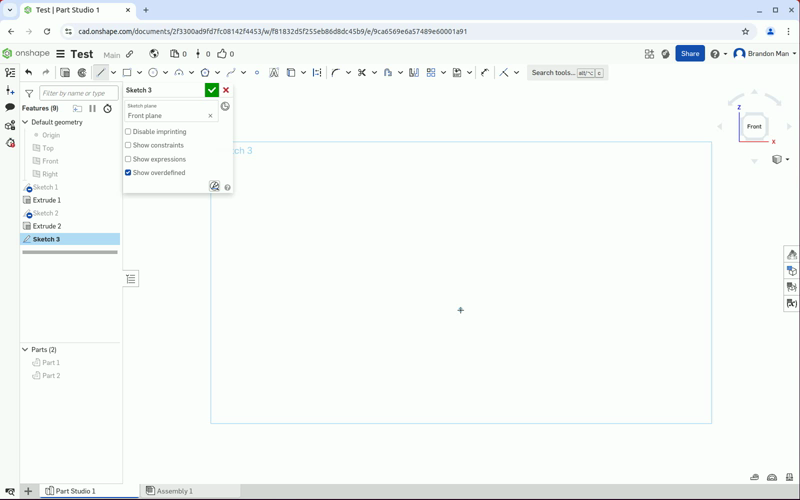
mouse_move(490, 309)
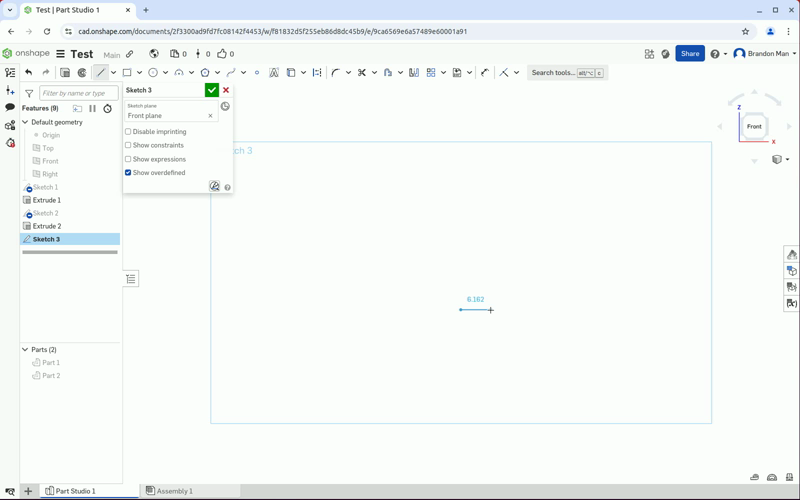
mouse_move(470, 307)
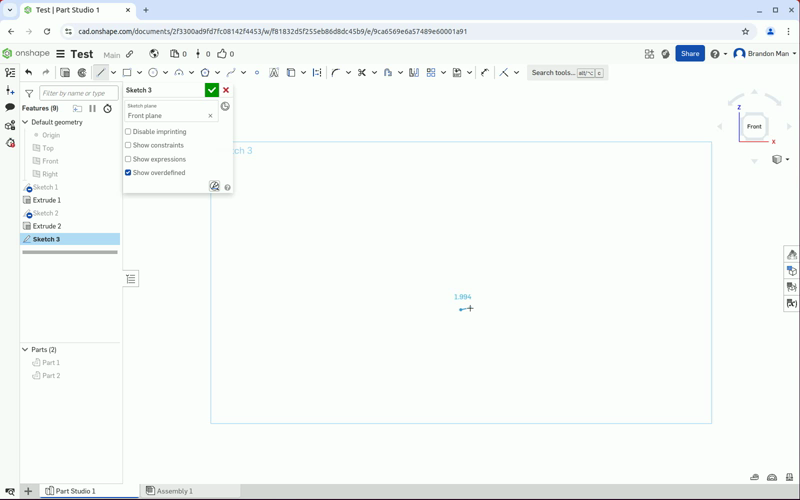
click(470, 307)
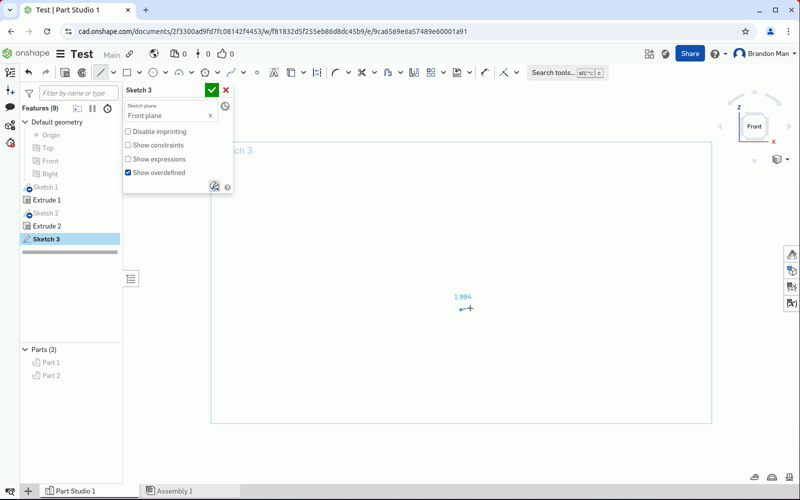
key_up(shift)
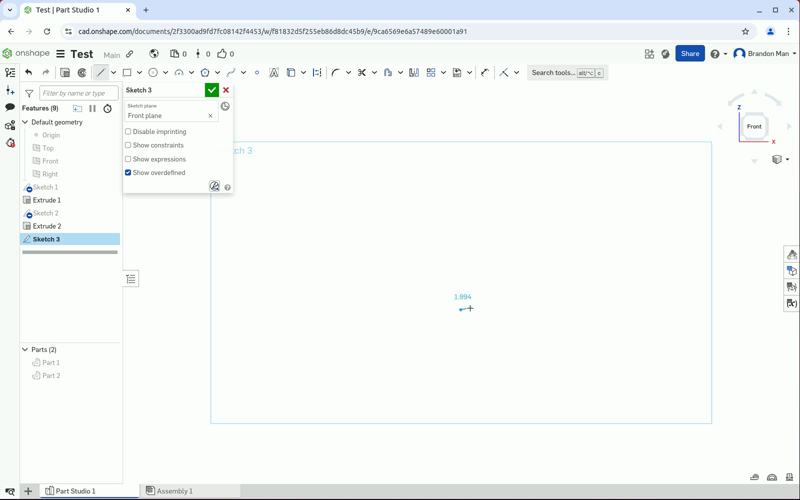
key_down(shift)
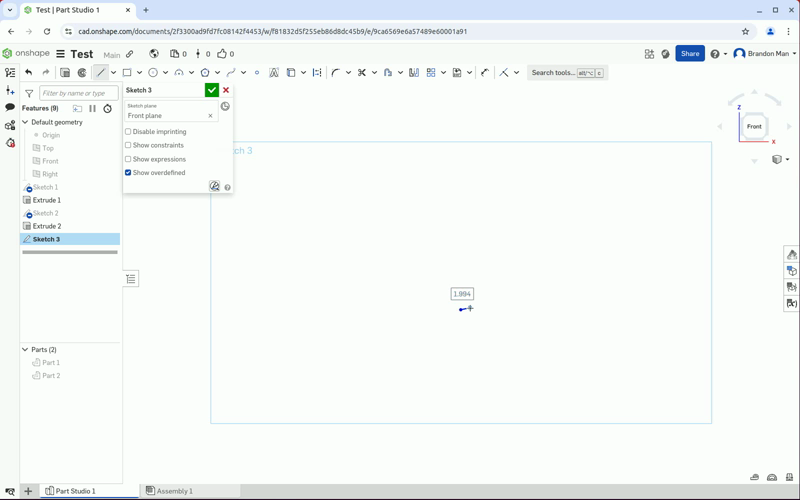
mouse_move(567, 289)
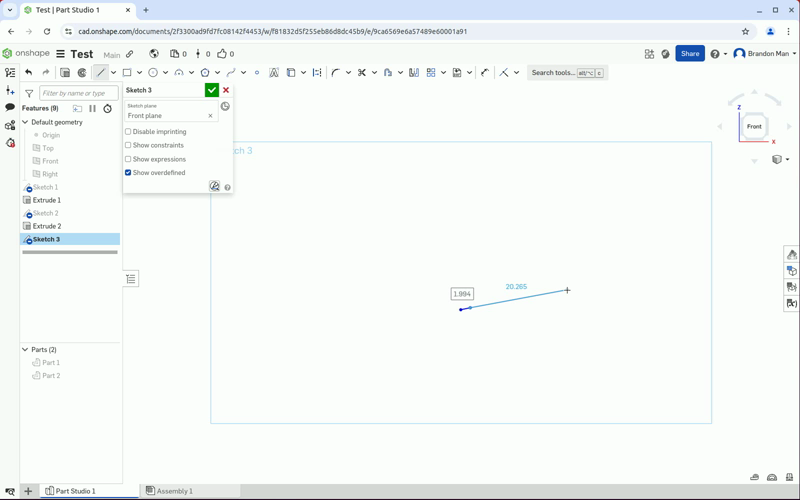
click(567, 289)
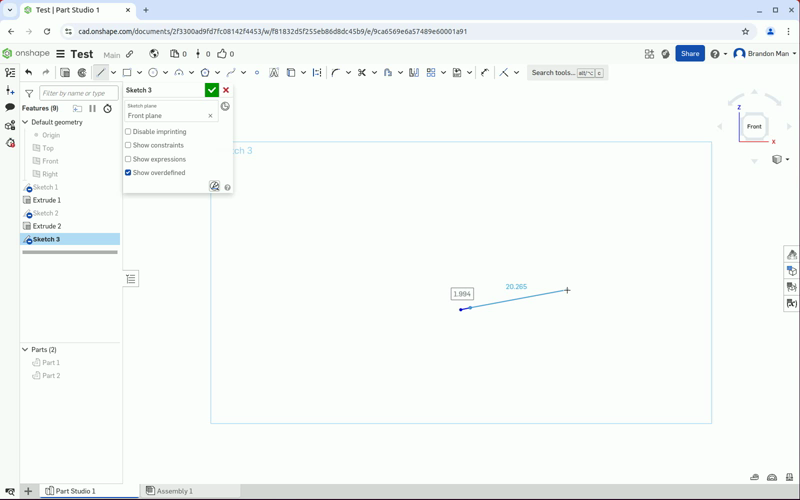
key_up(shift)
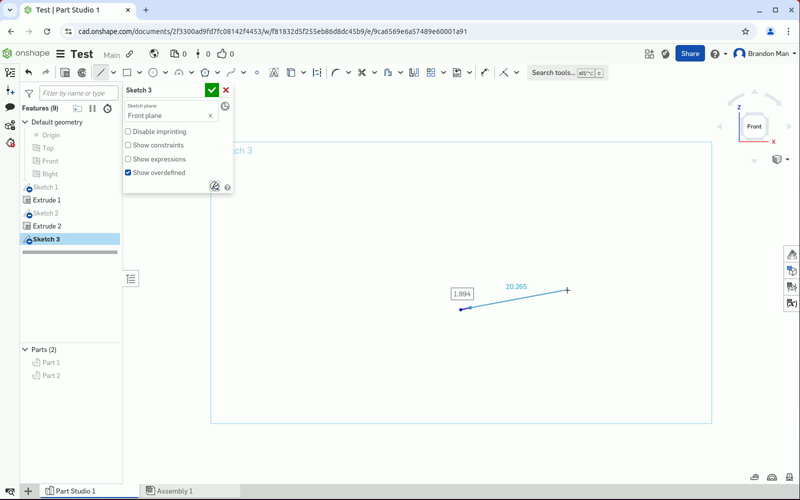
key(esc)
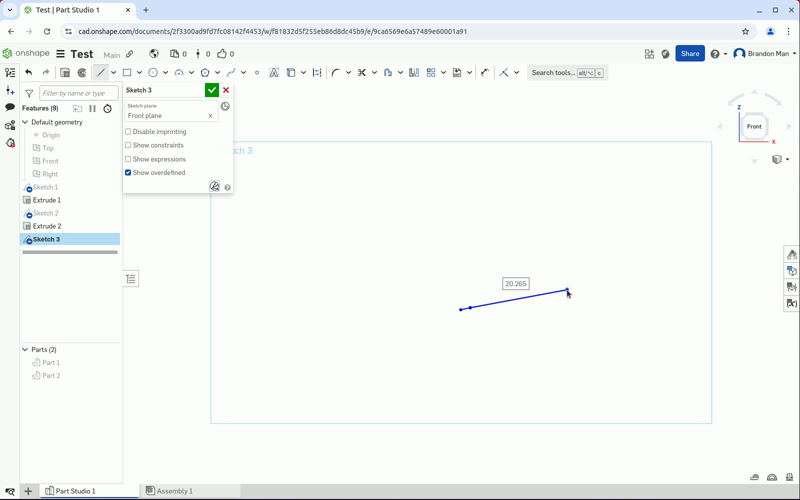
key(a)
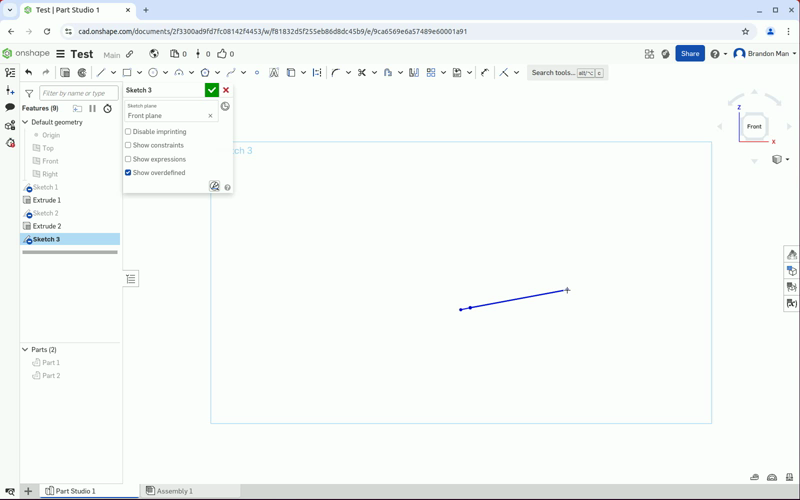
mouse_move(567, 289)
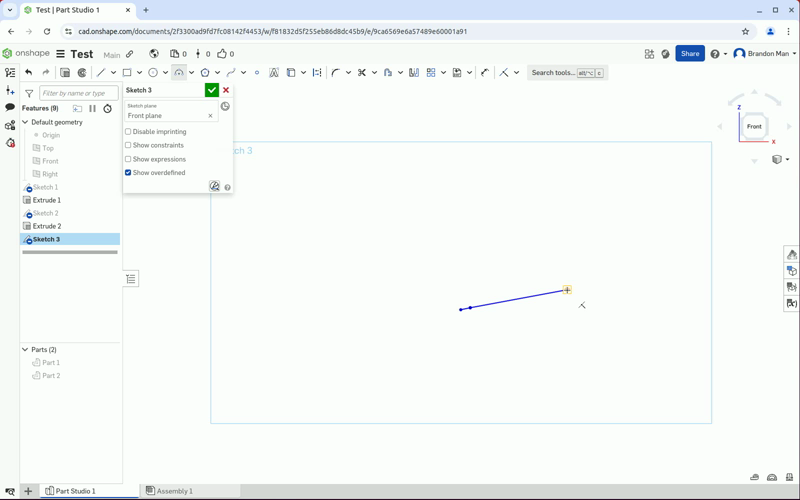
click(567, 289)
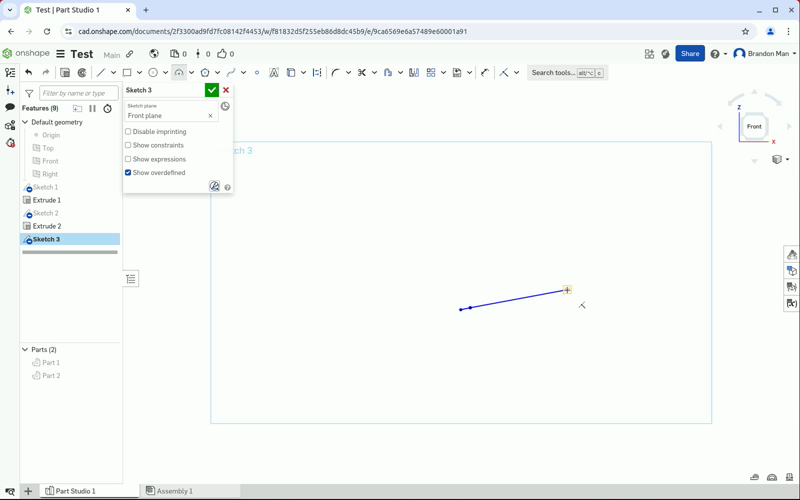
key_down(shift)
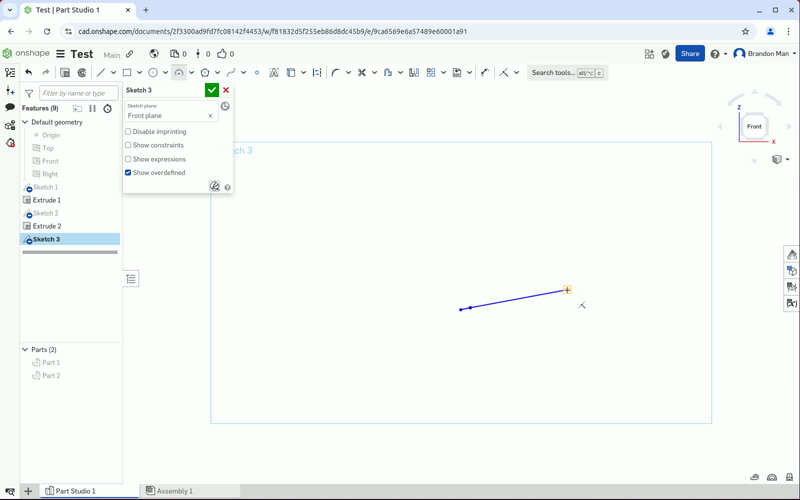
mouse_move(567, 276)
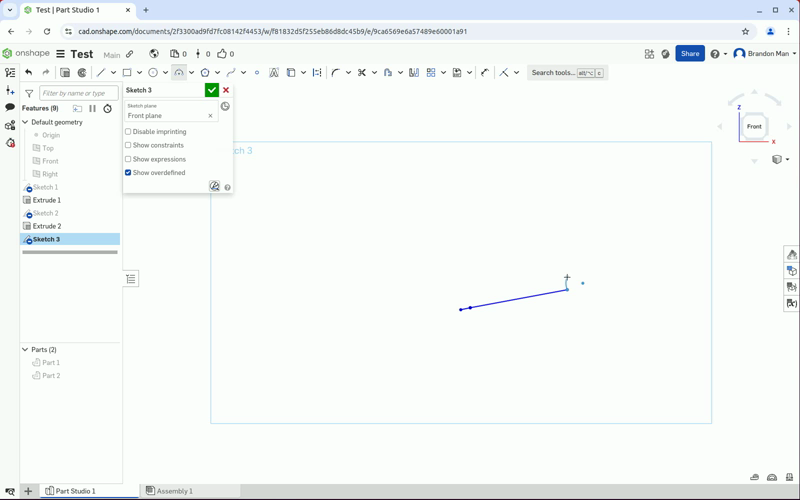
click(567, 276)
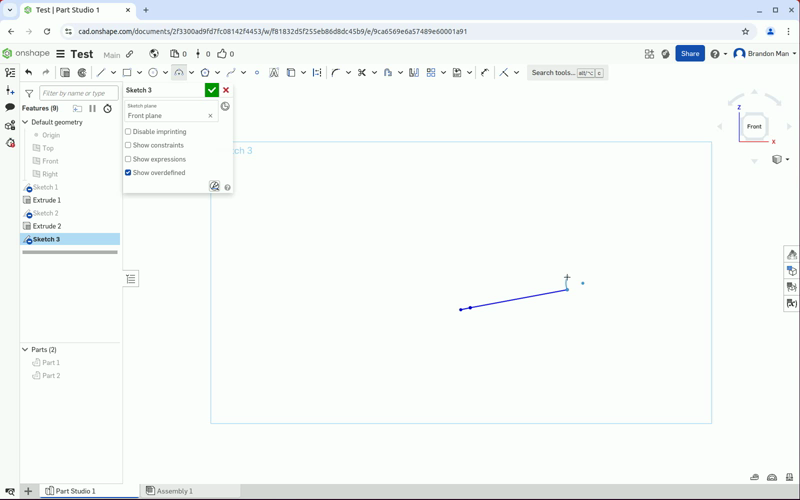
mouse_move(572, 283)
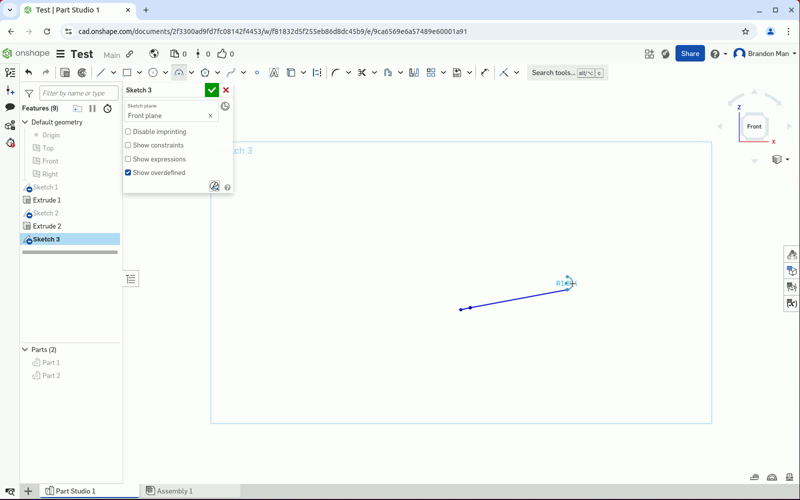
click(572, 283)
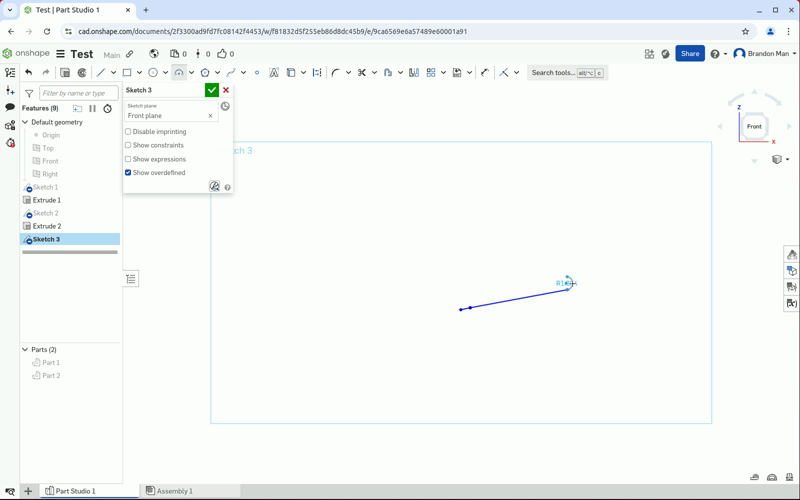
key_up(shift)
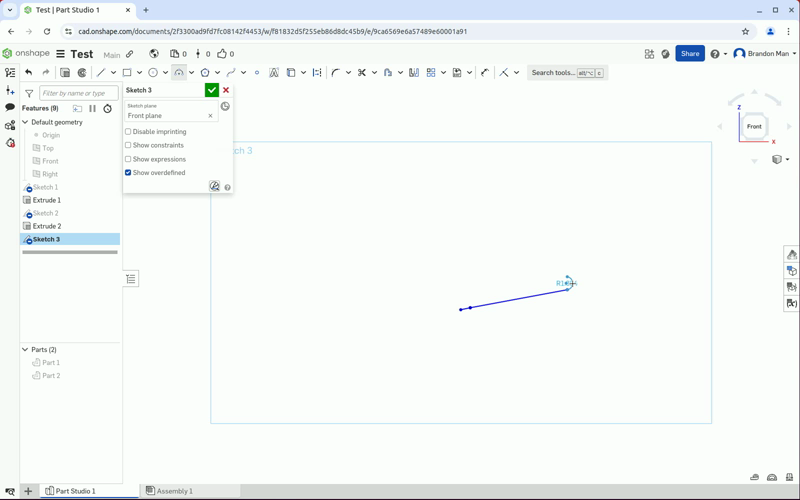
key(esc)
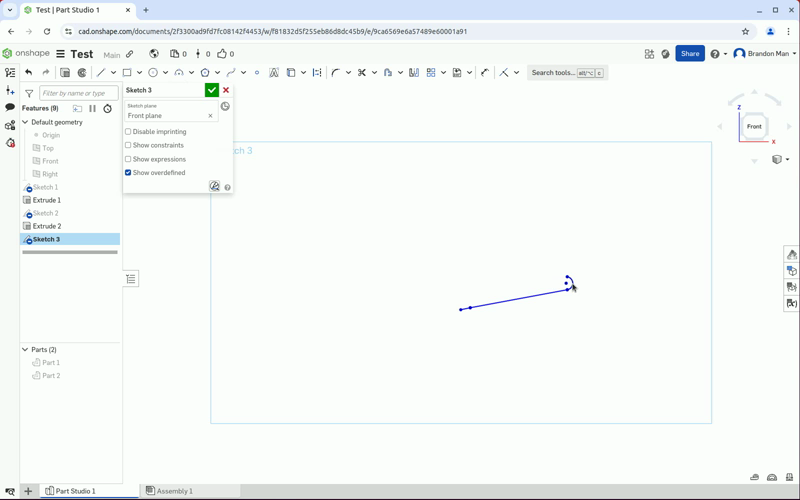
key(l)
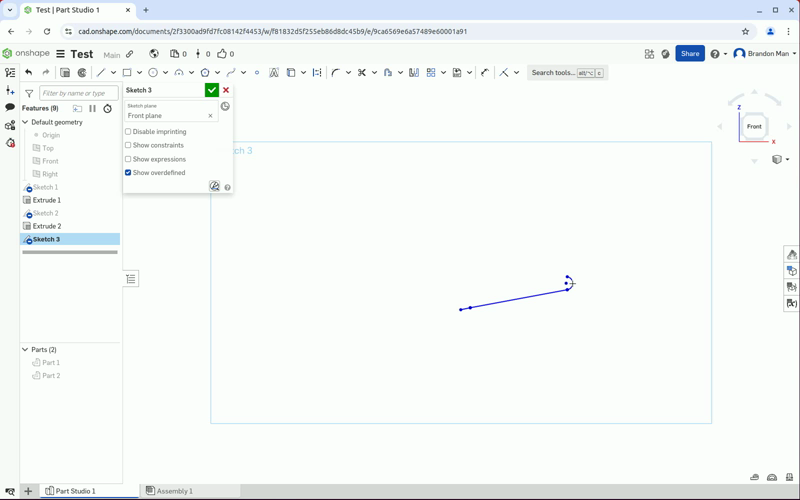
mouse_move(567, 276)
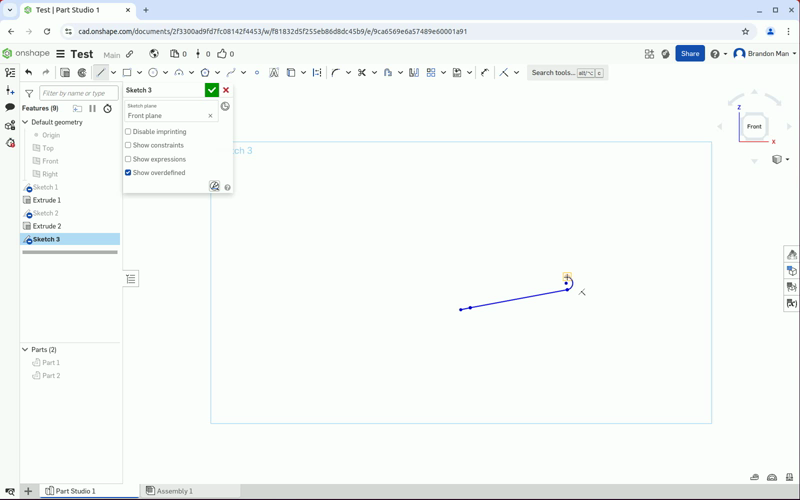
click(567, 276)
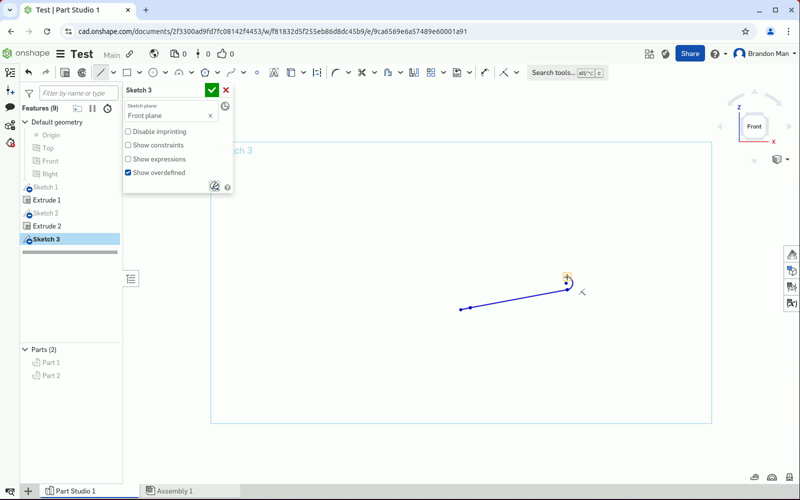
key_down(shift)
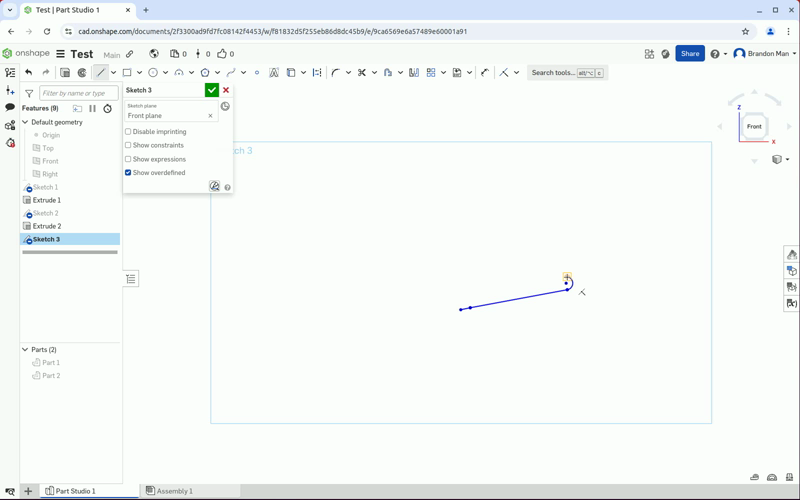
mouse_move(470, 258)
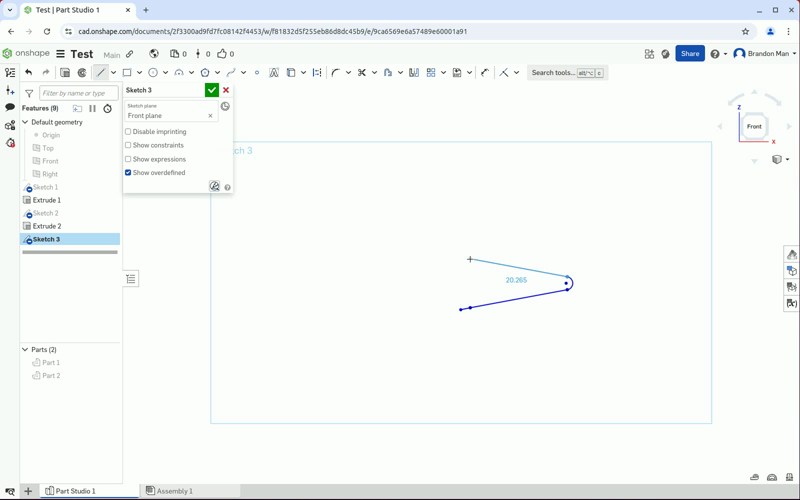
click(470, 258)
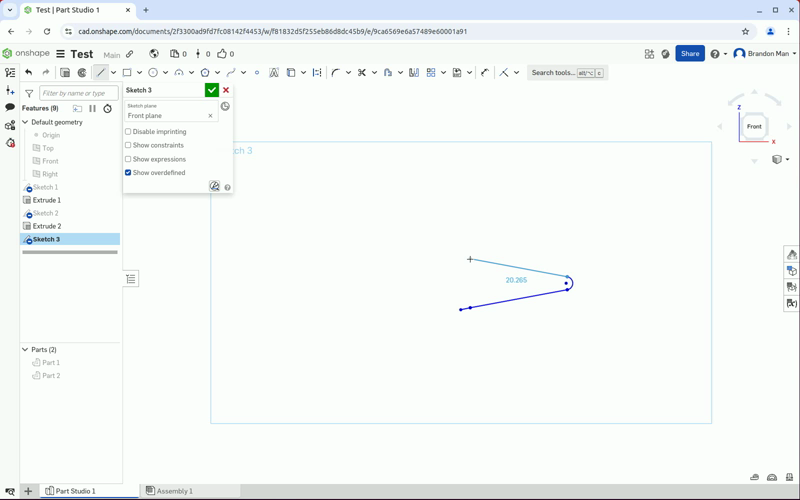
key_up(shift)
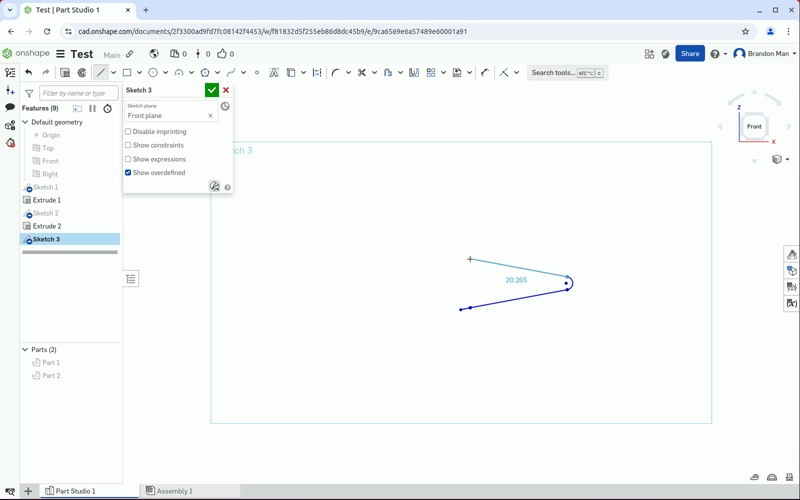
key_down(shift)
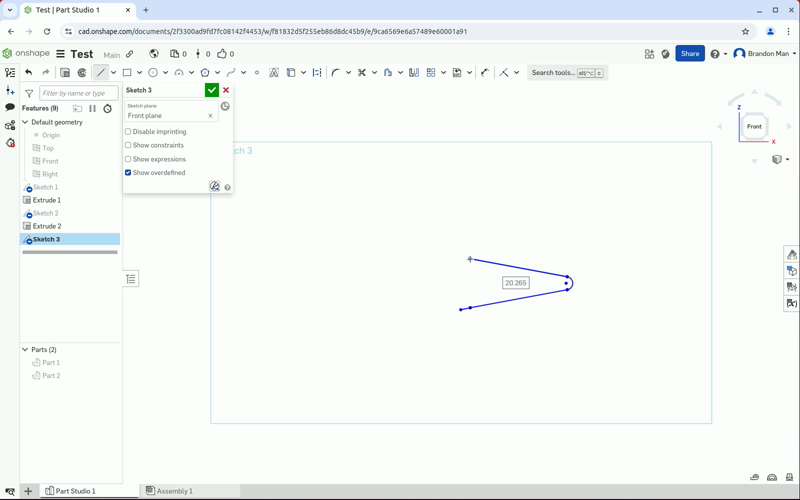
mouse_move(500, 258)
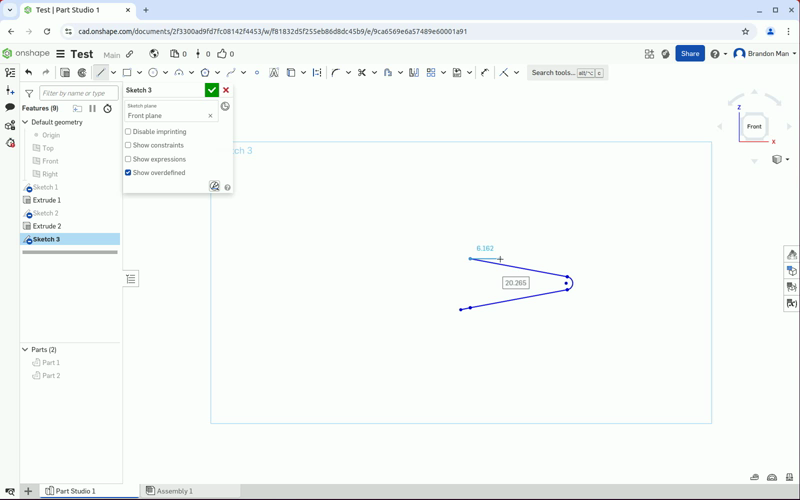
mouse_move(460, 256)
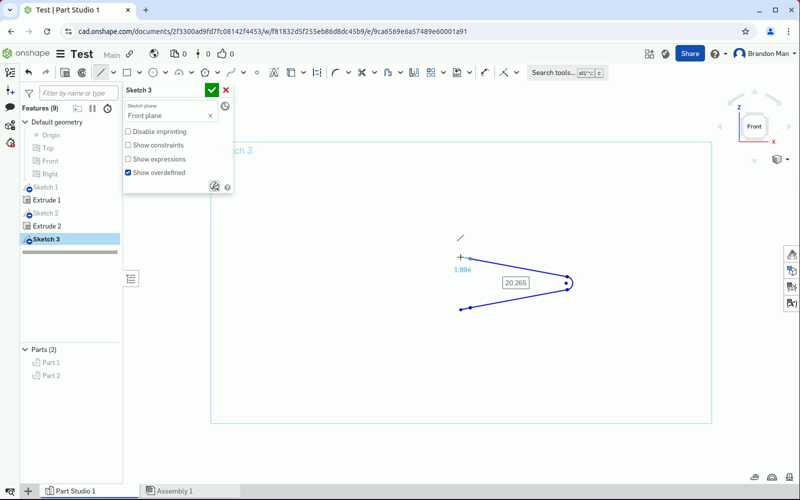
click(460, 256)
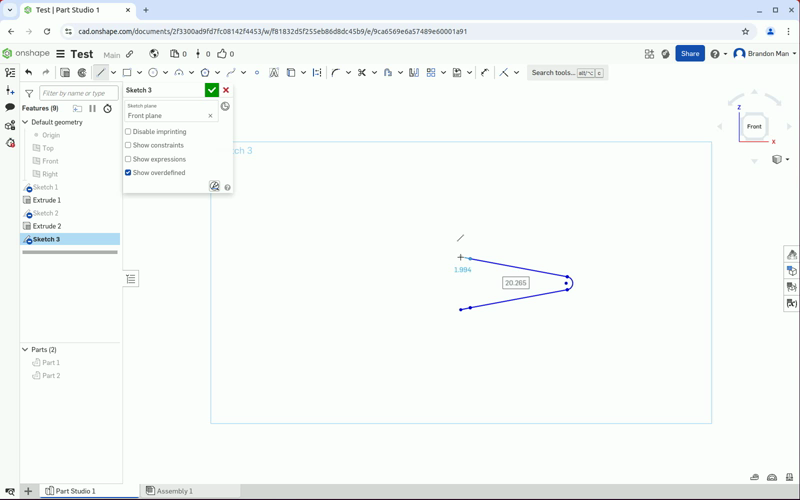
key_up(shift)
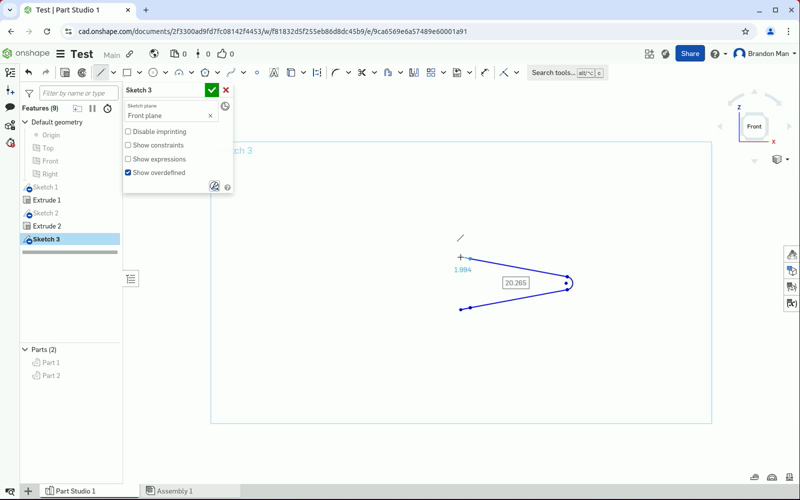
key(esc)
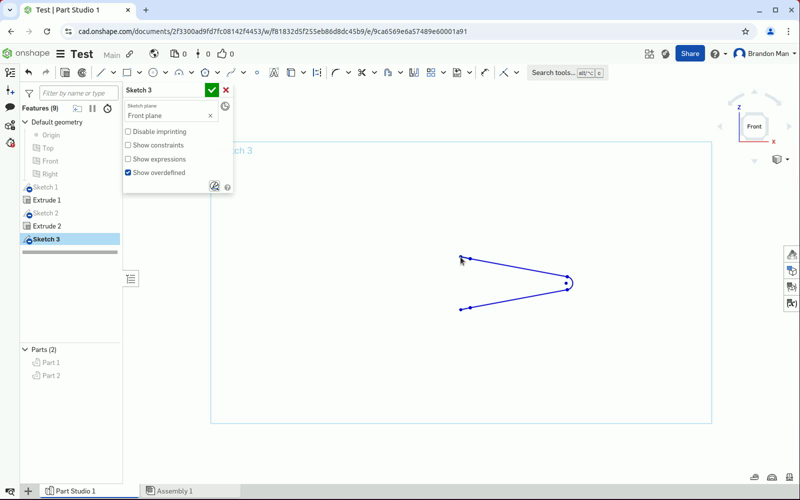
key(a)
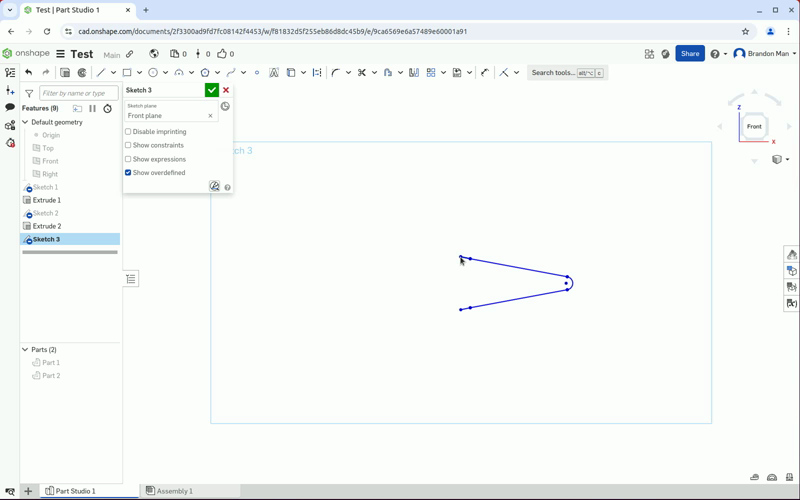
mouse_move(460, 256)
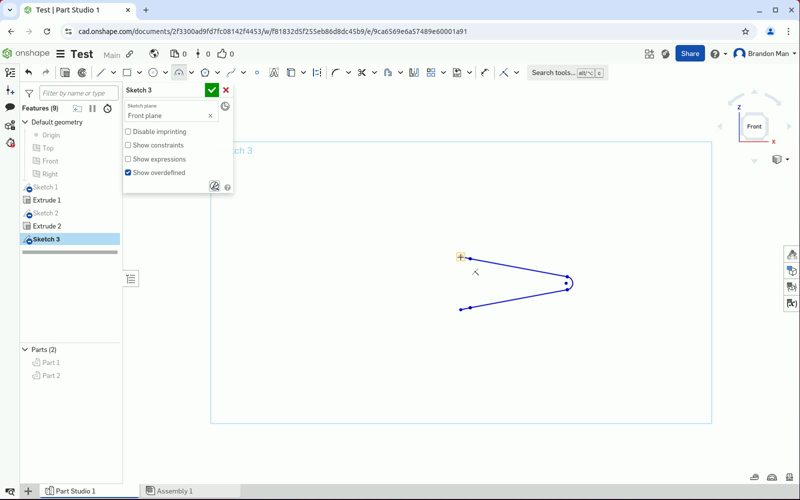
click(460, 256)
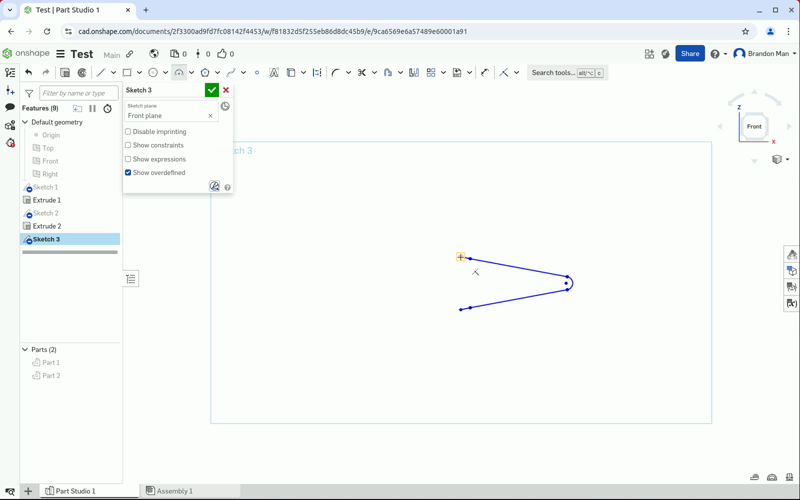
mouse_move(460, 309)
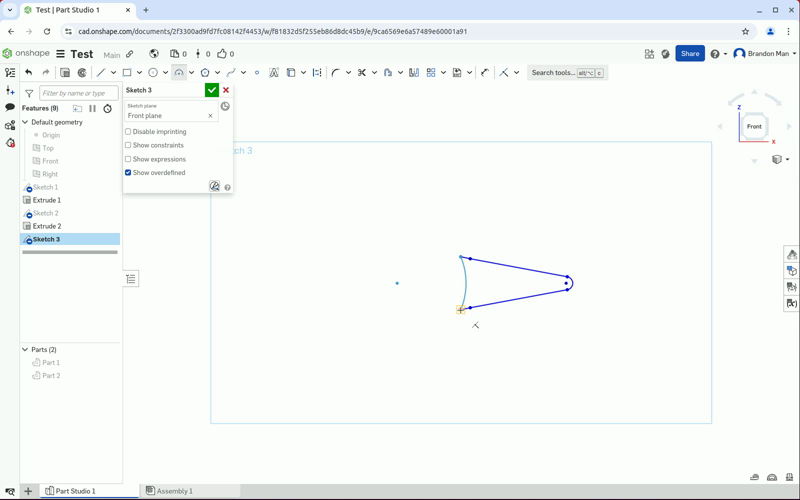
click(460, 309)
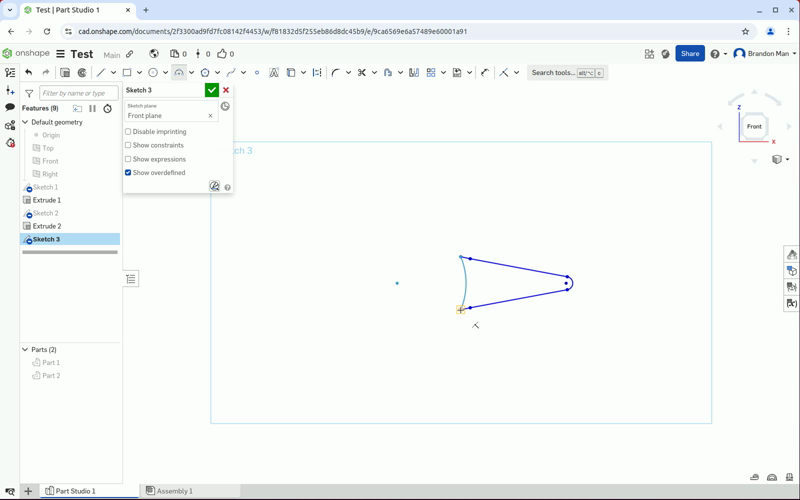
key_down(shift)
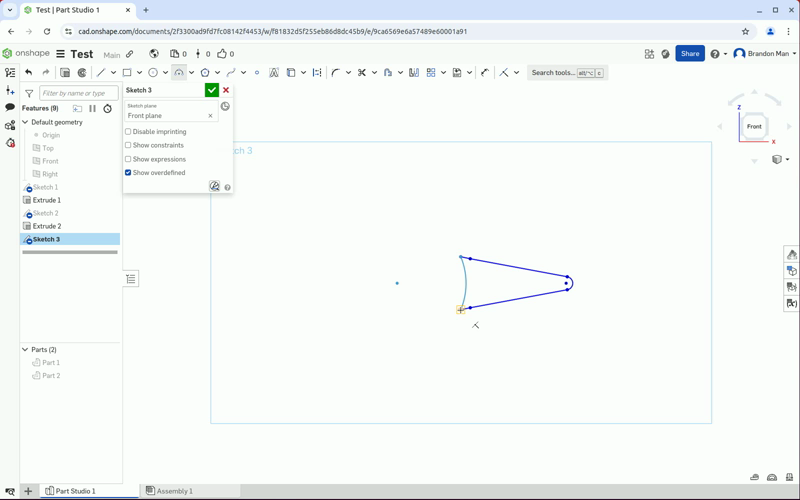
mouse_move(434, 283)
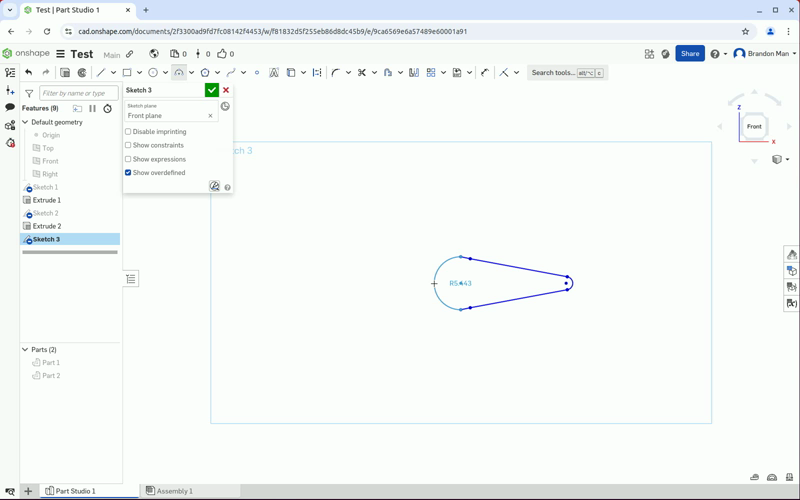
click(434, 283)
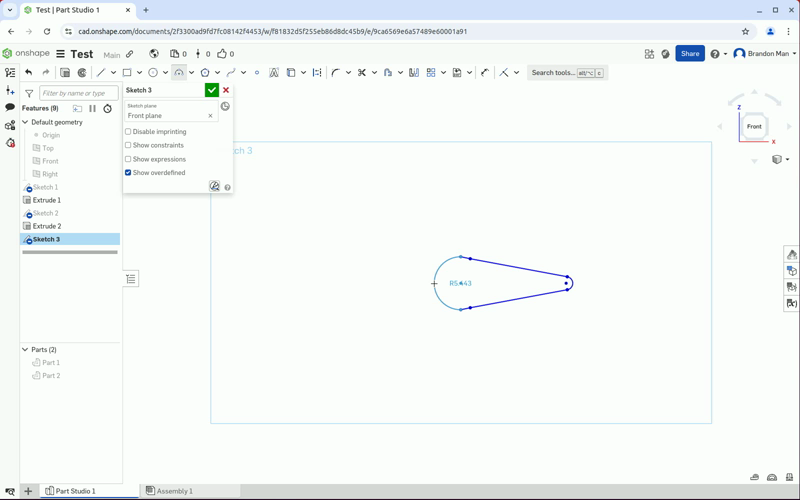
key_up(shift)
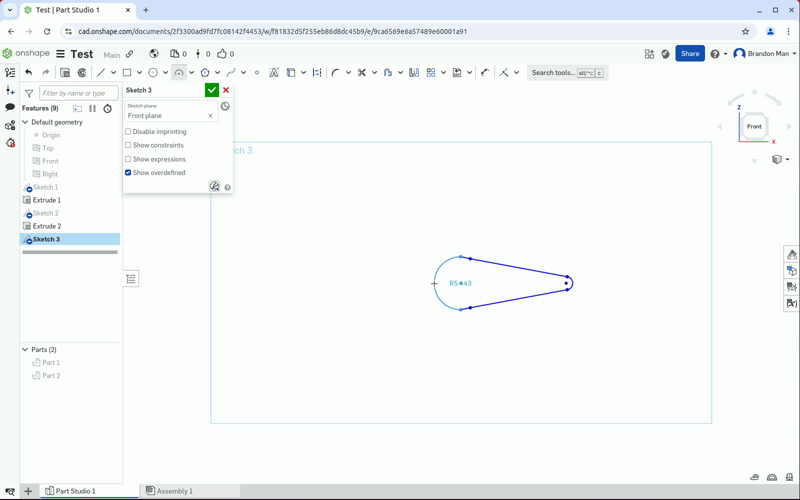
key(esc)
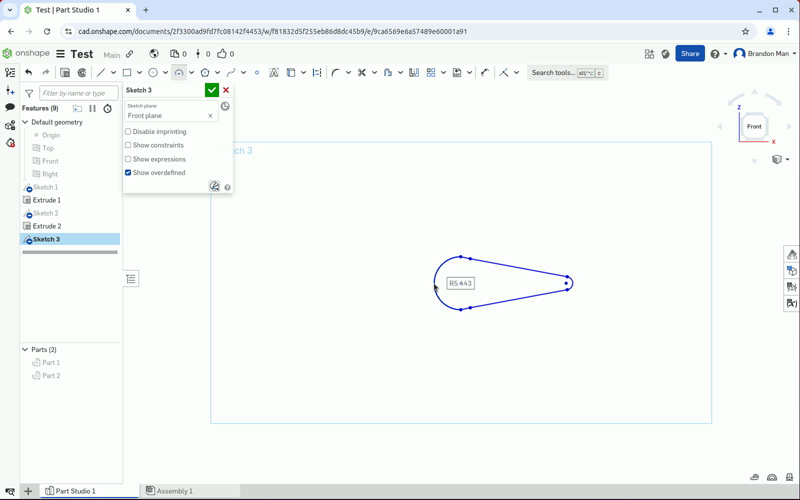
mouse_move(490, 276)
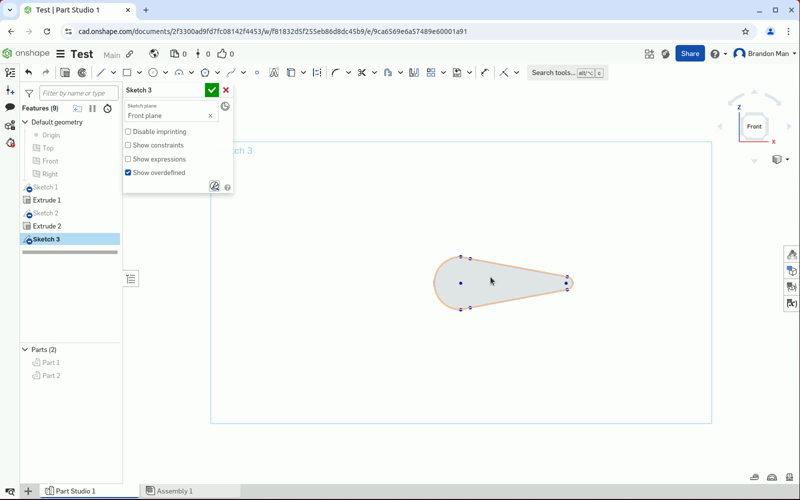
click(490, 276)
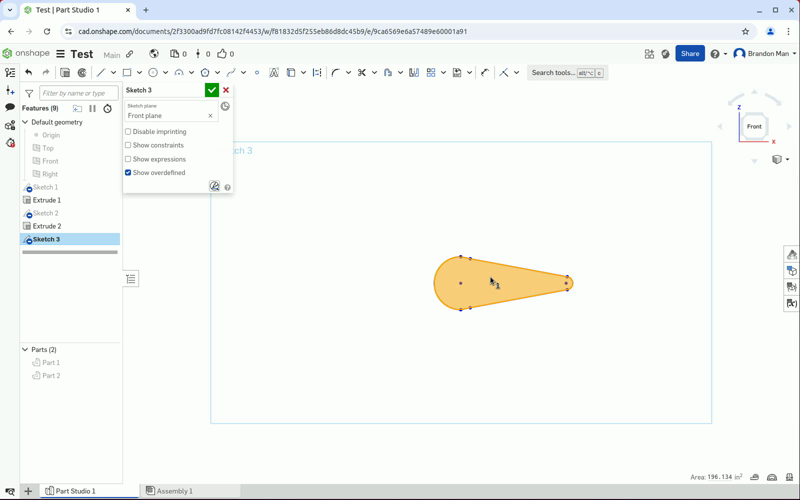
mouse_move(73, 352)
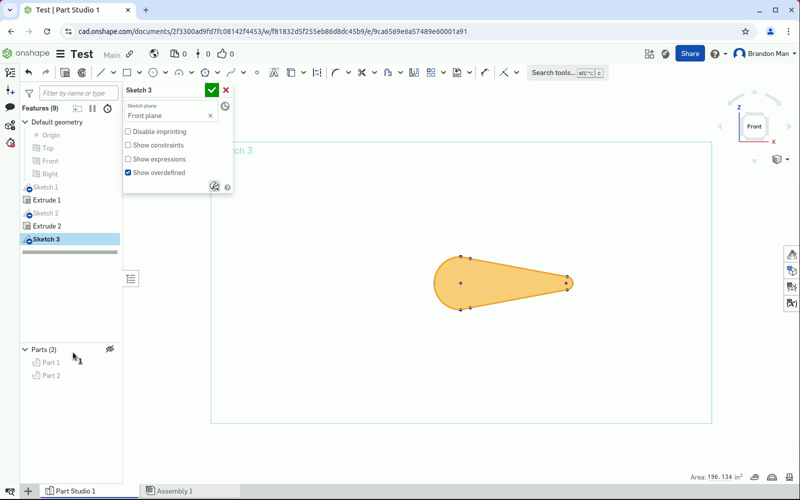
key(shift+y)
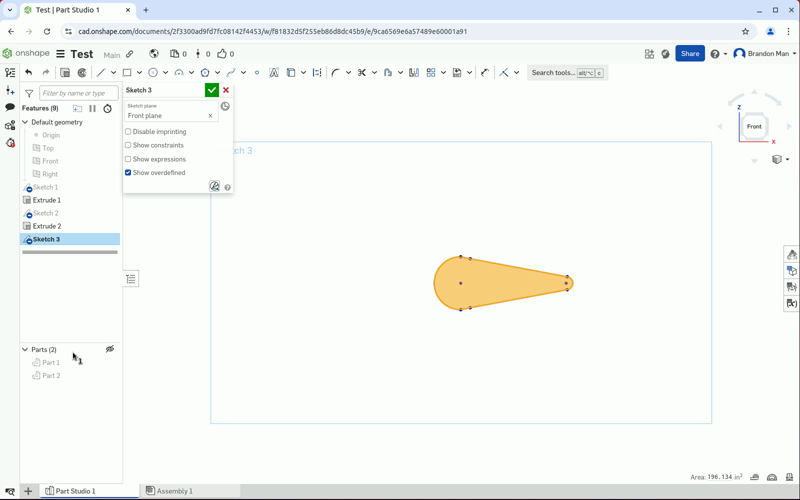
key(shift+e)
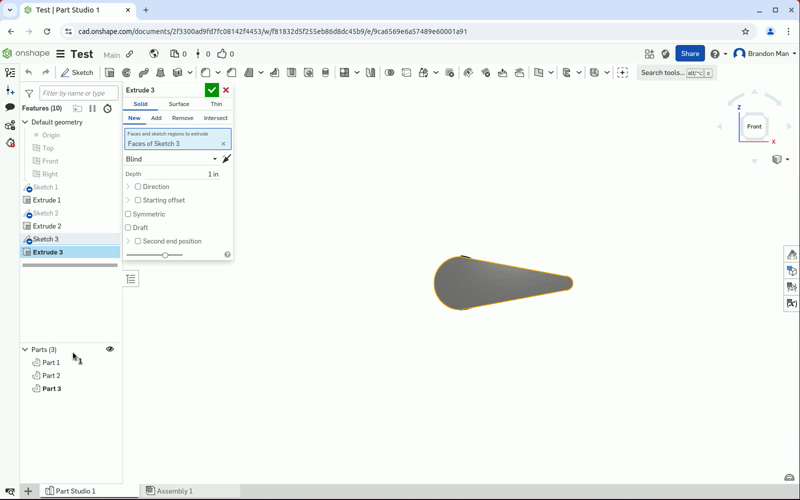
mouse_move(143, 106)
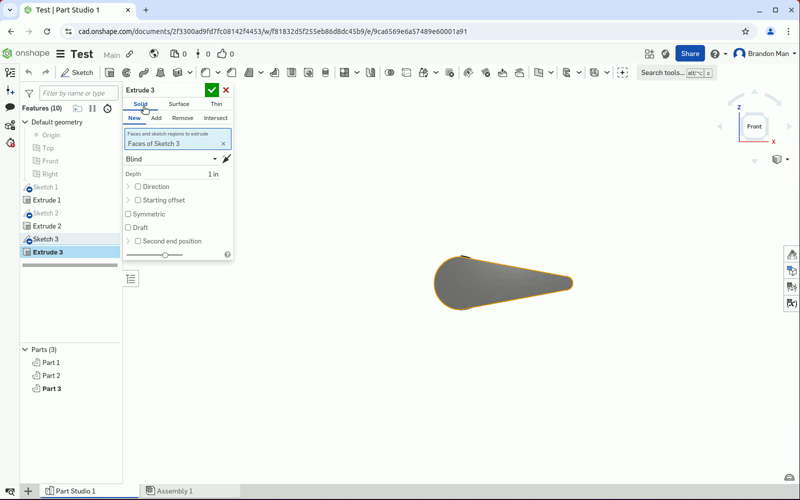
click(143, 106)
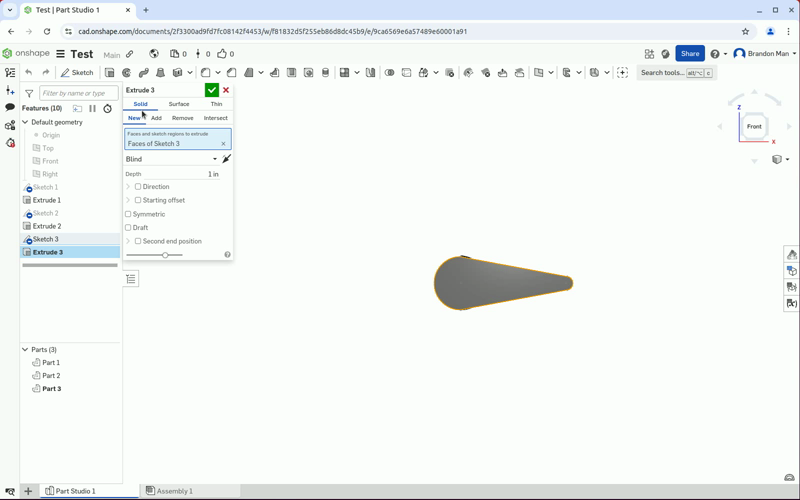
mouse_move(137, 120)
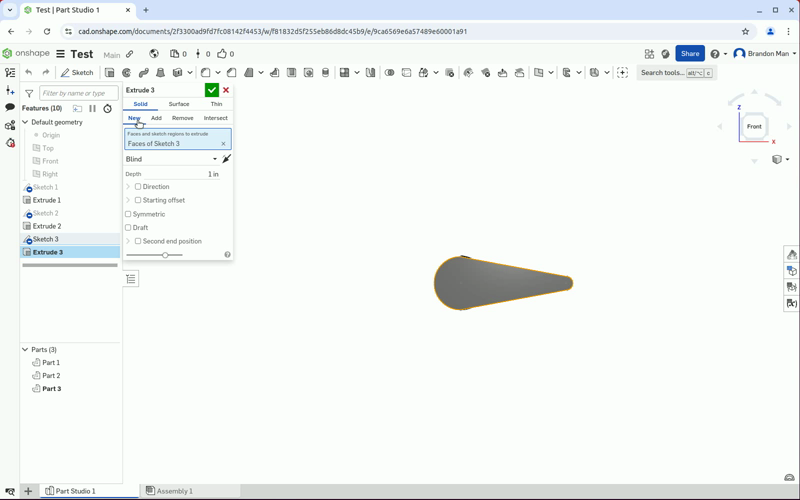
click(137, 120)
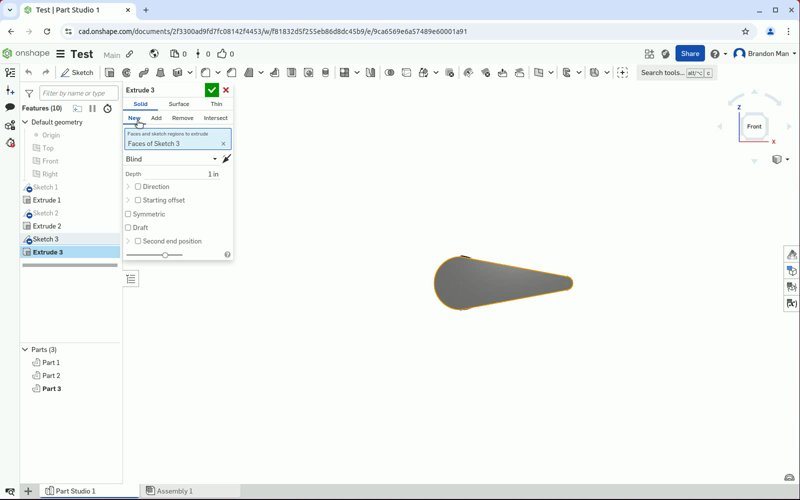
key(tab, 4)
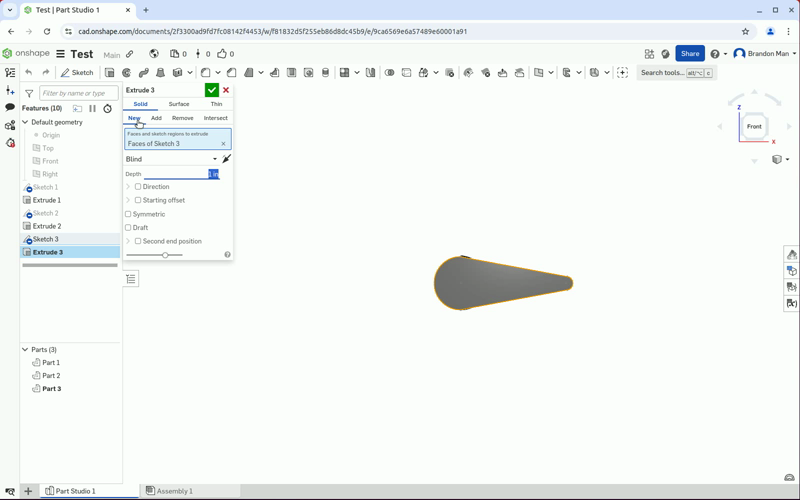
text(1.444)
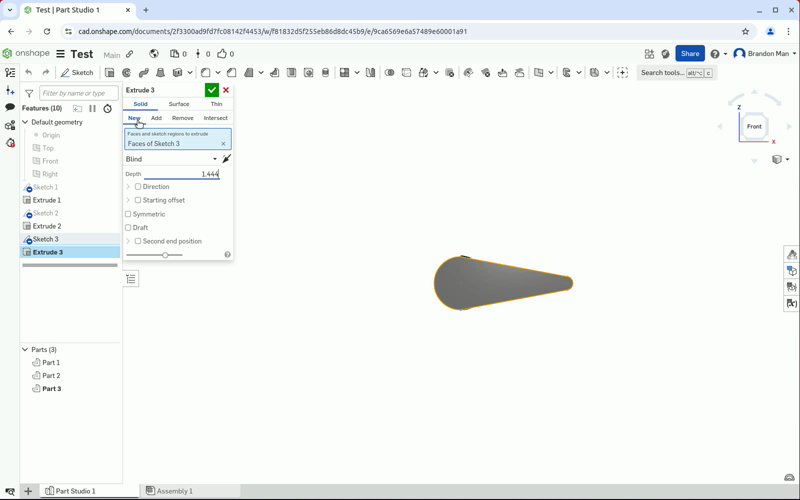
key(enter)
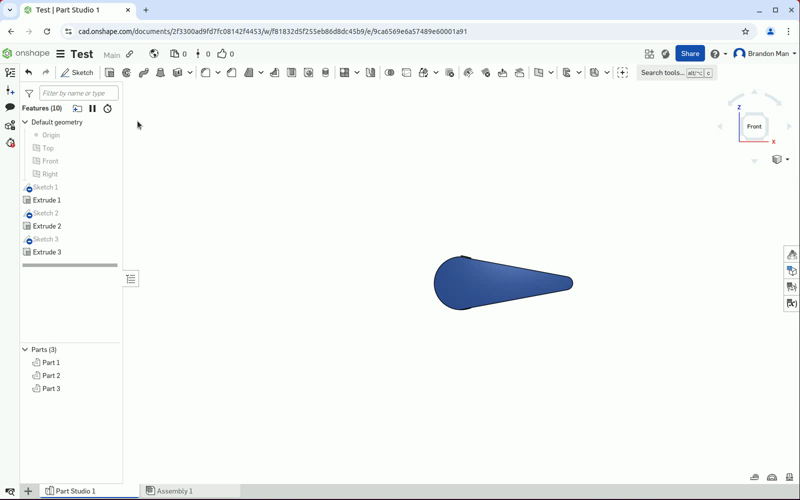
key(shift+h)
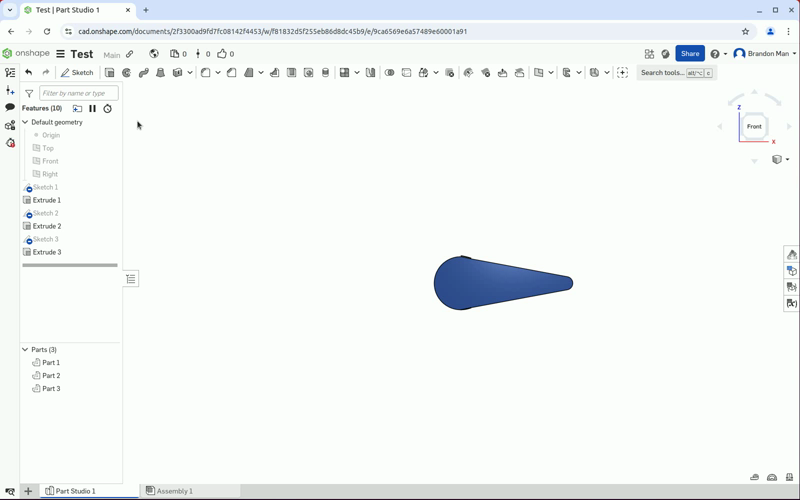
key(shift+h)
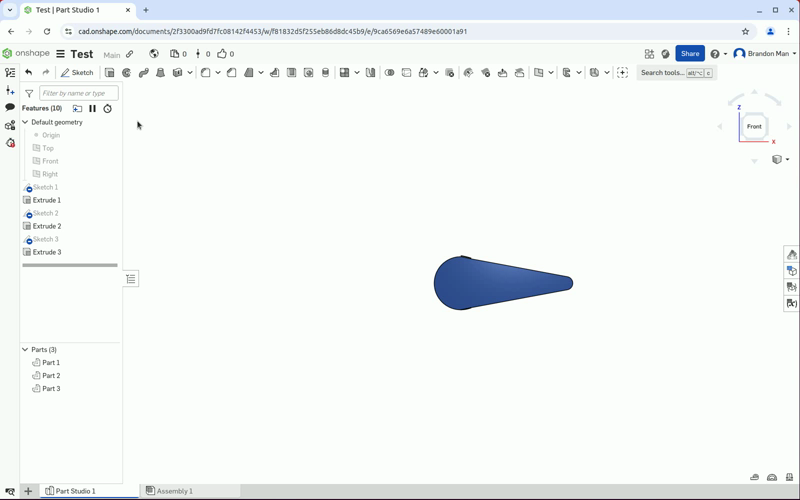
mouse_move(73, 189)
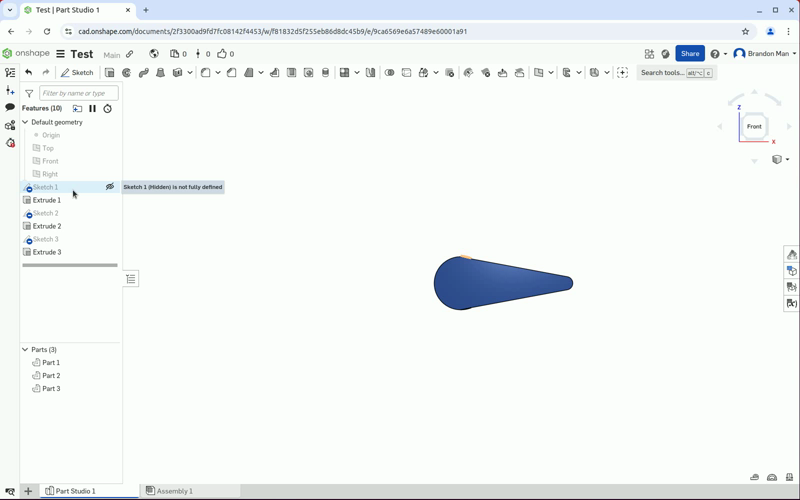
click(73, 189)
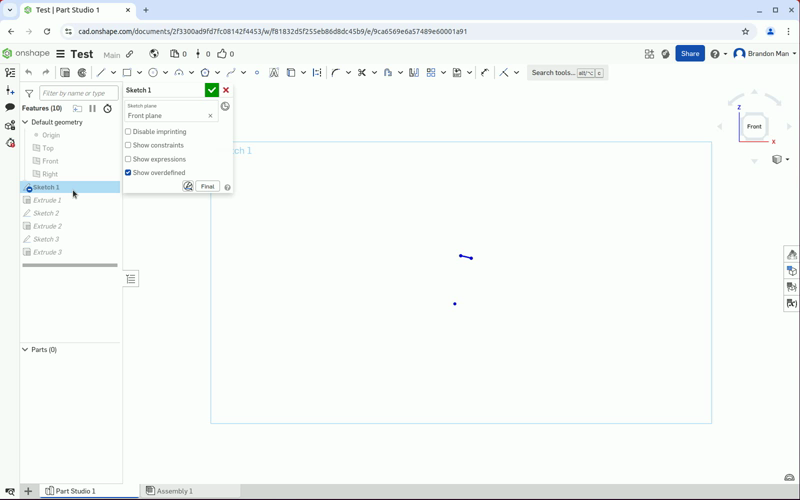
mouse_move(229, 92)
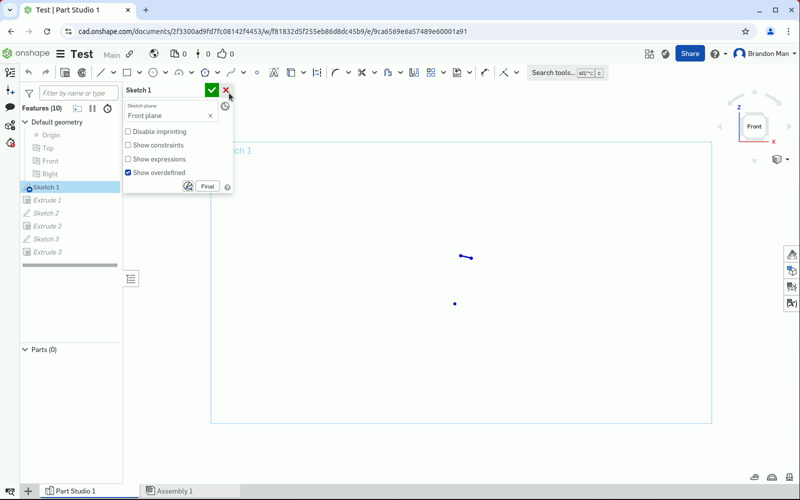
click(229, 92)
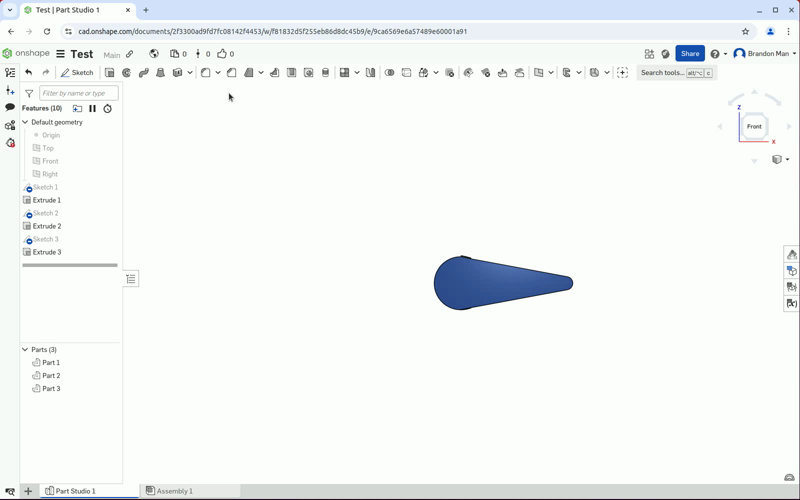
mouse_move(541, 75)
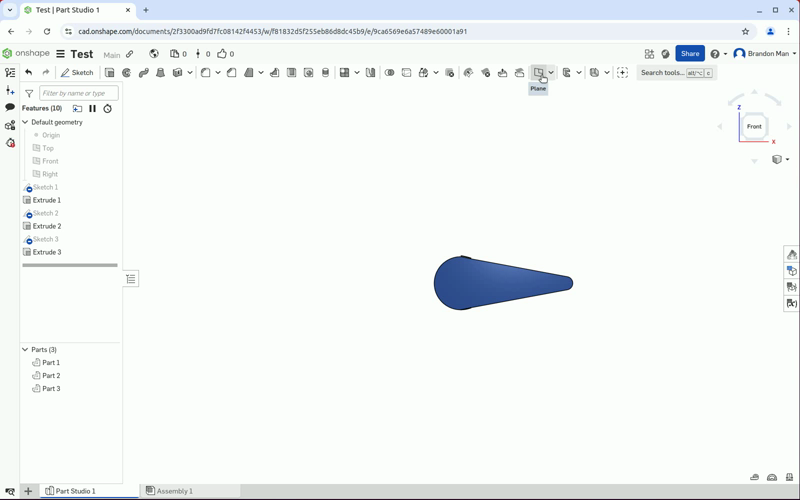
click(541, 75)
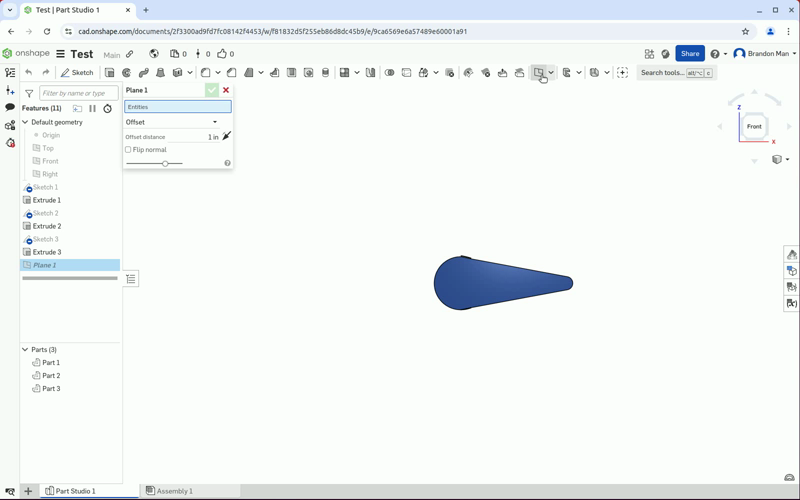
mouse_move(73, 163)
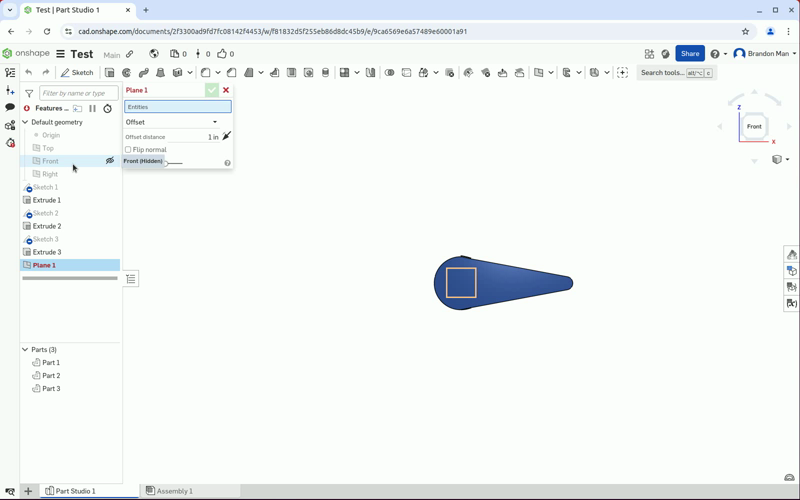
click(73, 163)
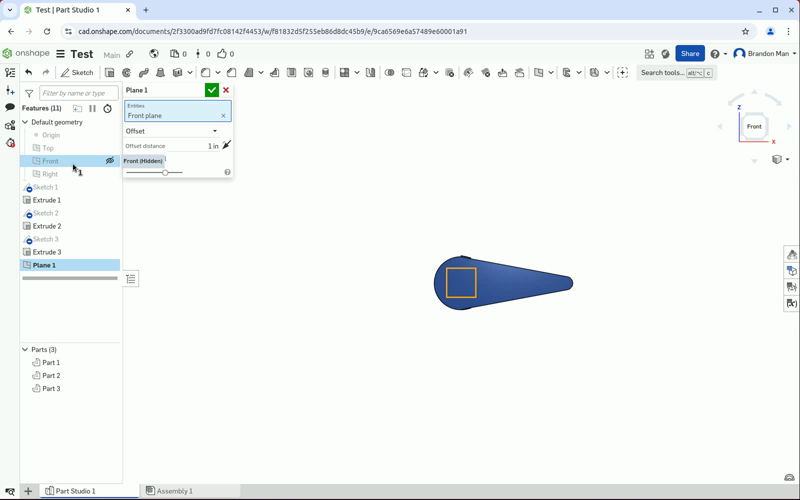
key(tab, 2)
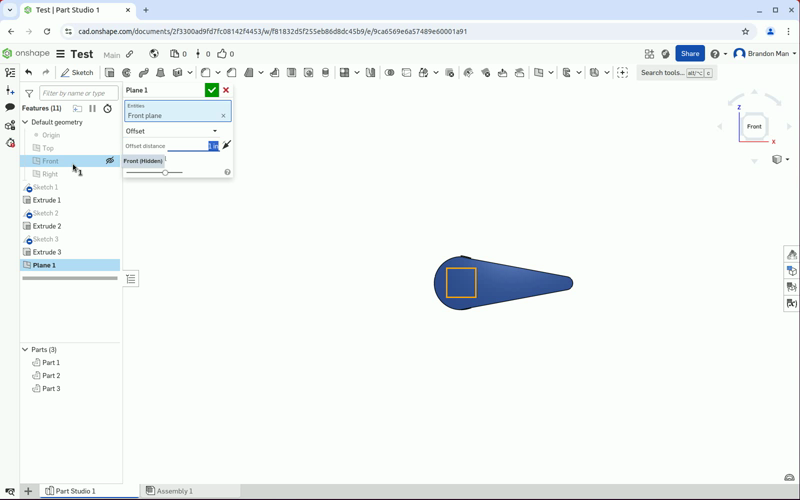
text(1.448)
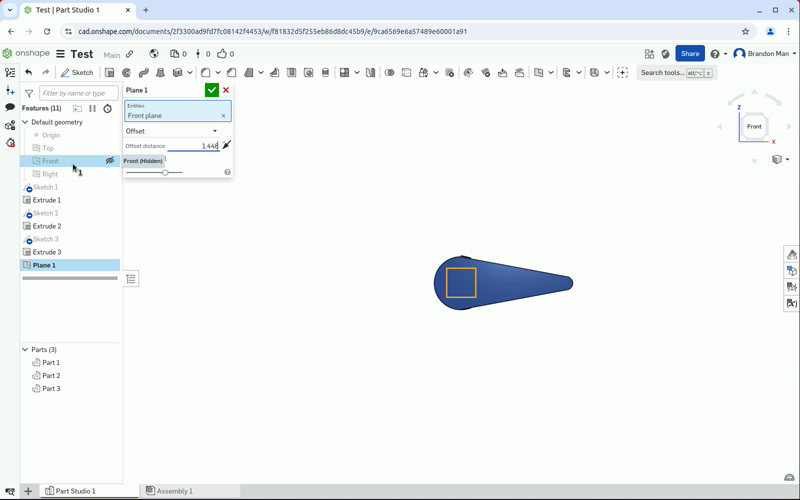
key(enter, 2)
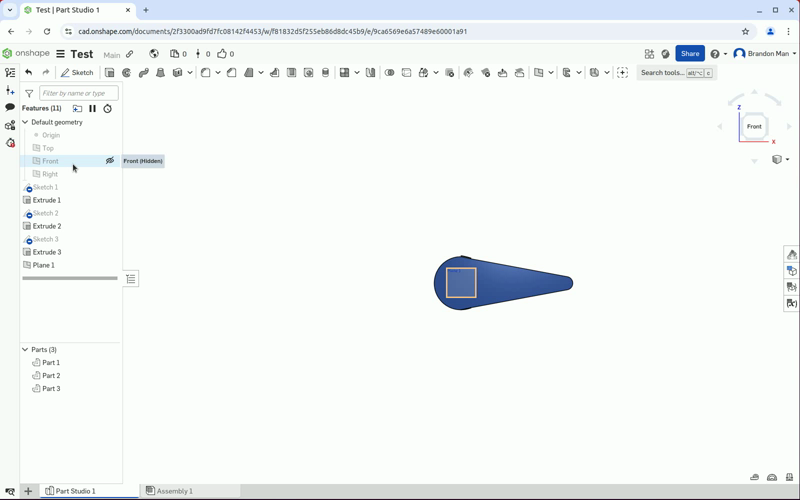
key(shift+s)
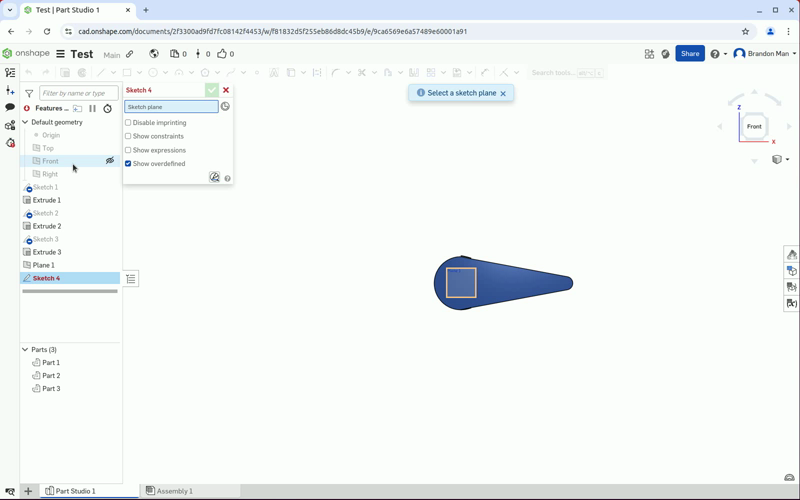
mouse_move(73, 267)
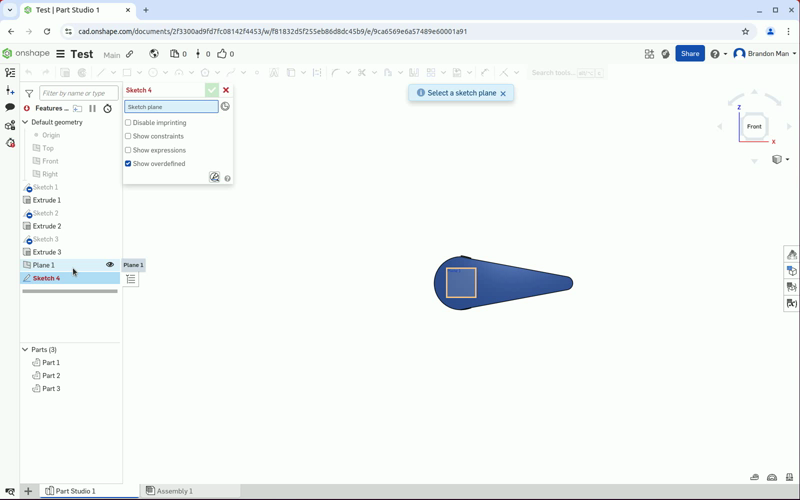
click(73, 267)
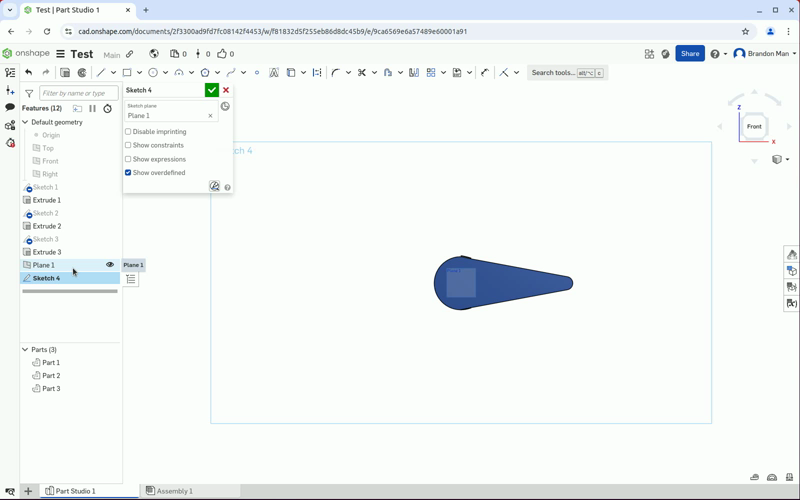
mouse_move(73, 352)
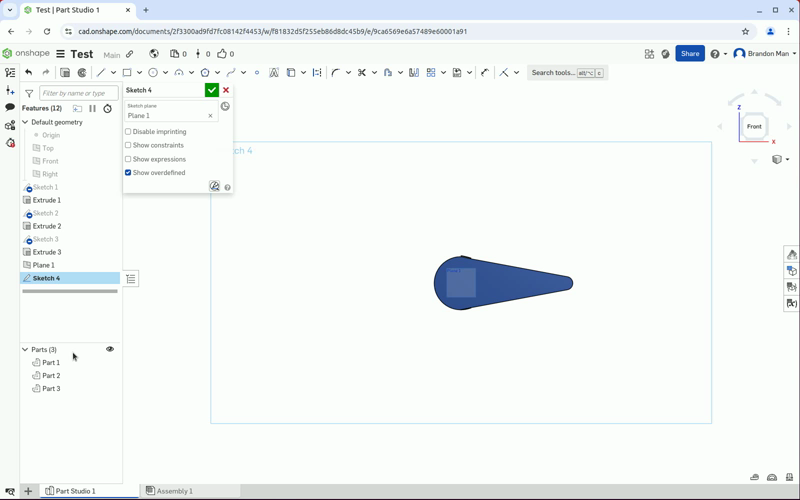
key(y)
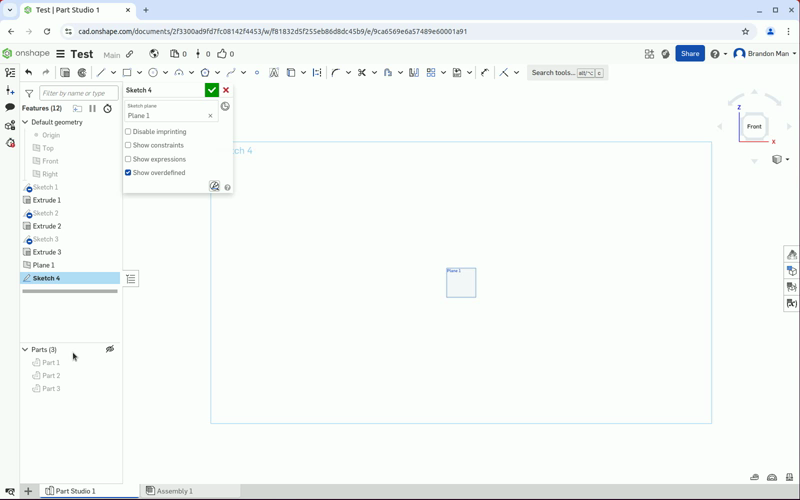
key(c)
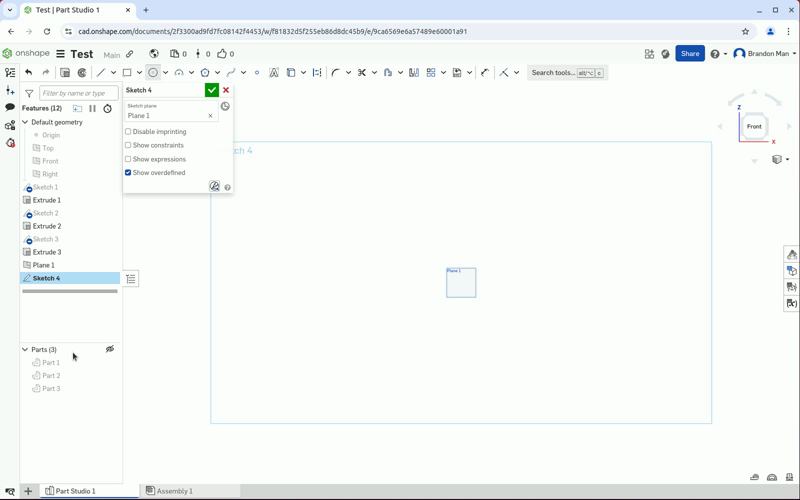
key_down(shift)
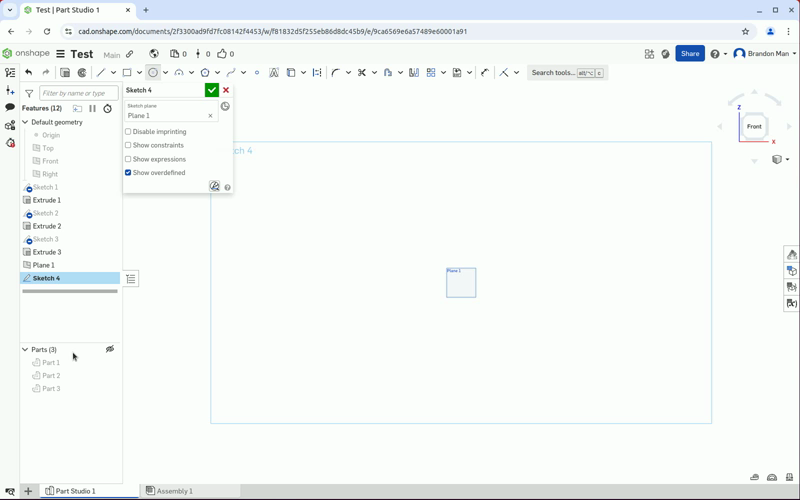
mouse_move(567, 282)
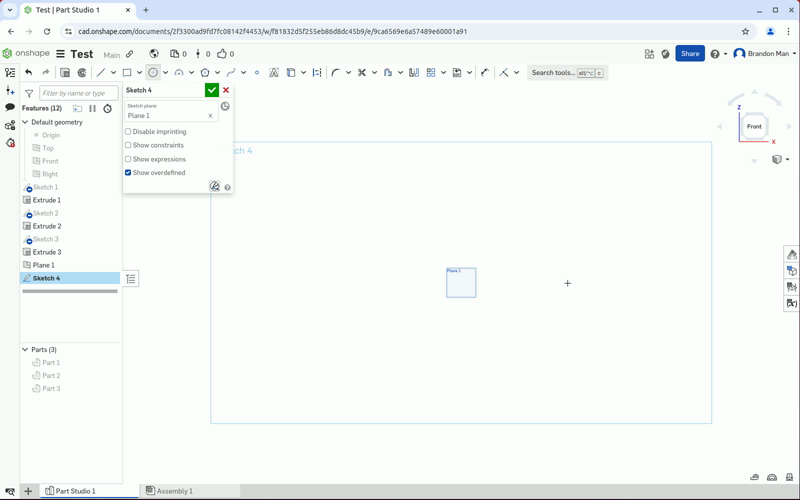
click(567, 282)
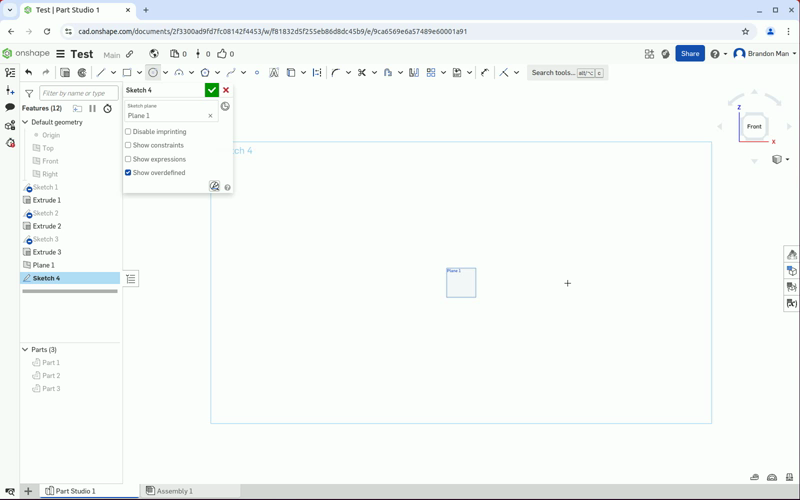
key_up(shift)
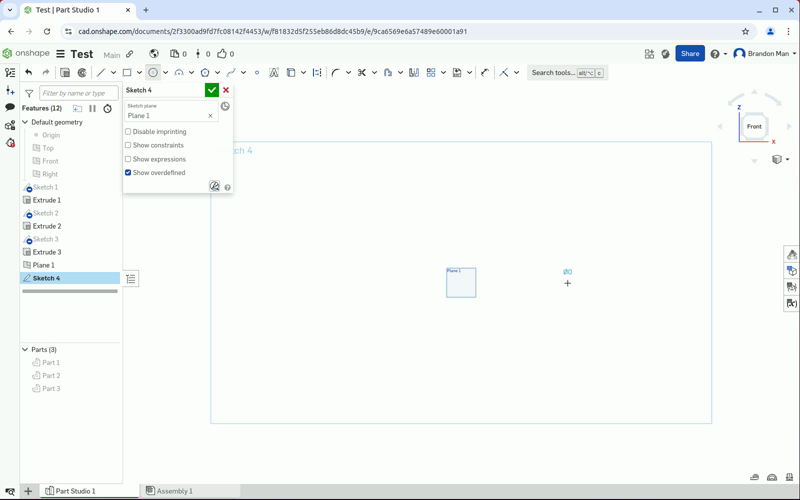
mouse_move(571, 282)
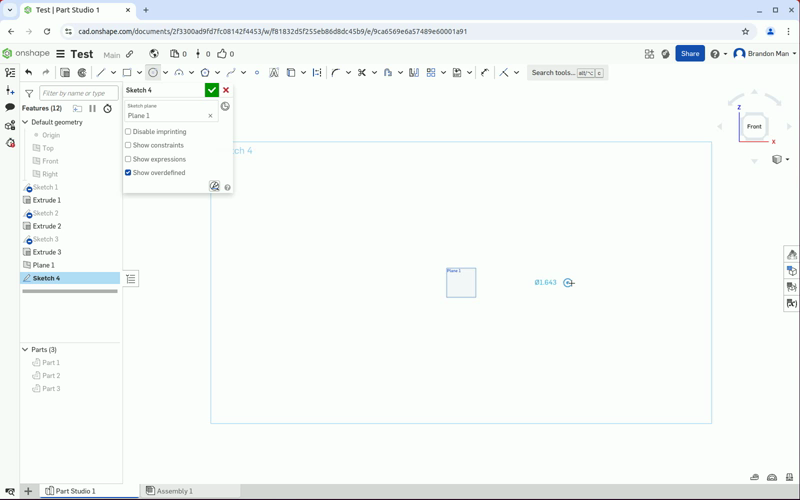
click(571, 282)
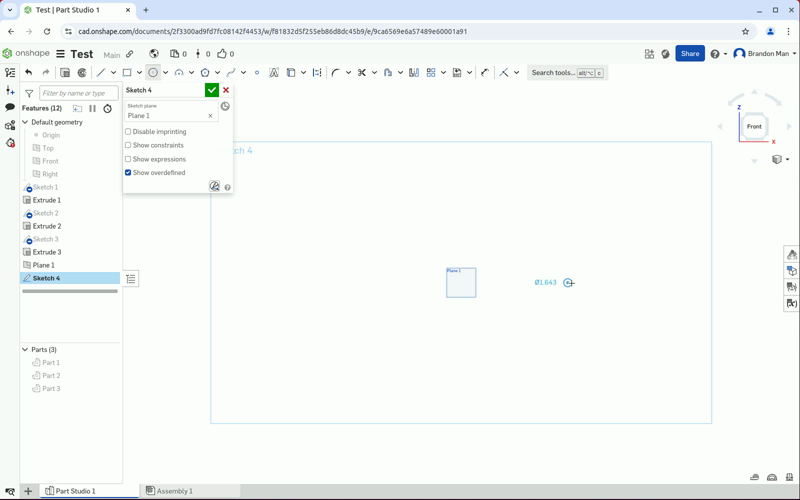
key(esc)
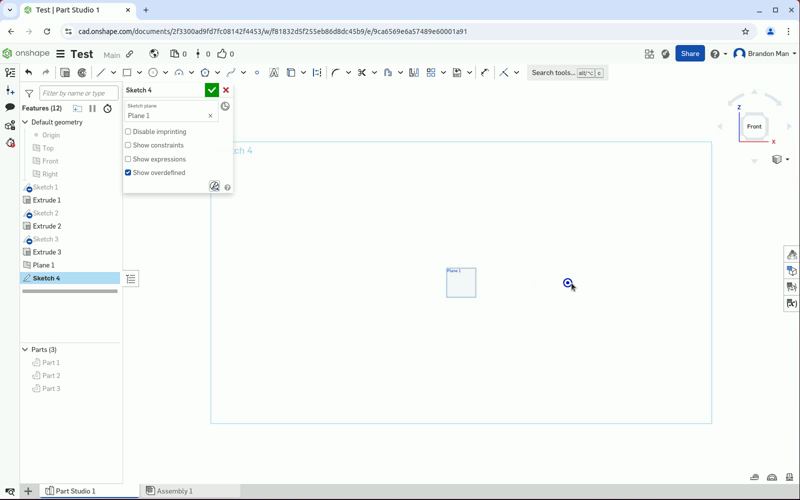
mouse_move(565, 285)
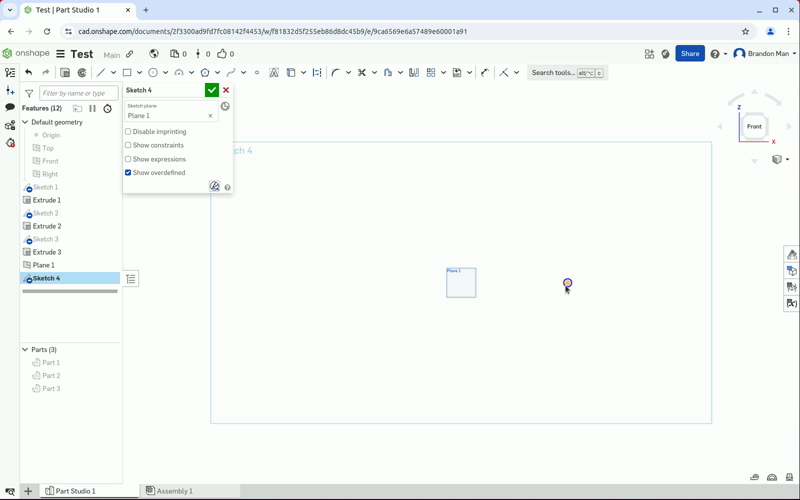
scroll(6)
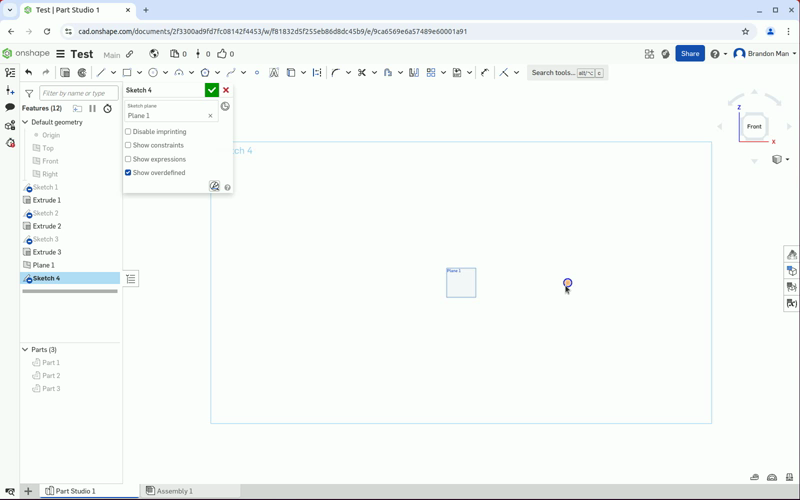
scroll(6)
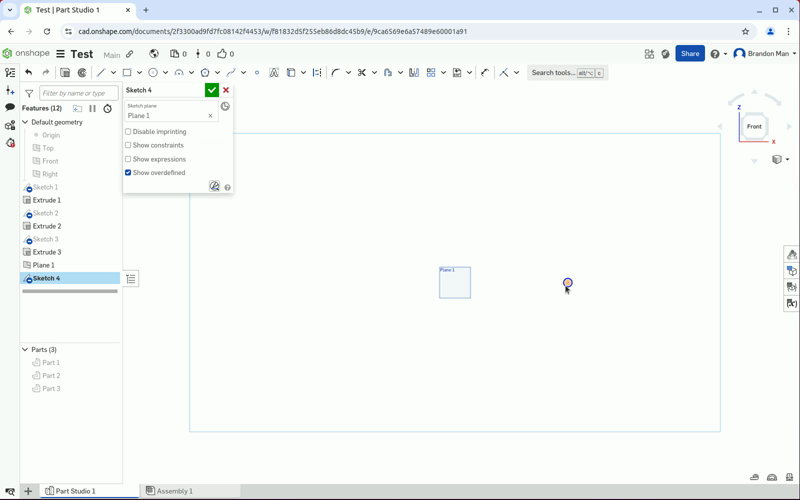
scroll(6)
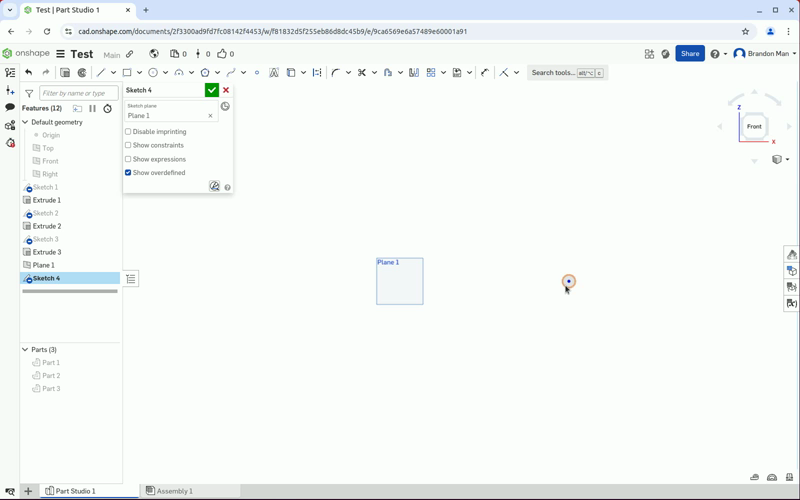
scroll(6)
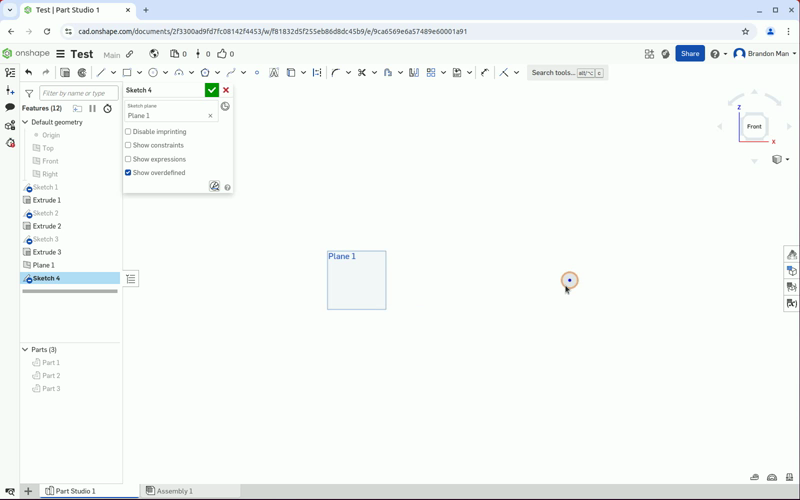
scroll(6)
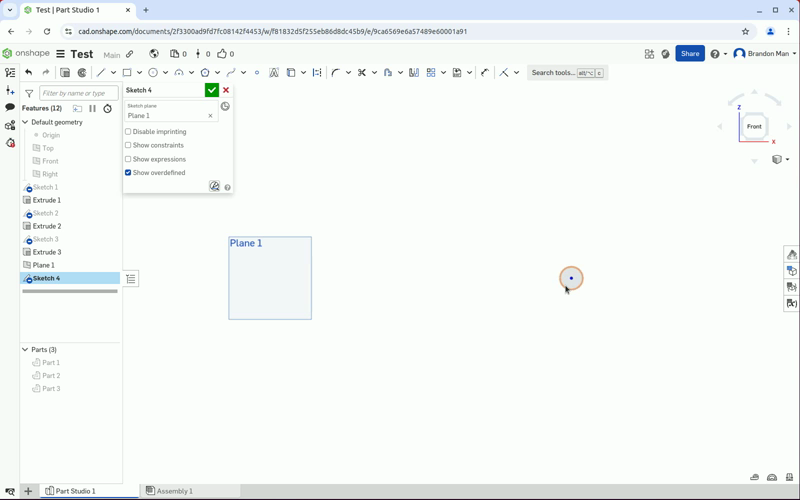
scroll(6)
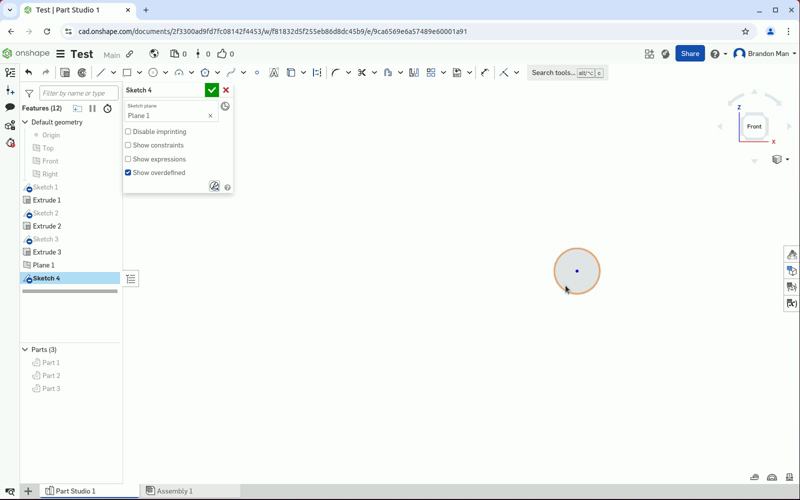
scroll(6)
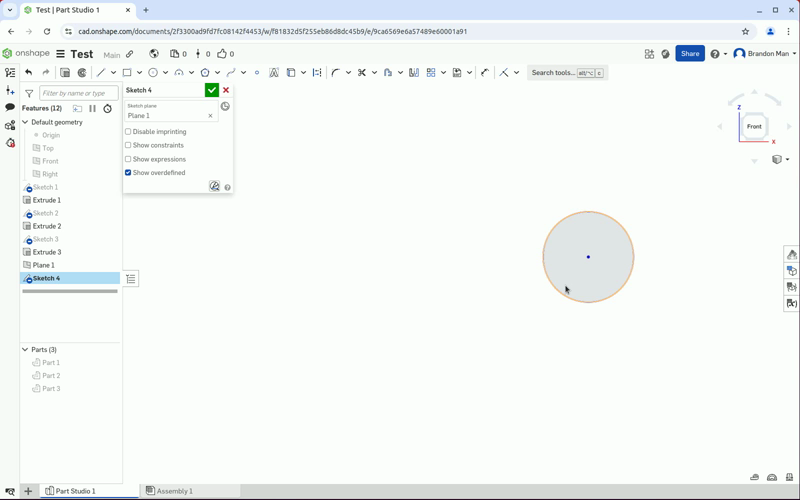
click(565, 285)
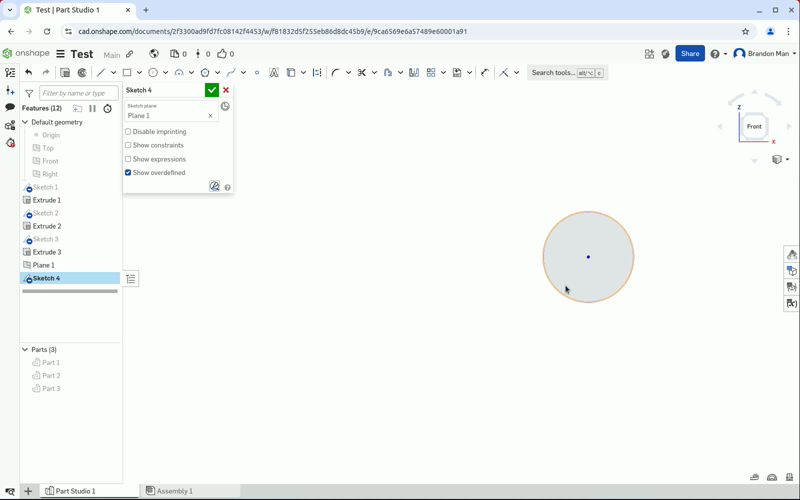
scroll(-6)
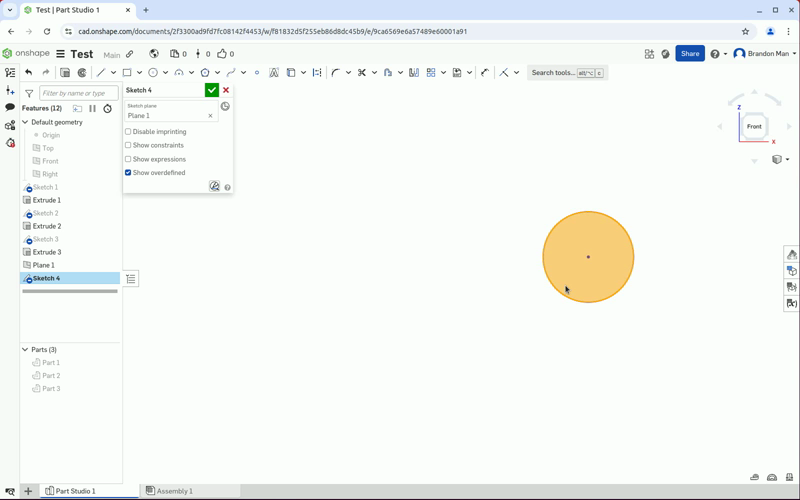
scroll(-6)
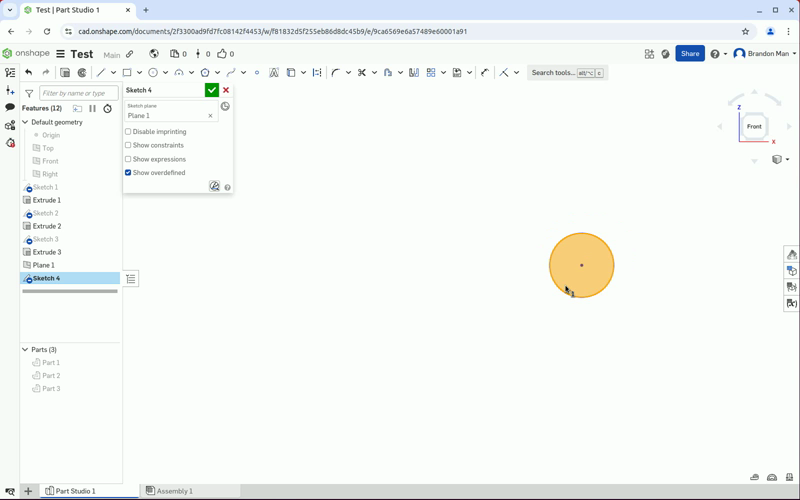
scroll(-6)
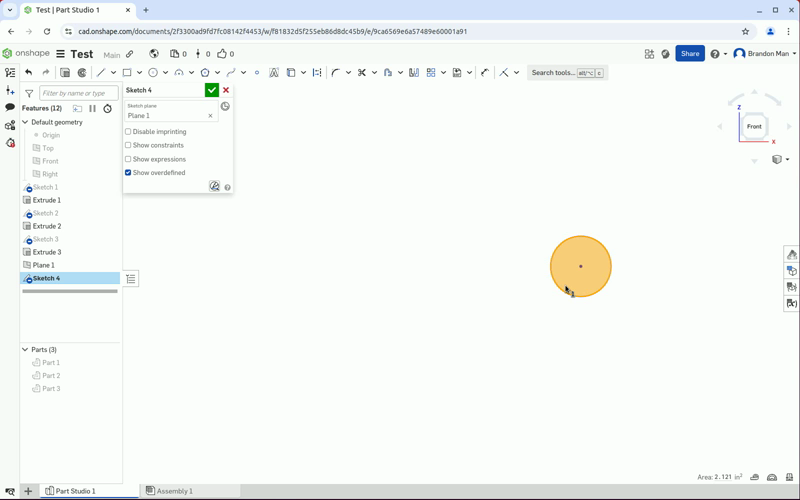
scroll(-6)
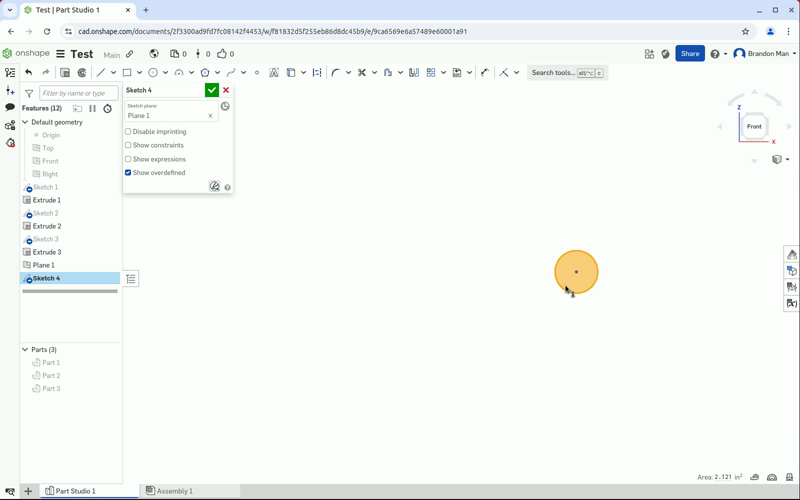
scroll(-6)
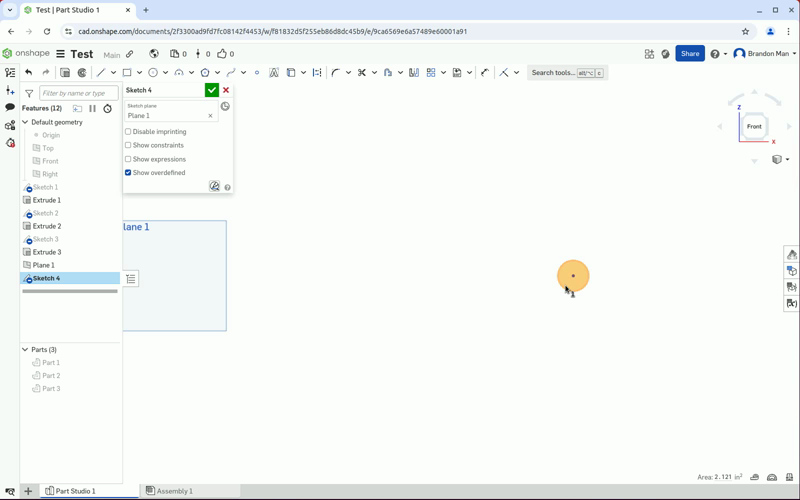
scroll(-6)
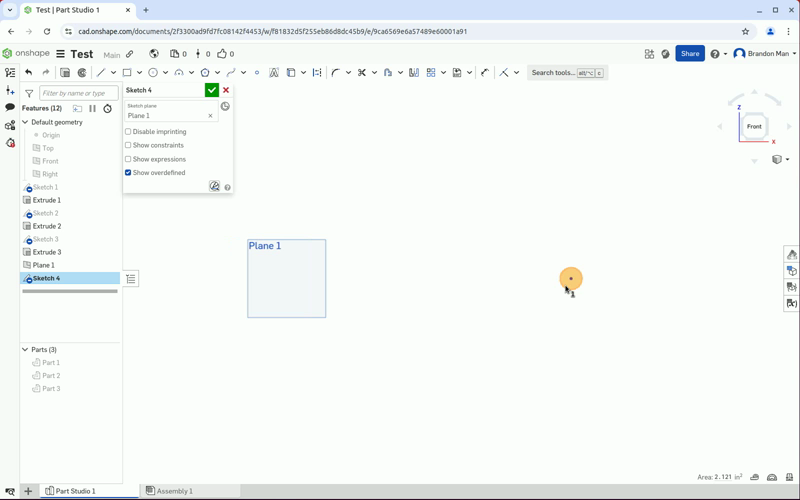
scroll(-6)
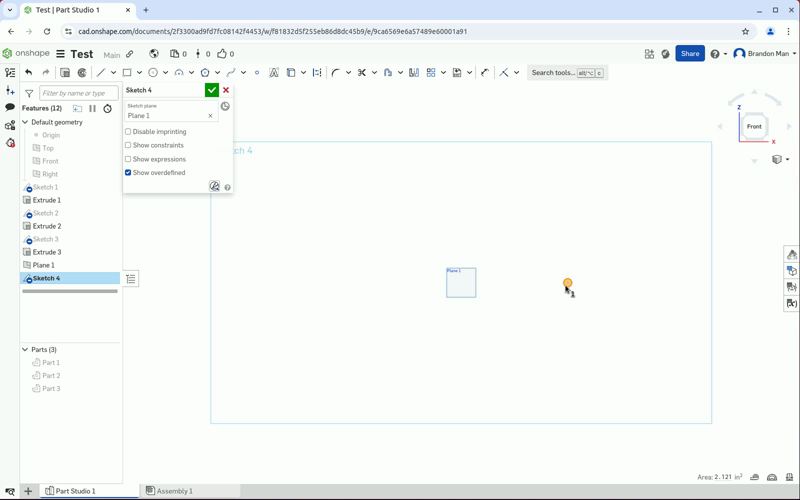
mouse_move(73, 352)
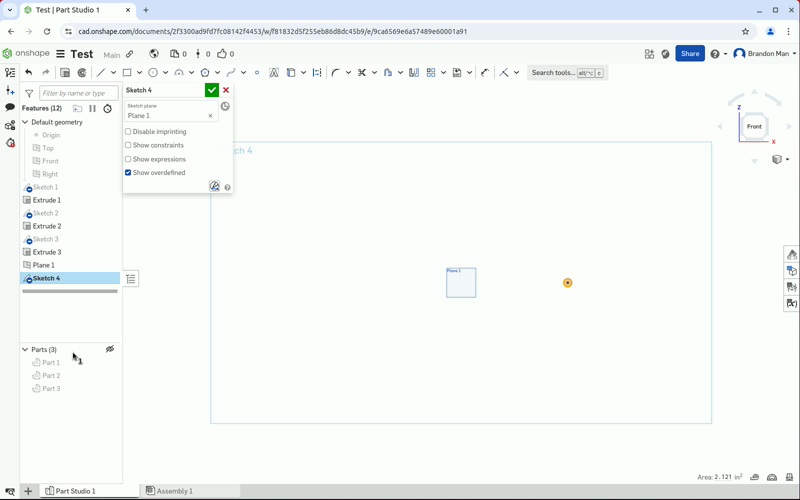
key(shift+y)
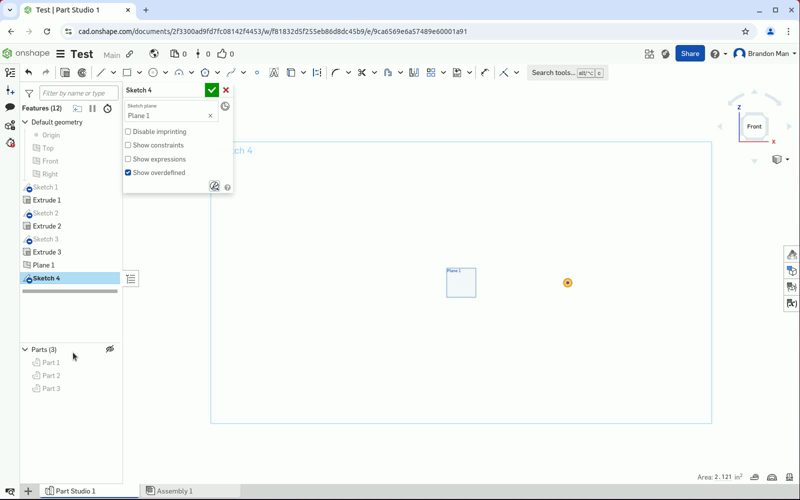
key(shift+e)
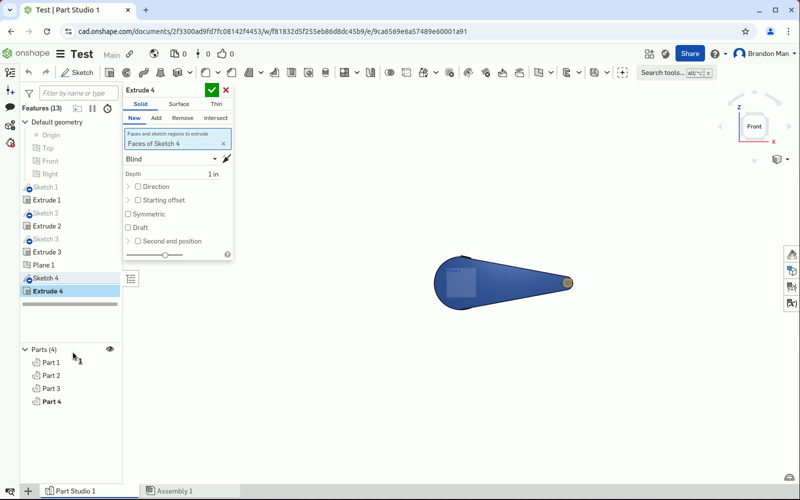
mouse_move(143, 106)
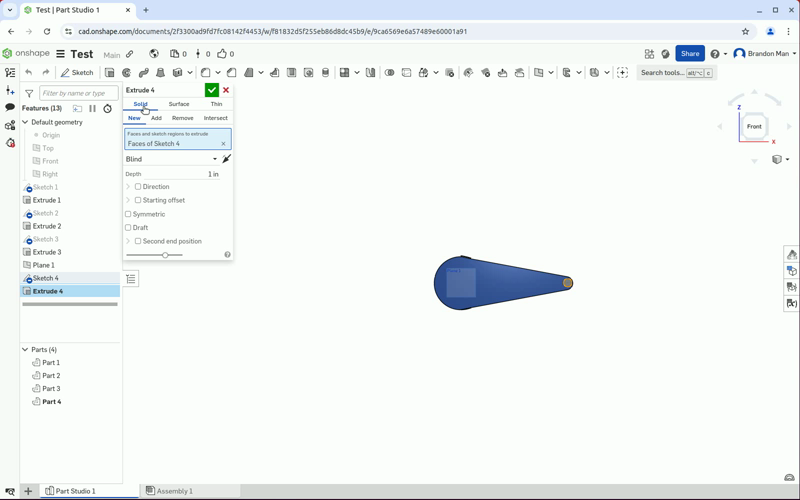
click(143, 106)
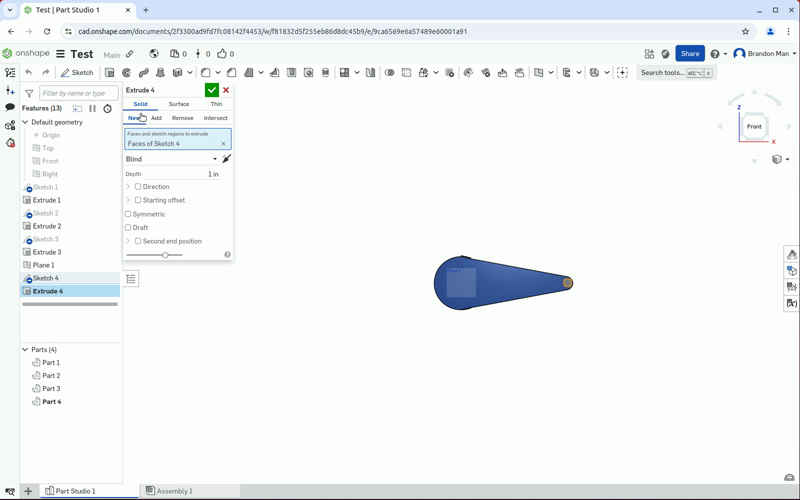
mouse_move(137, 120)
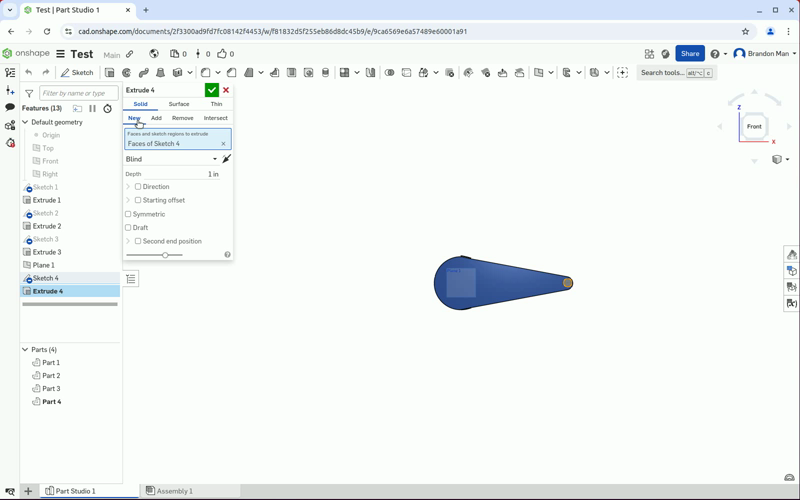
click(137, 120)
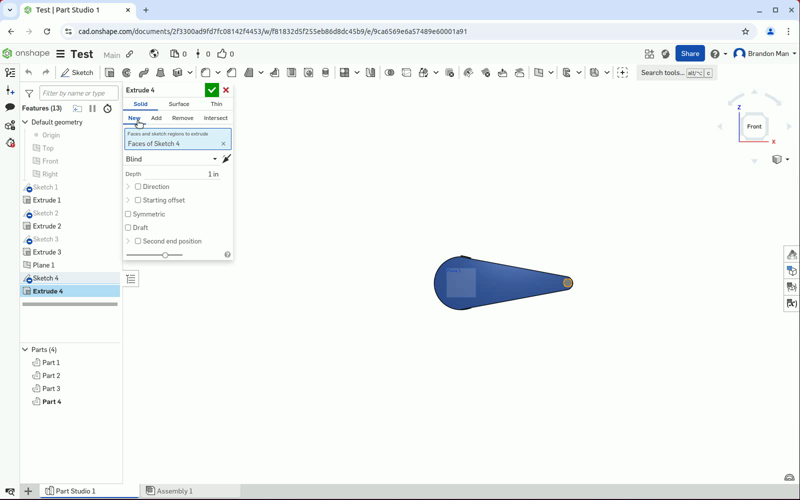
key(tab, 4)
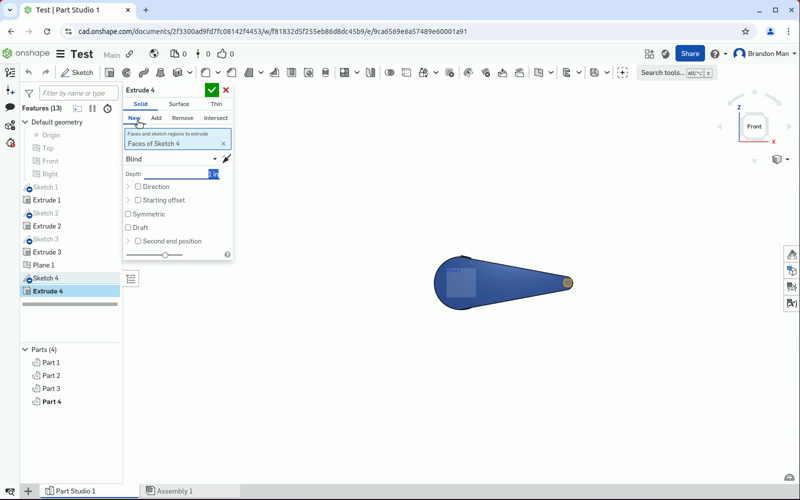
text(1.444)
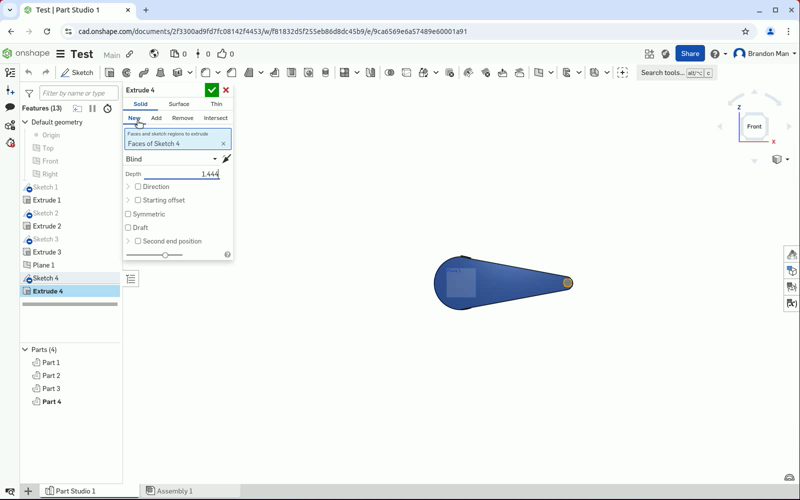
key(enter)
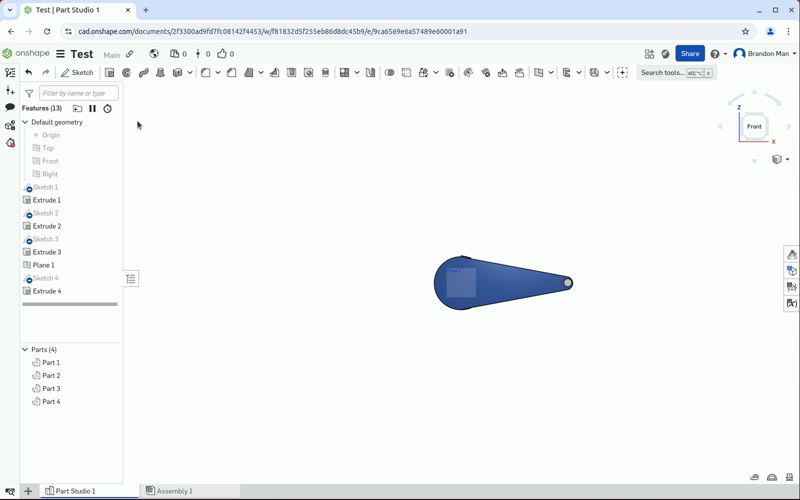
key(shift+h)
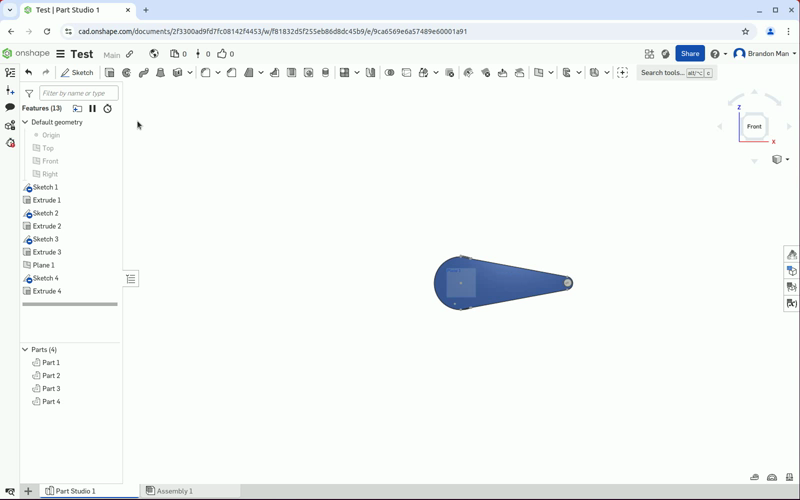
key(shift+h)
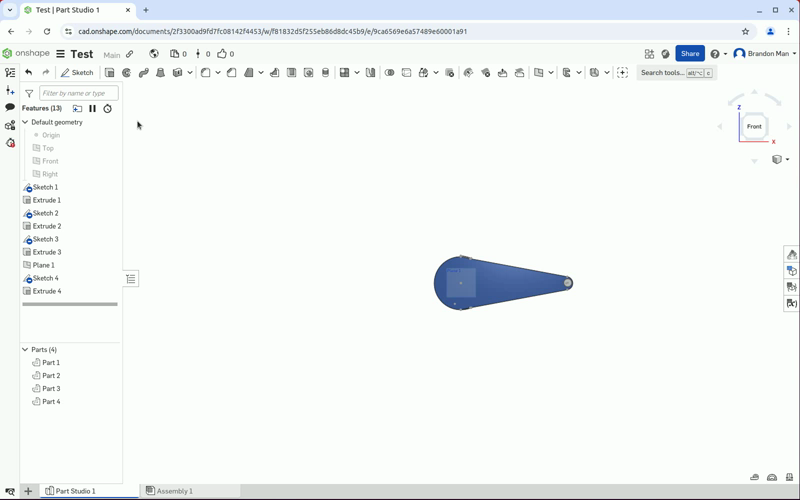
key(shift+7)
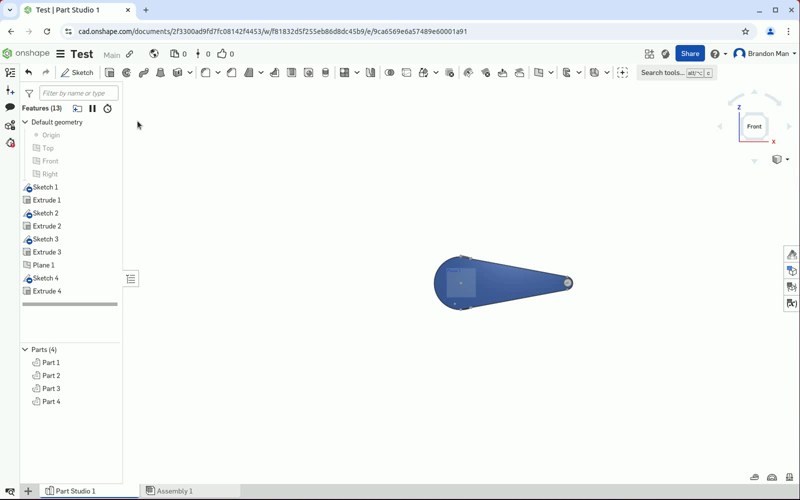
key(left, 2)
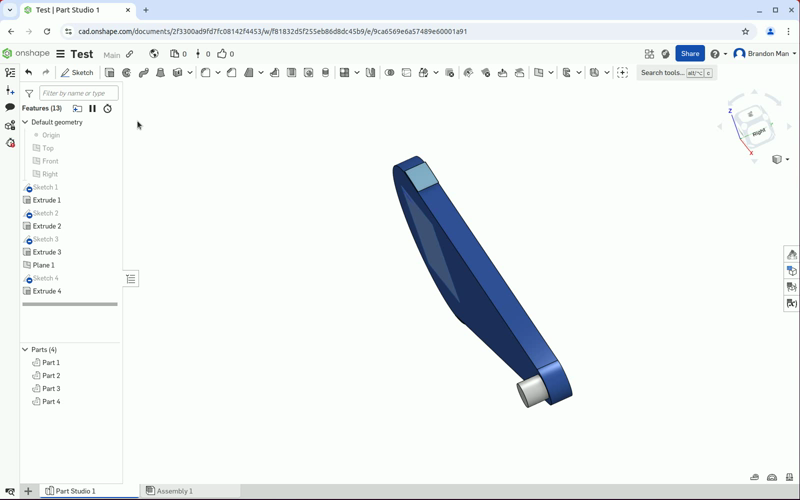
key(down, 2)
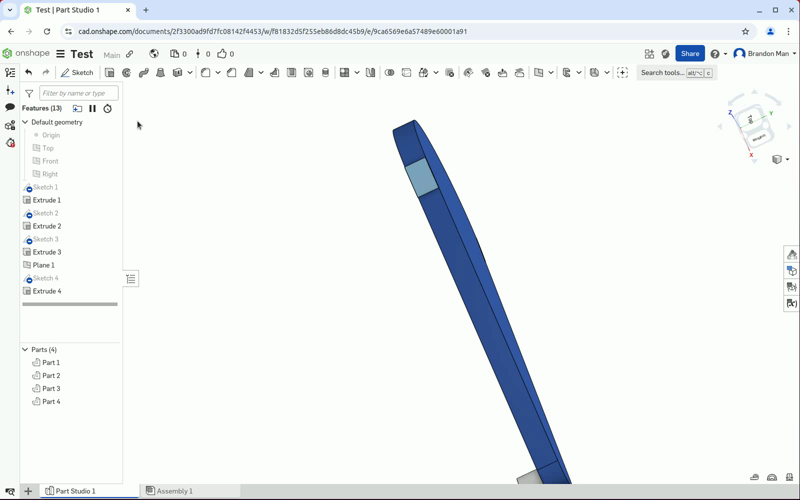
key(up, 2)
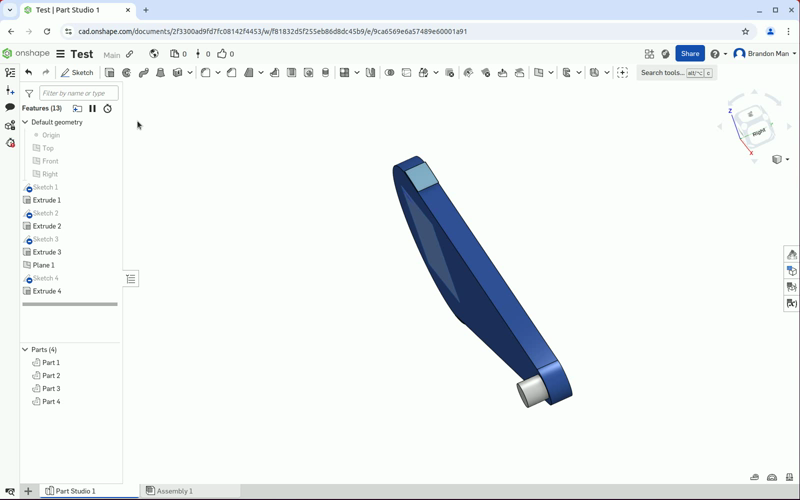
key(right, 2)
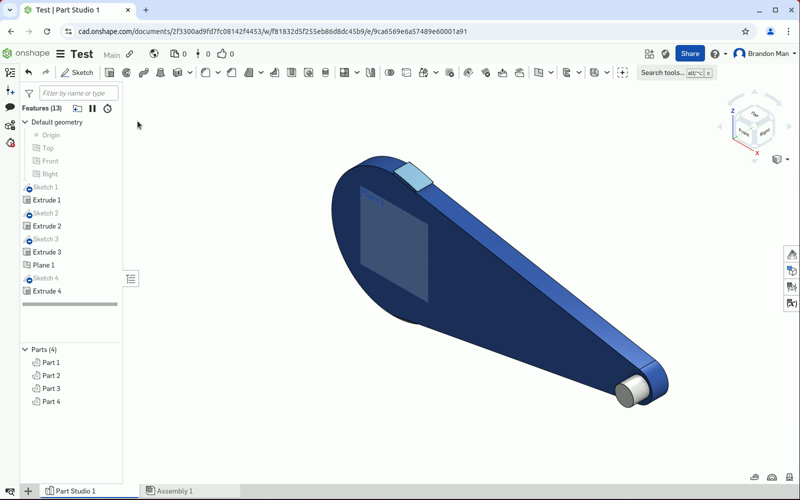
mouse_move(73, 189)
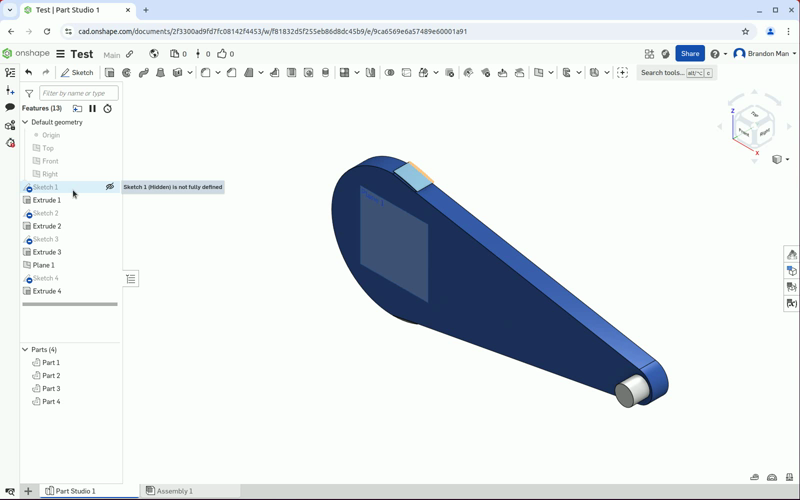
click(73, 189)